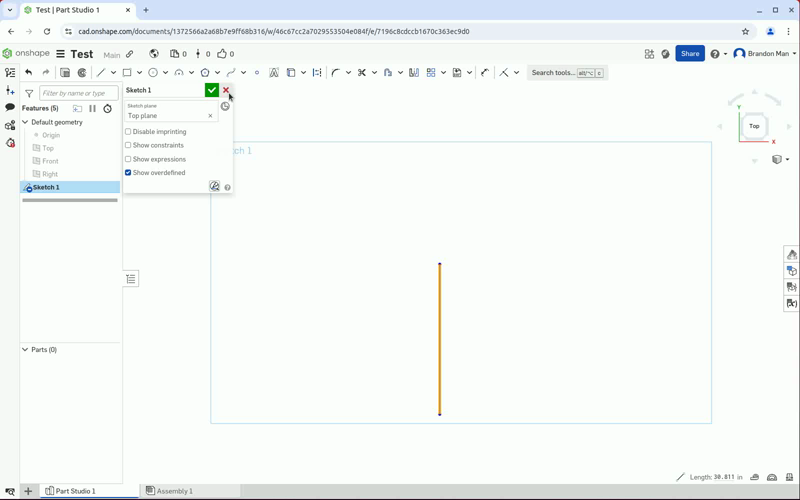
key(shift+h)
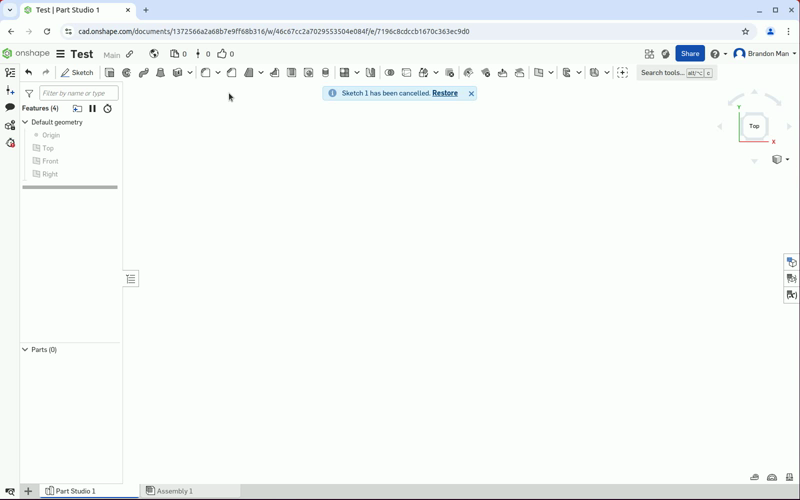
mouse_move(73, 352)
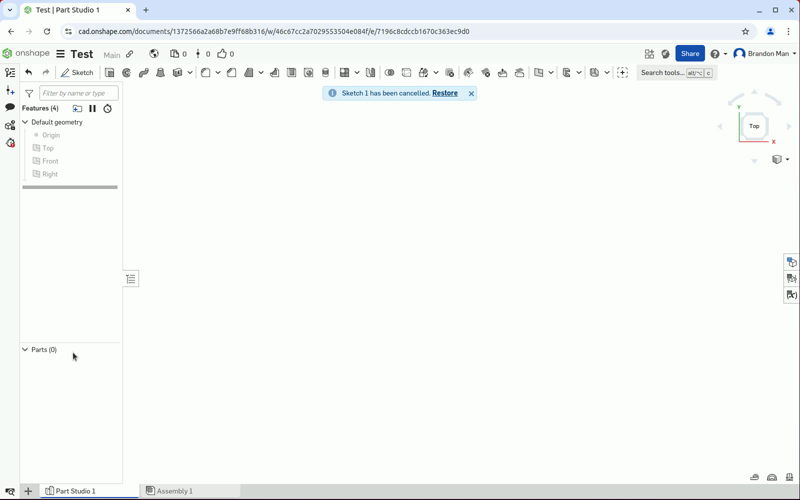
key(y)
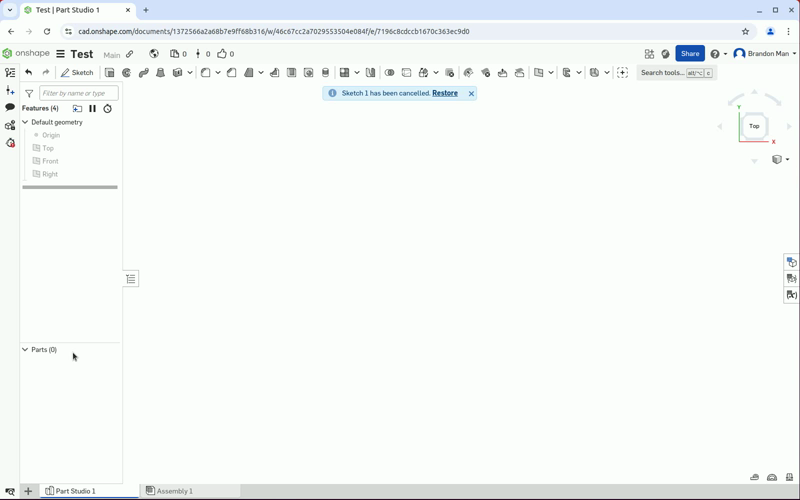
key(shift+p)
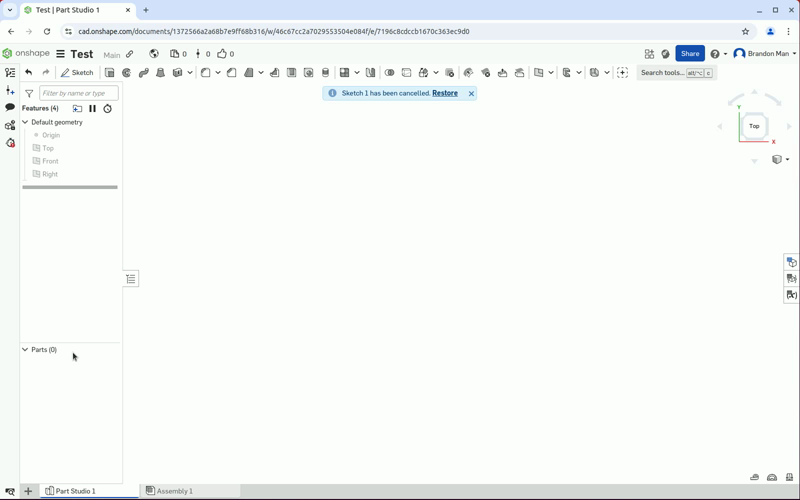
key(space)
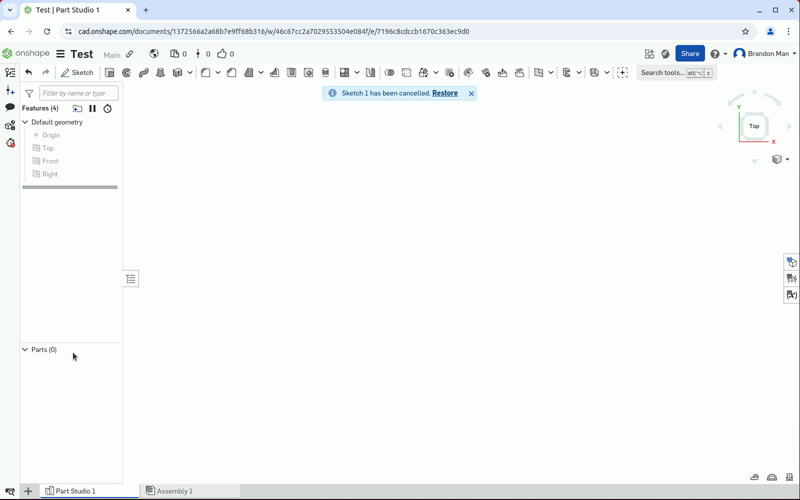
key_down(shift)
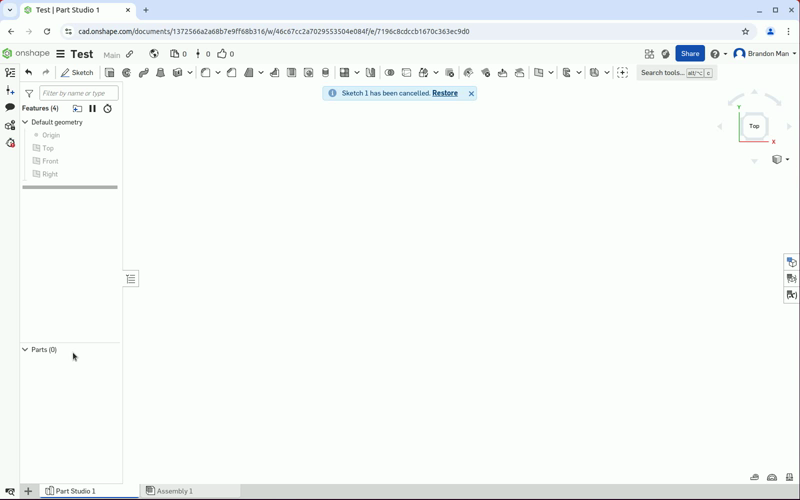
key(up)
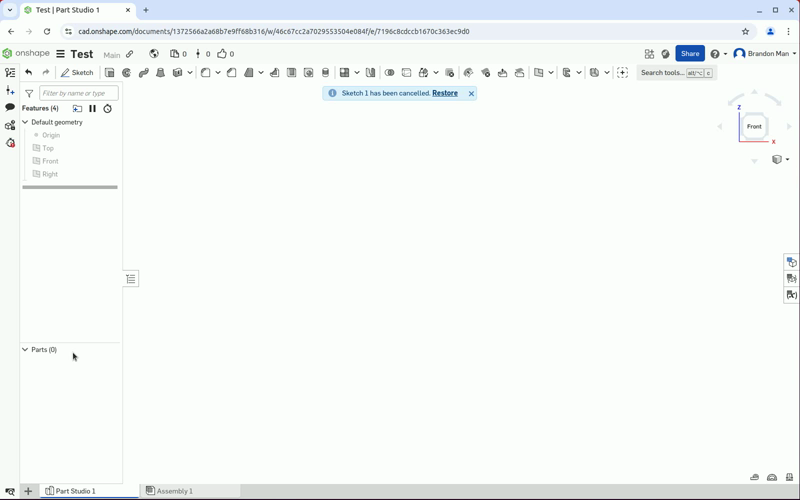
key_up(shift)
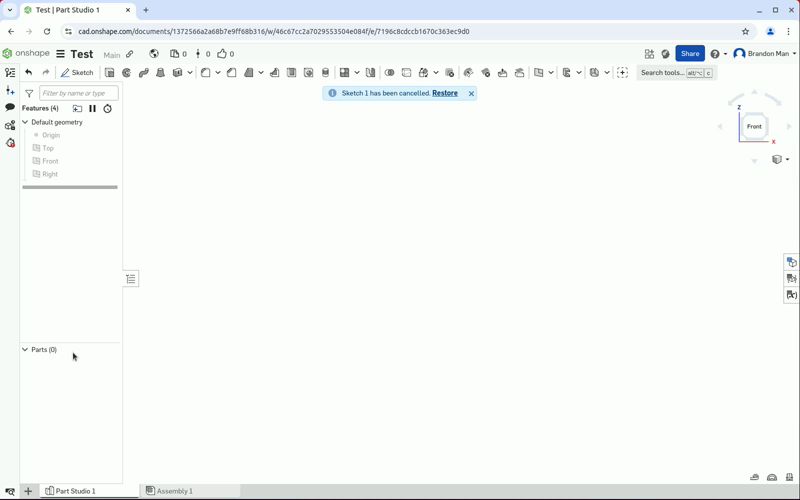
mouse_move(73, 352)
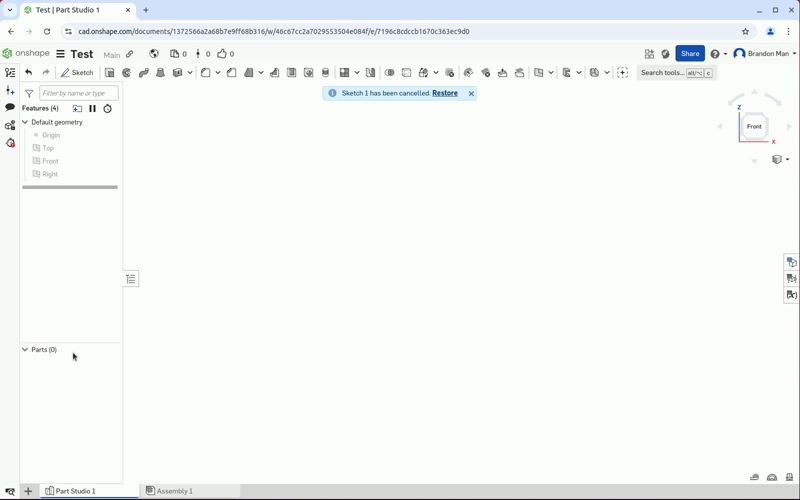
key(shift+y)
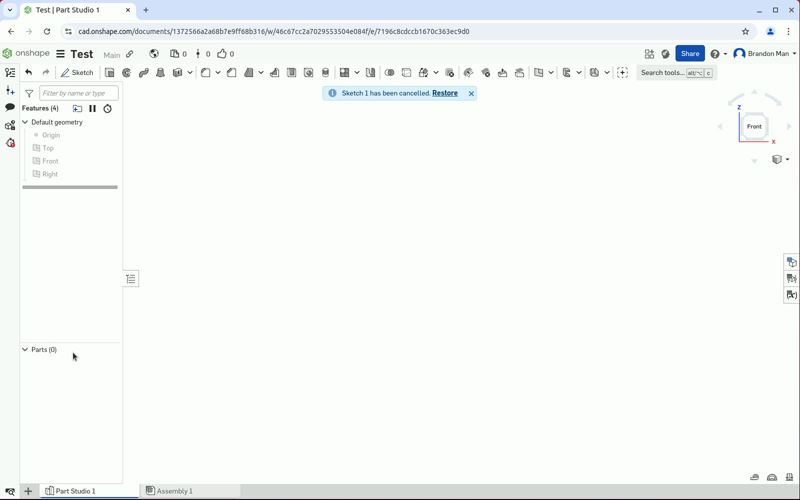
key(shift+s)
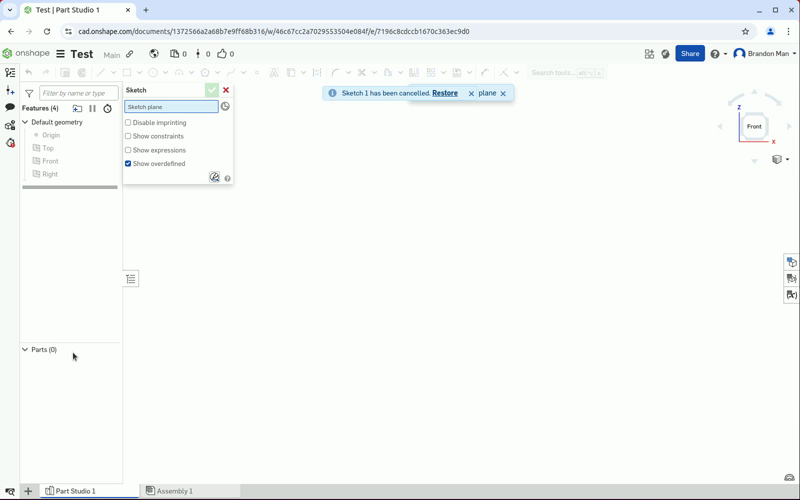
mouse_move(73, 163)
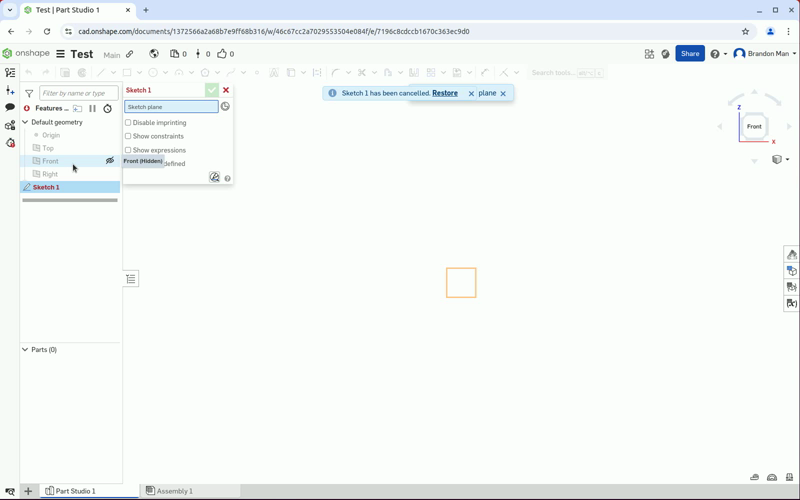
click(73, 163)
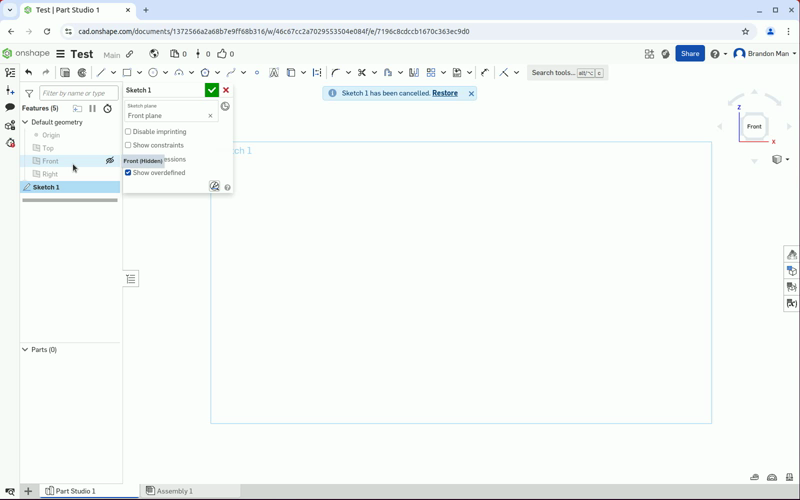
mouse_move(73, 352)
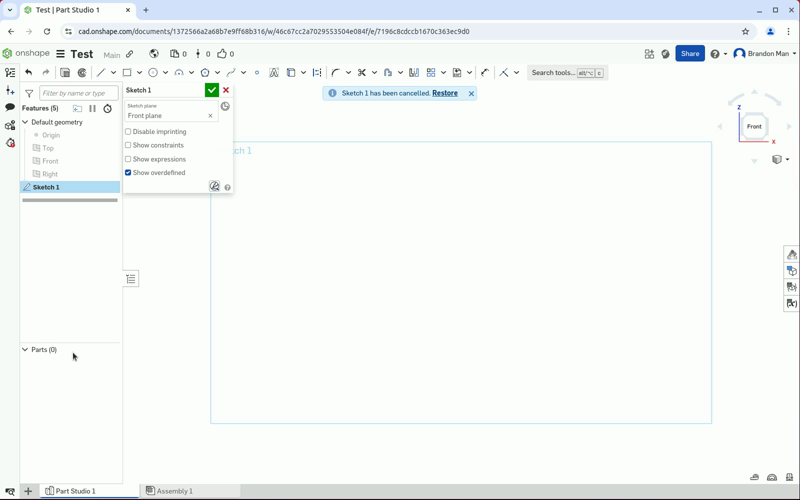
key(y)
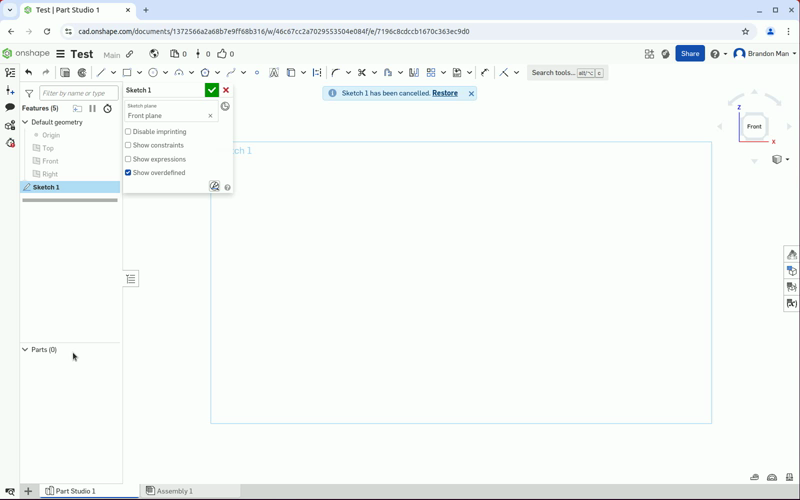
key(c)
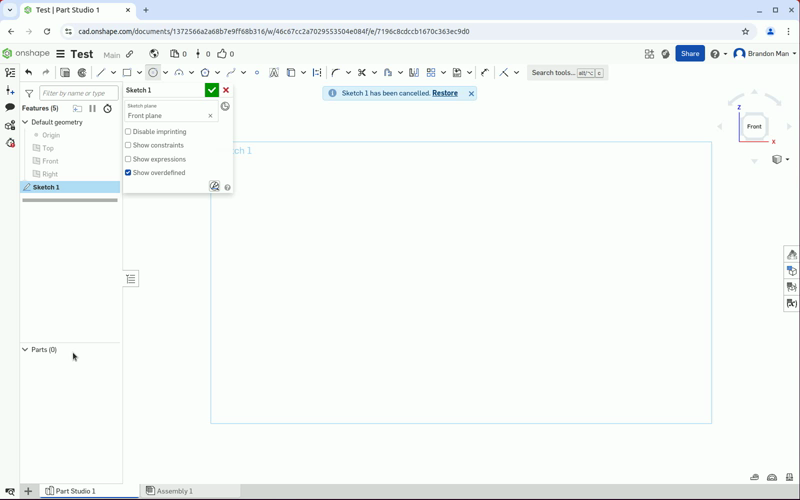
key_down(shift)
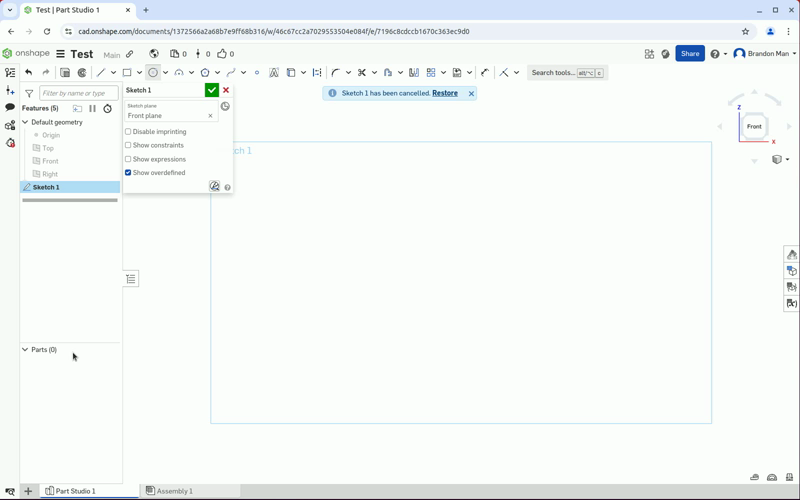
mouse_move(461, 282)
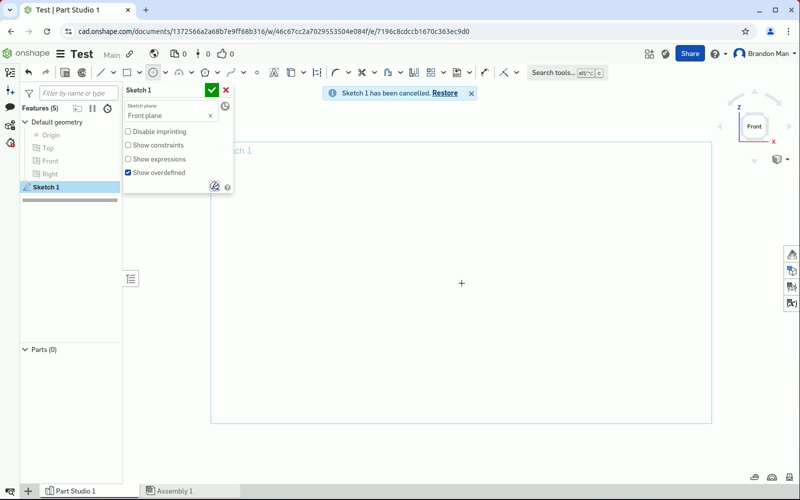
click(461, 282)
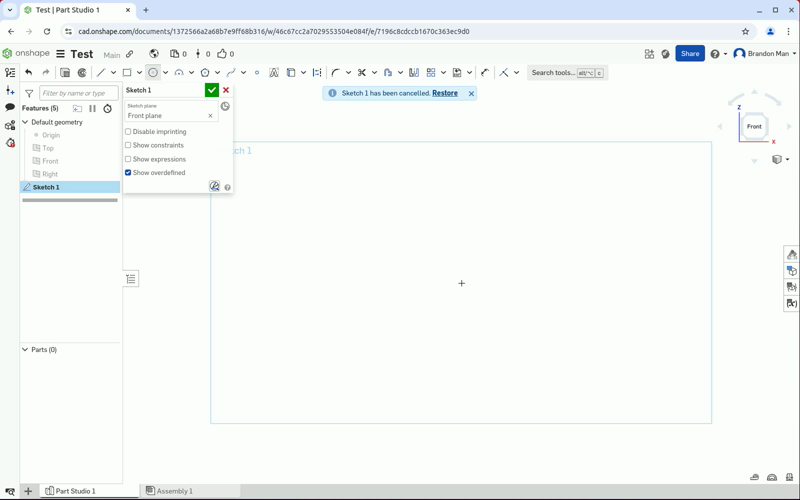
key_up(shift)
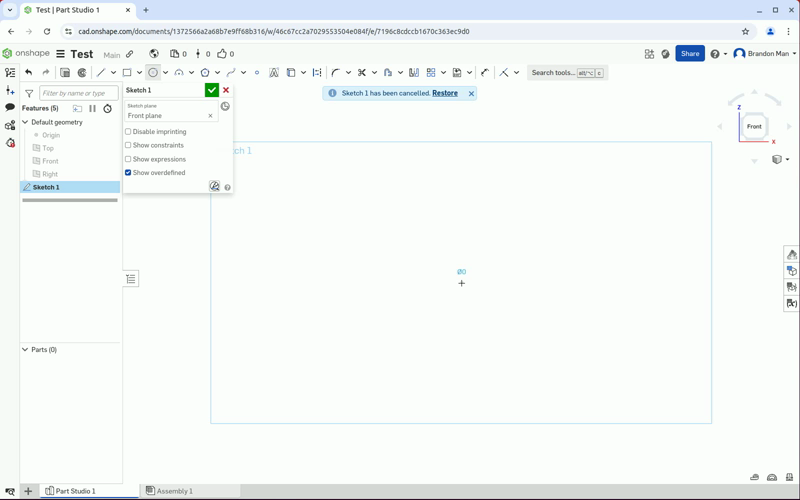
mouse_move(465, 282)
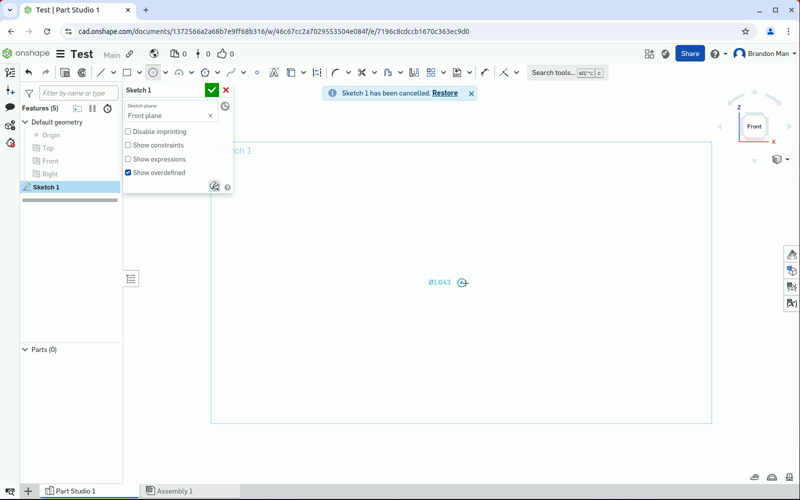
click(465, 282)
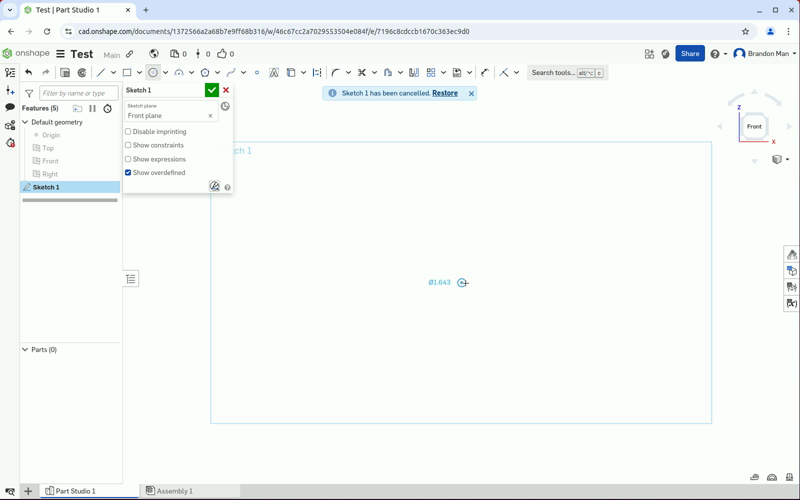
key(esc)
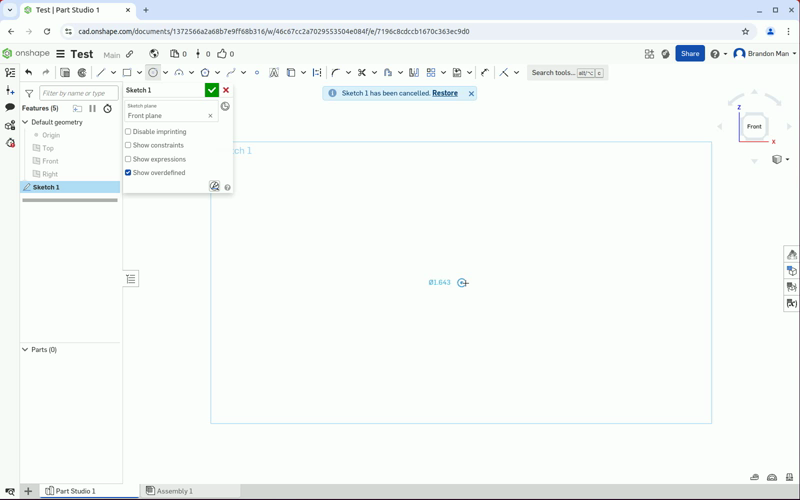
key(c)
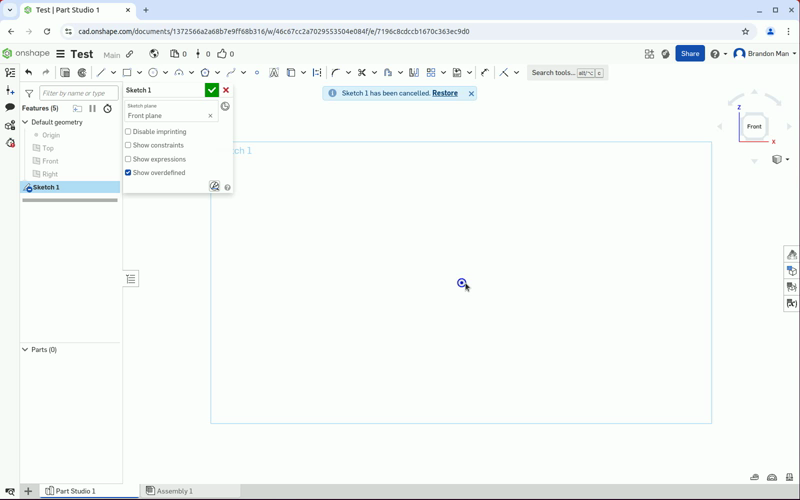
key_down(shift)
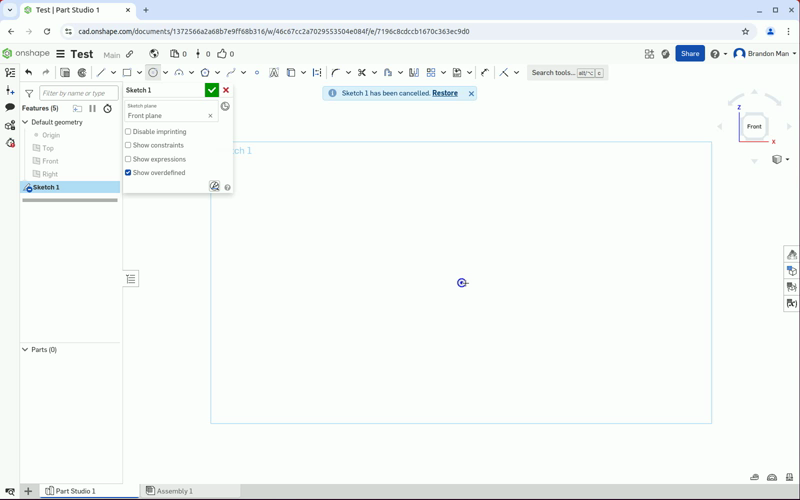
mouse_move(461, 282)
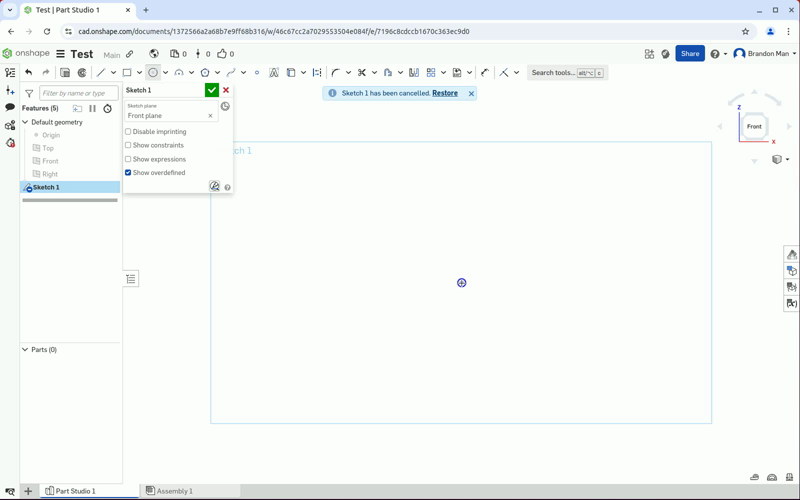
scroll(6)
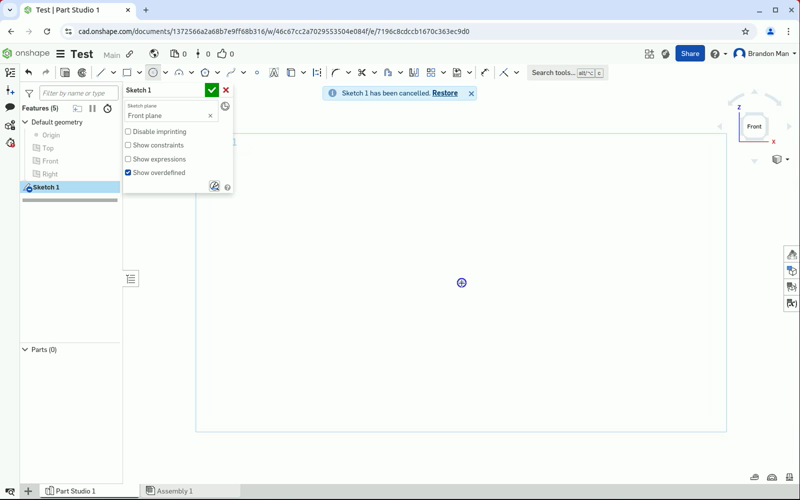
scroll(6)
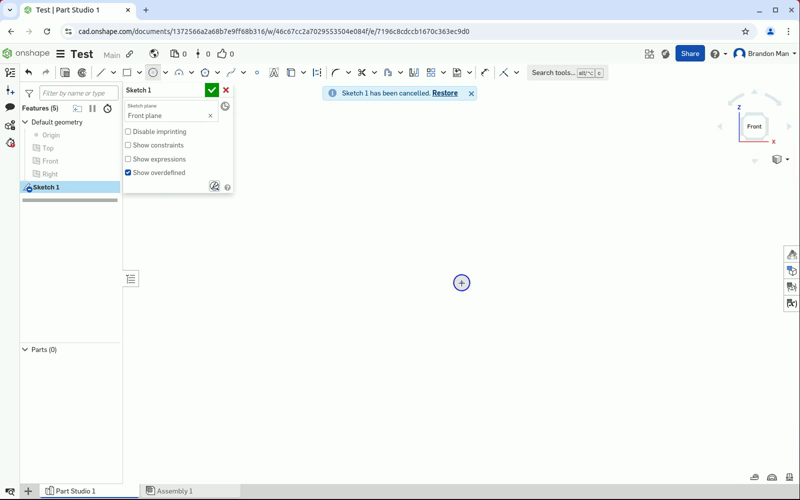
scroll(6)
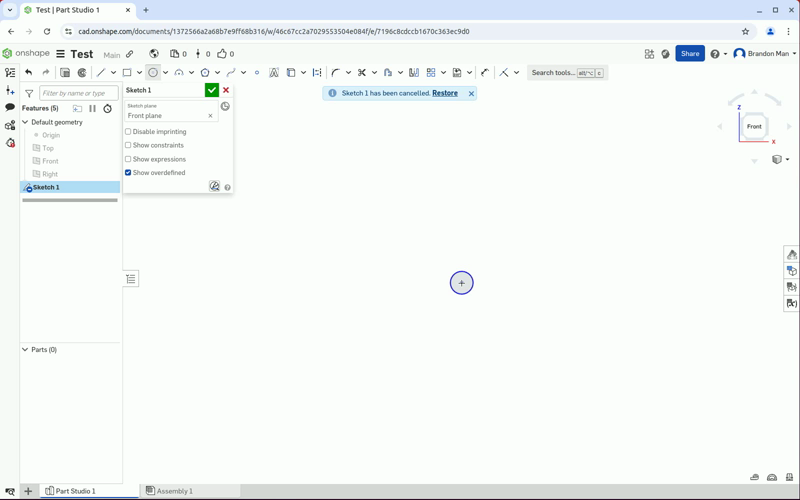
scroll(6)
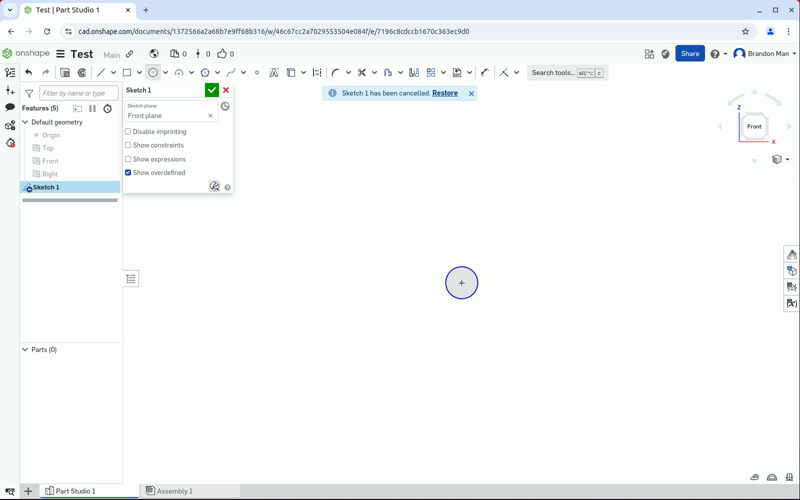
scroll(6)
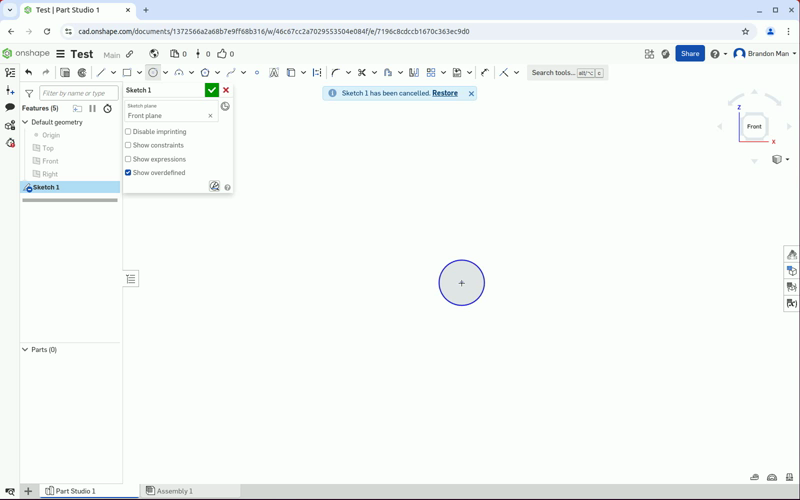
scroll(6)
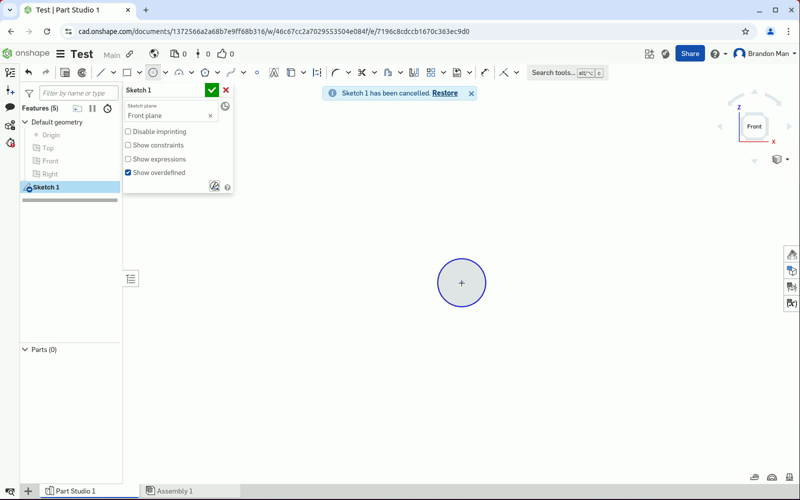
scroll(6)
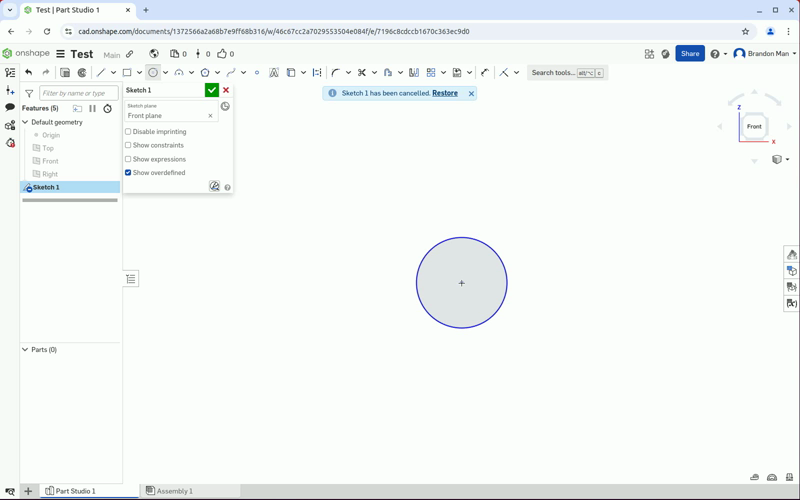
click(461, 282)
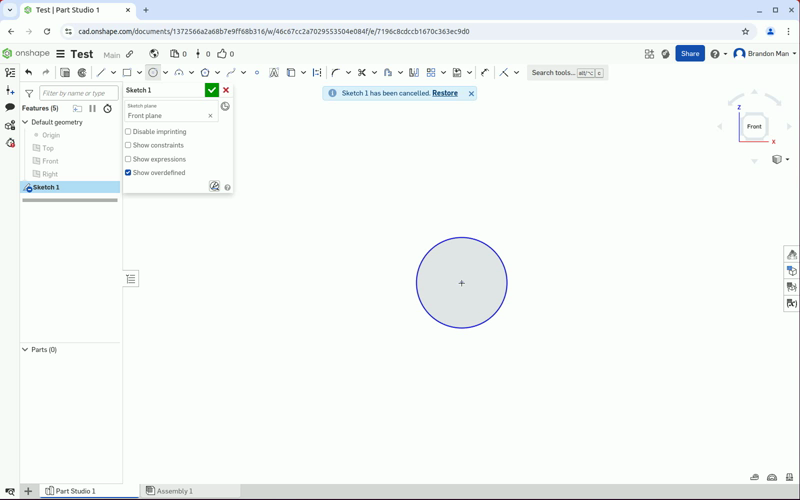
scroll(-6)
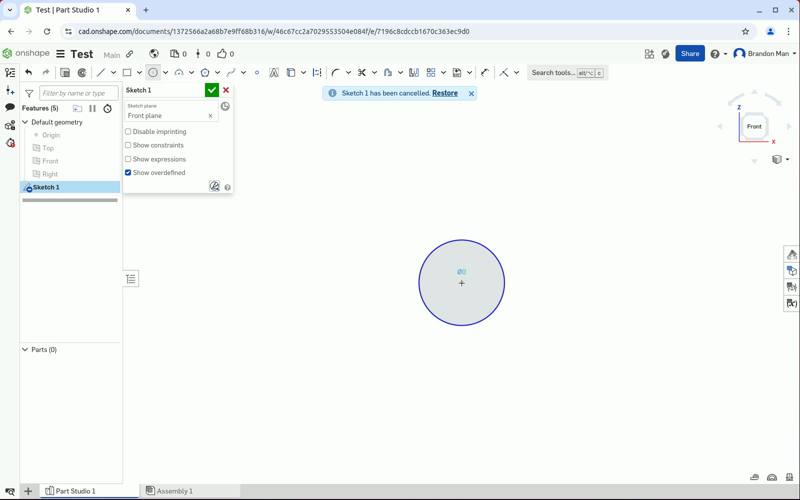
scroll(-6)
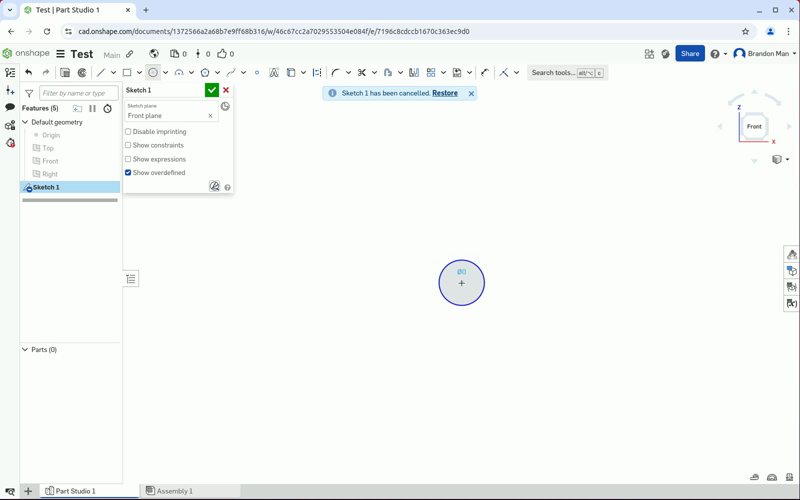
scroll(-6)
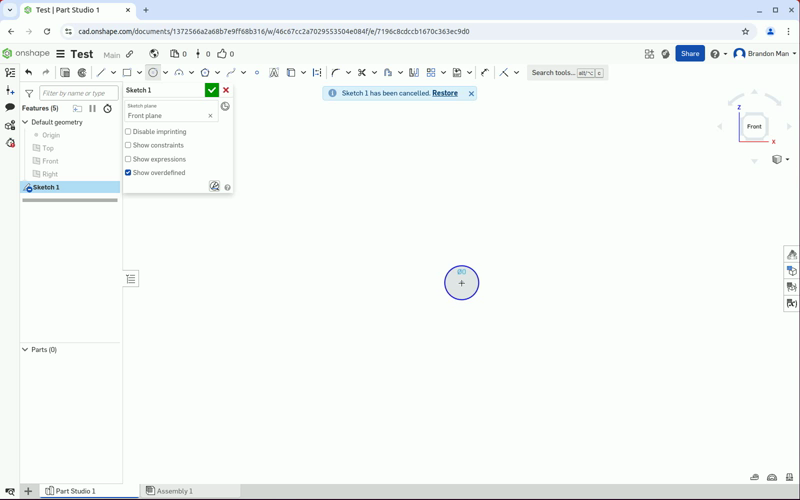
scroll(-6)
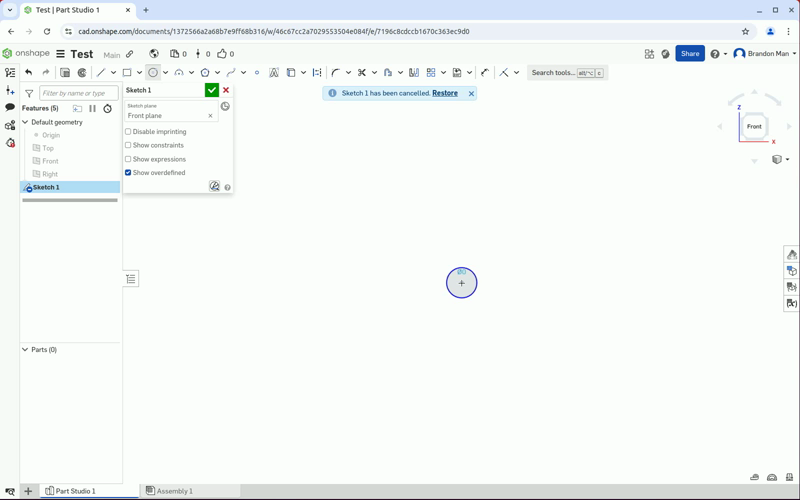
scroll(-6)
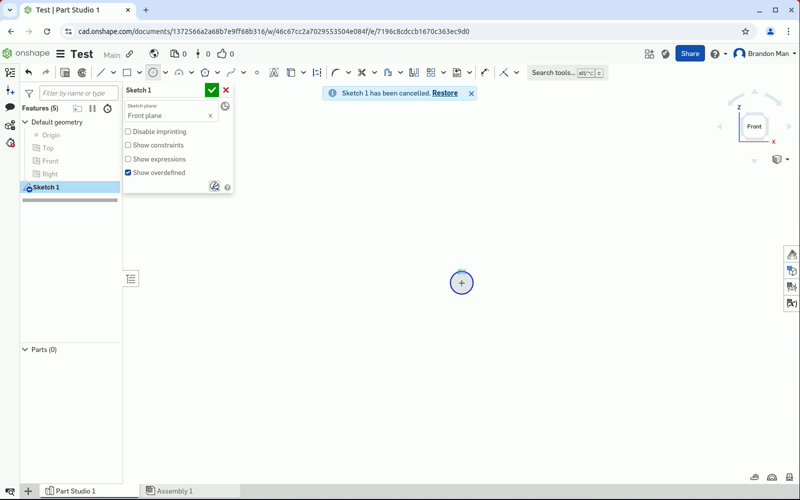
scroll(-6)
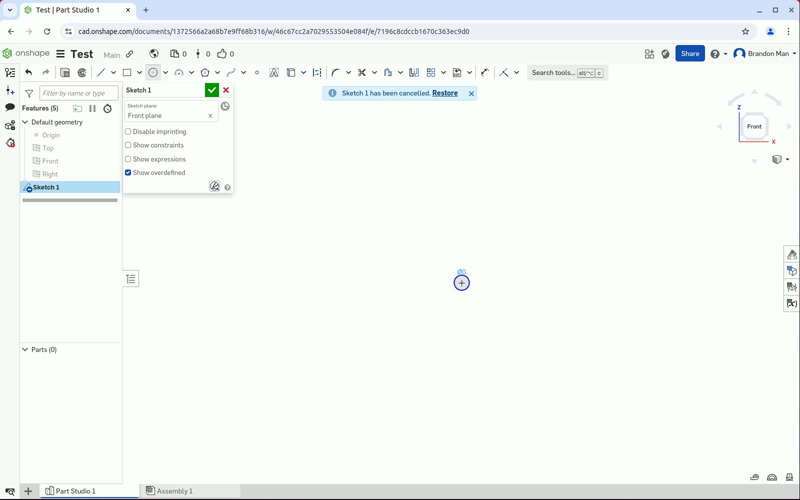
scroll(-6)
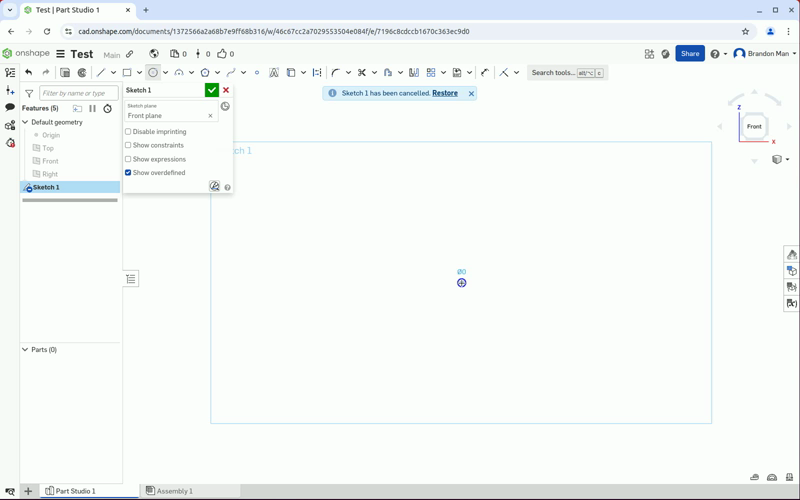
key_up(shift)
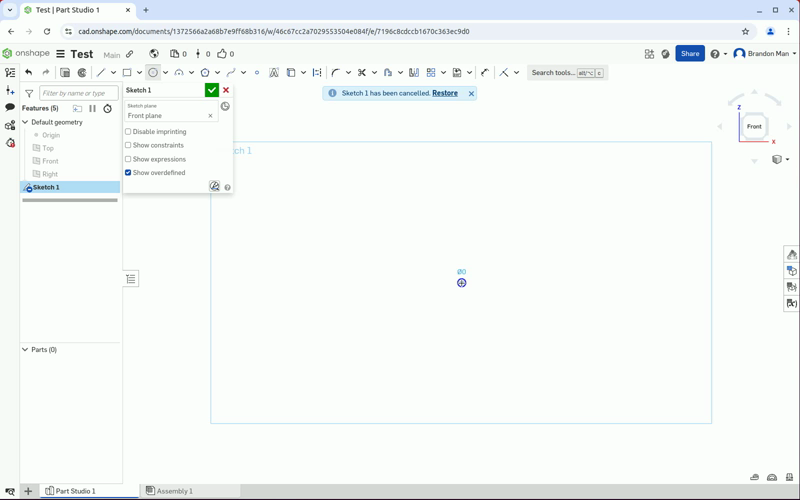
mouse_move(465, 282)
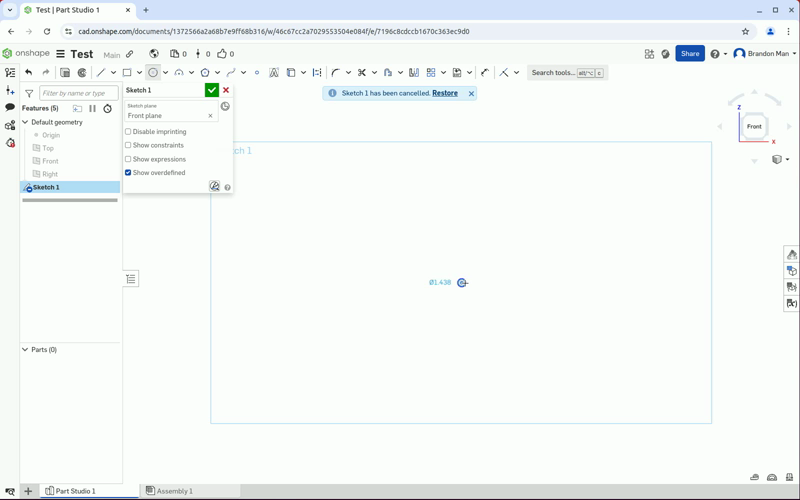
scroll(6)
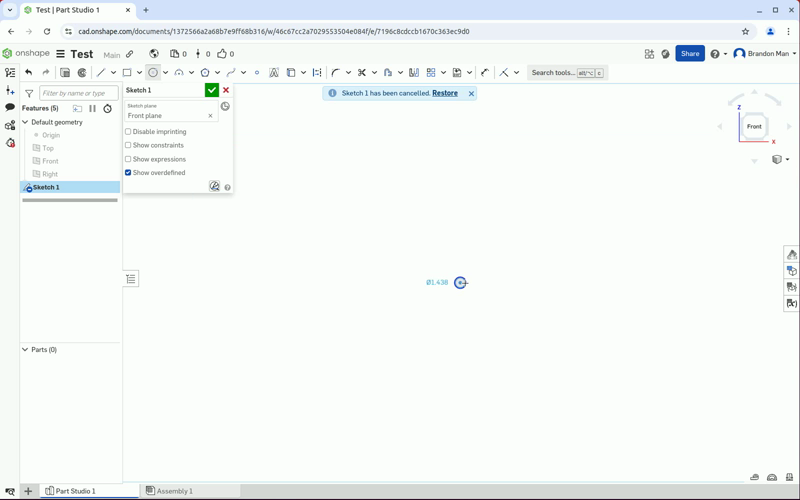
scroll(6)
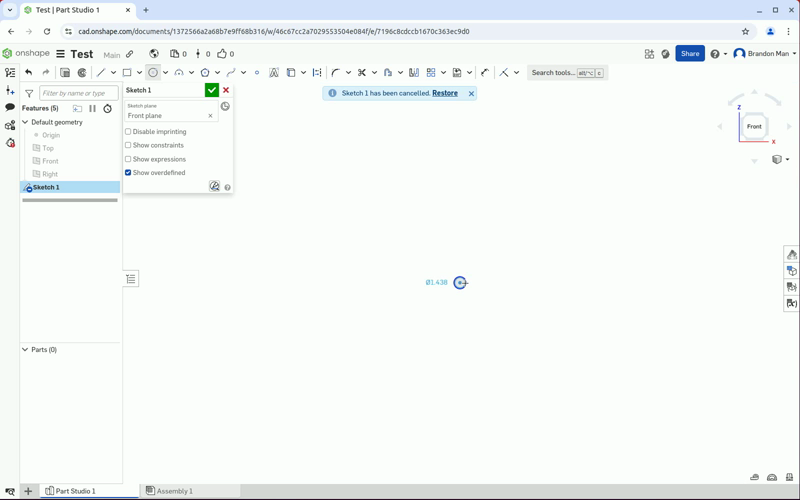
scroll(6)
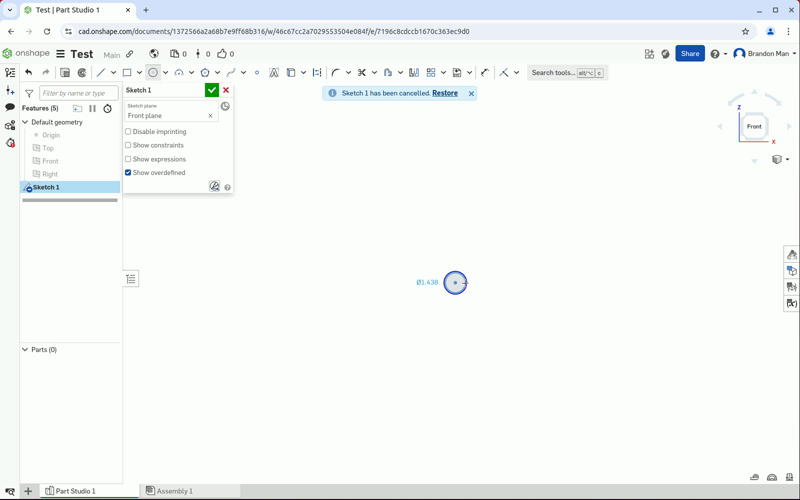
scroll(6)
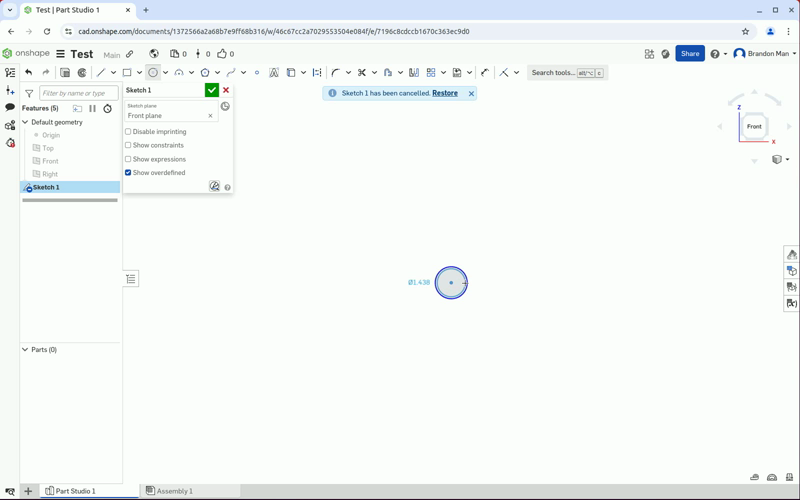
scroll(6)
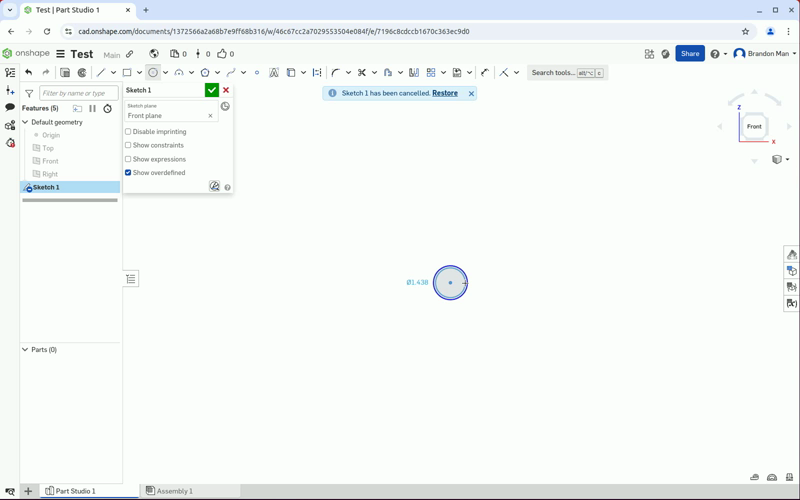
scroll(6)
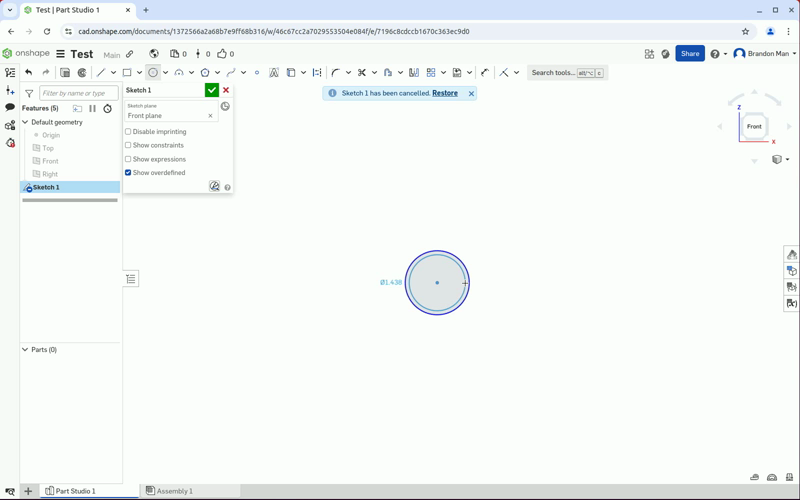
scroll(6)
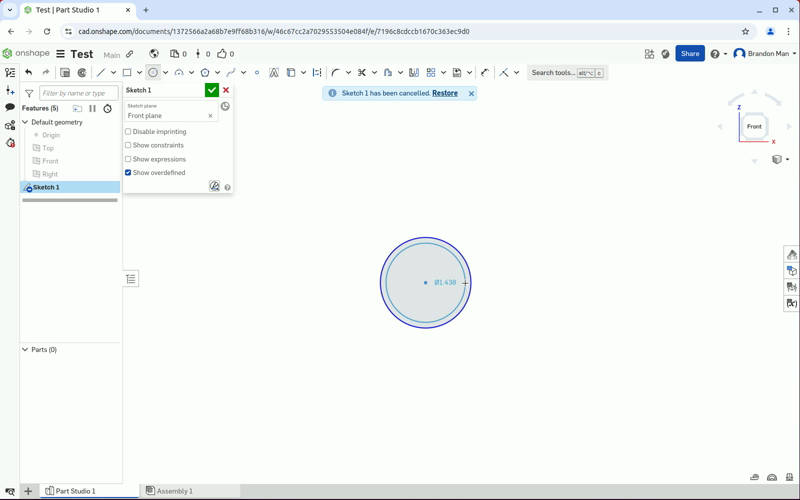
click(465, 282)
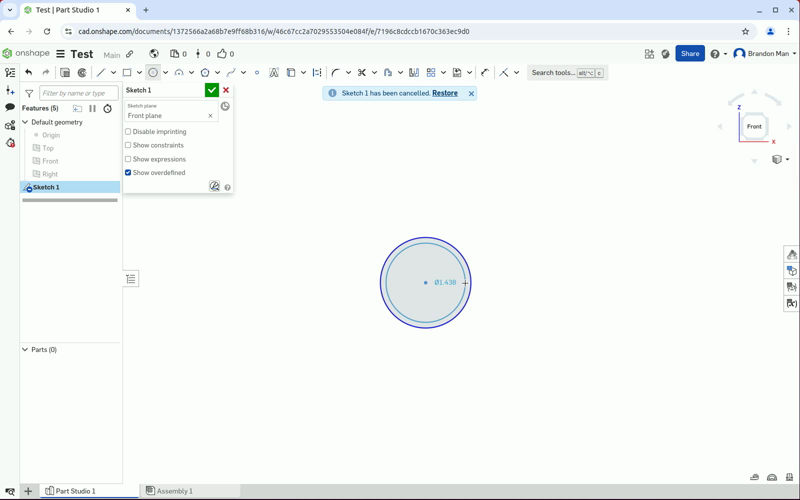
scroll(-6)
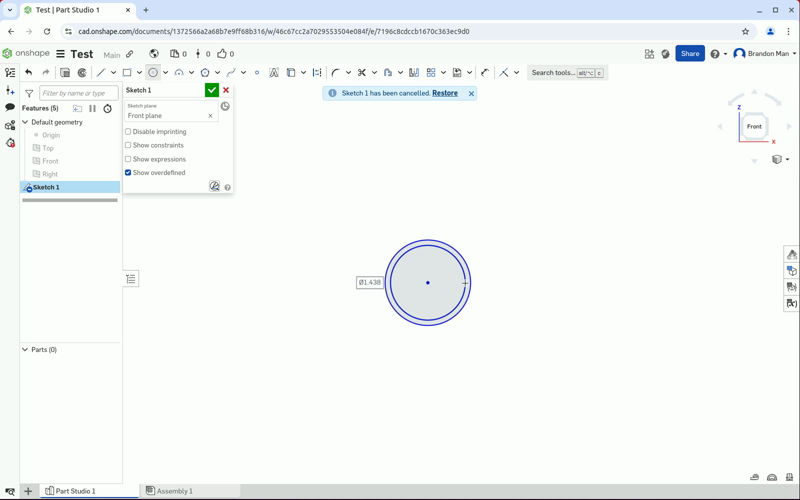
scroll(-6)
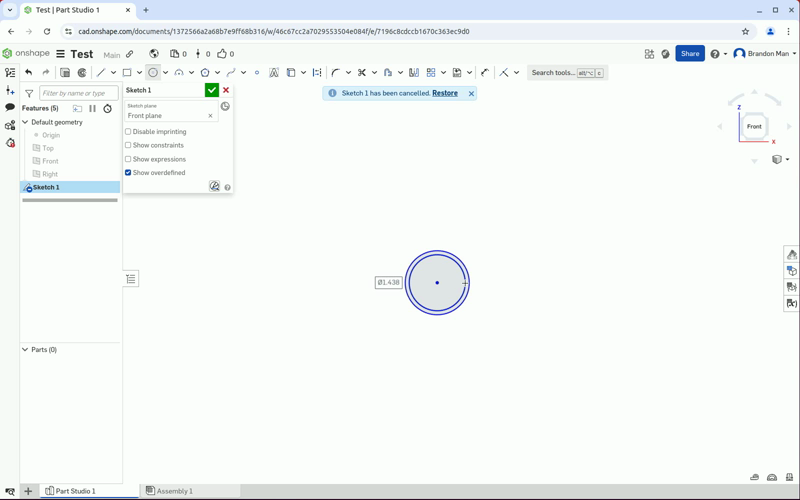
scroll(-6)
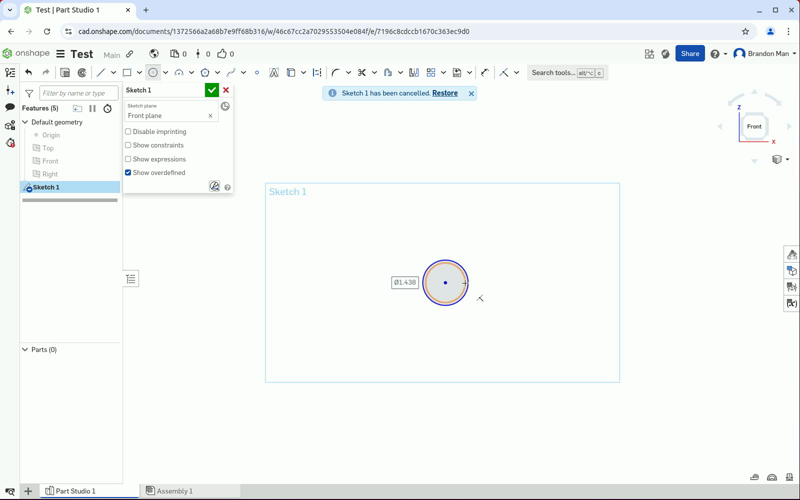
scroll(-6)
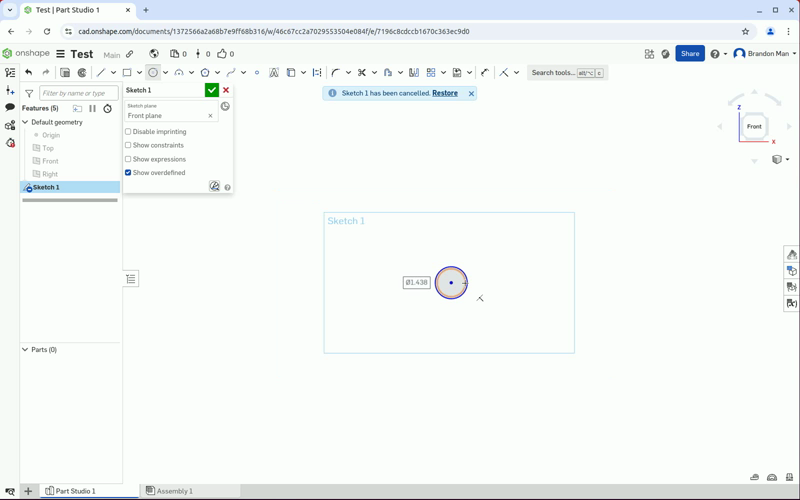
scroll(-6)
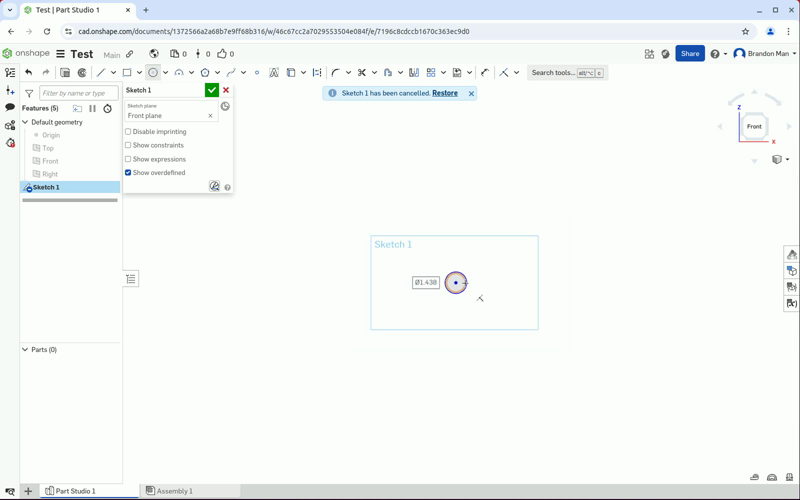
scroll(-6)
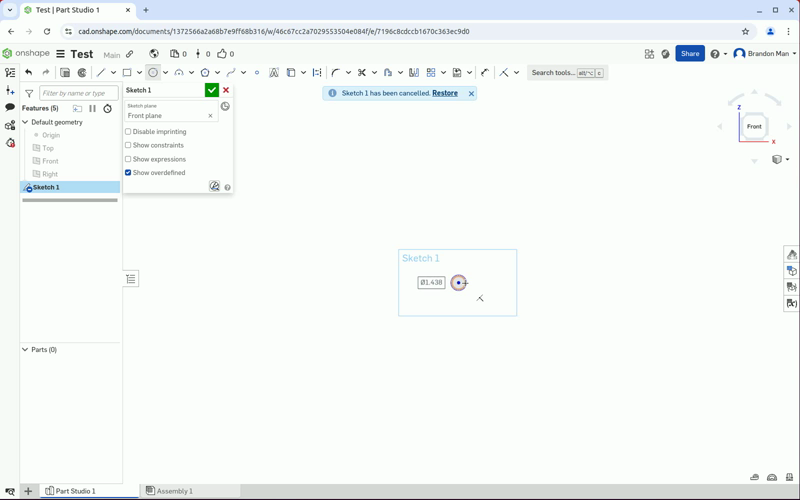
scroll(-6)
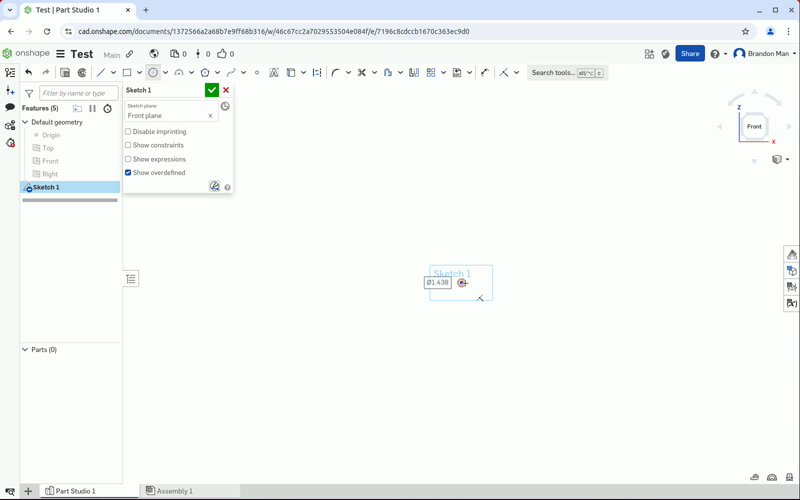
key(esc)
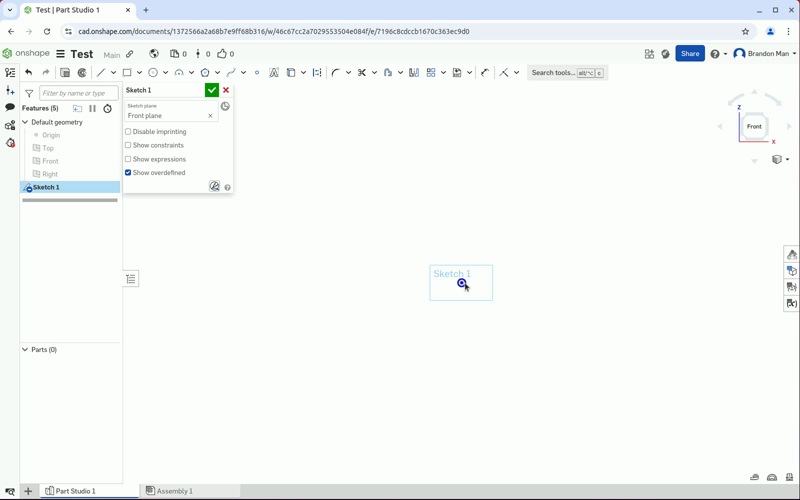
mouse_move(458, 282)
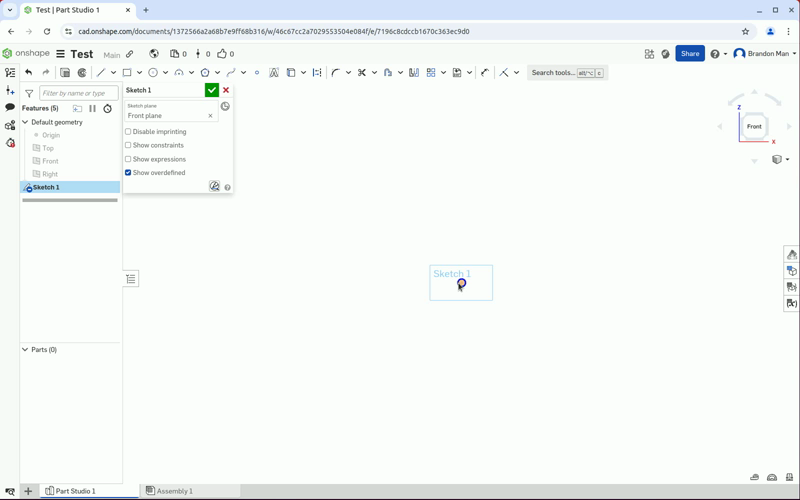
scroll(6)
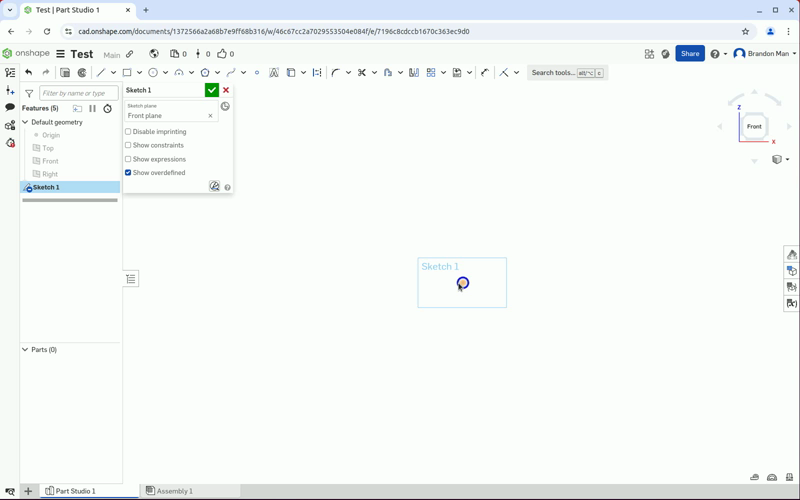
scroll(6)
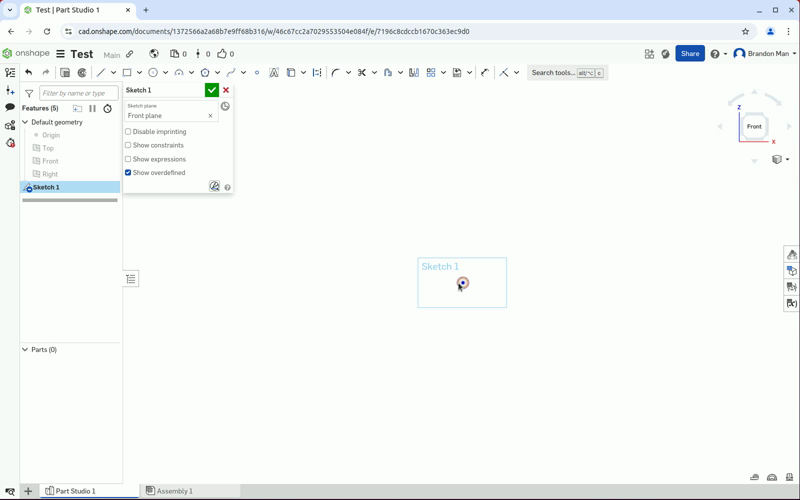
scroll(6)
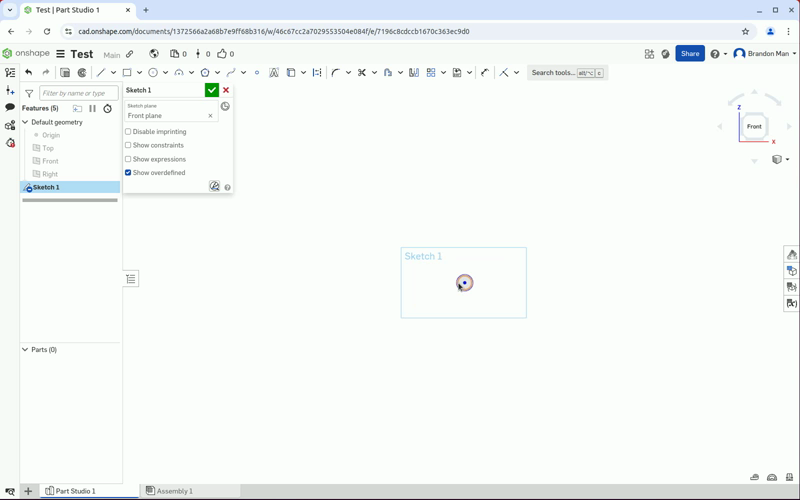
scroll(6)
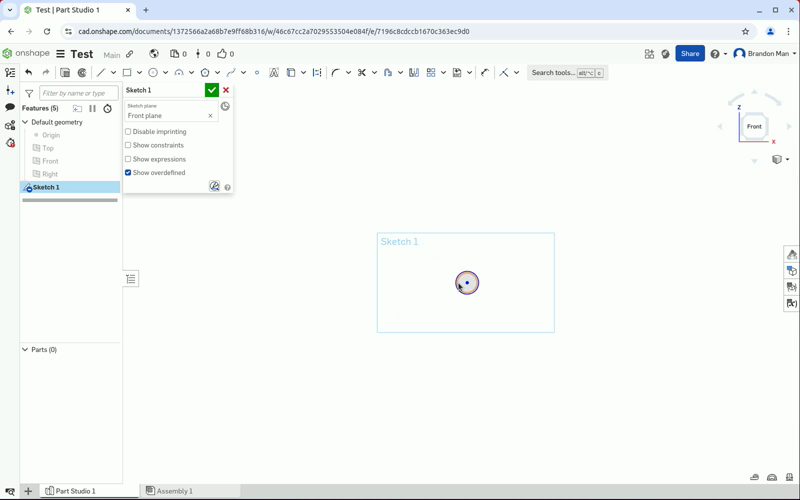
scroll(6)
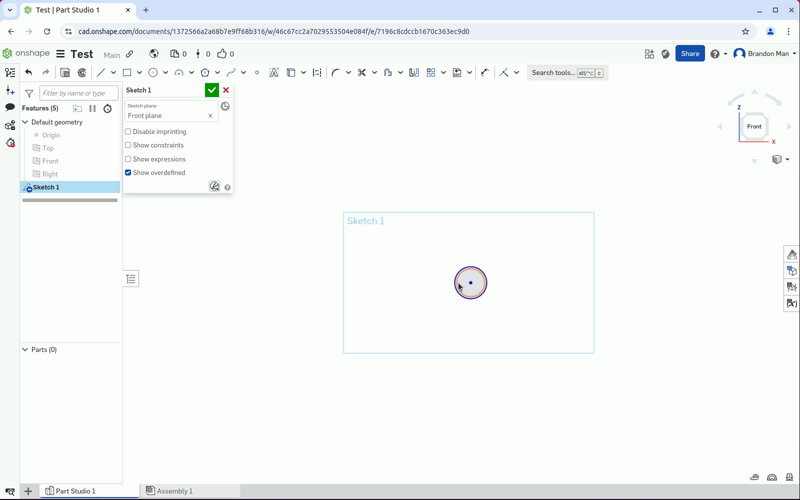
scroll(6)
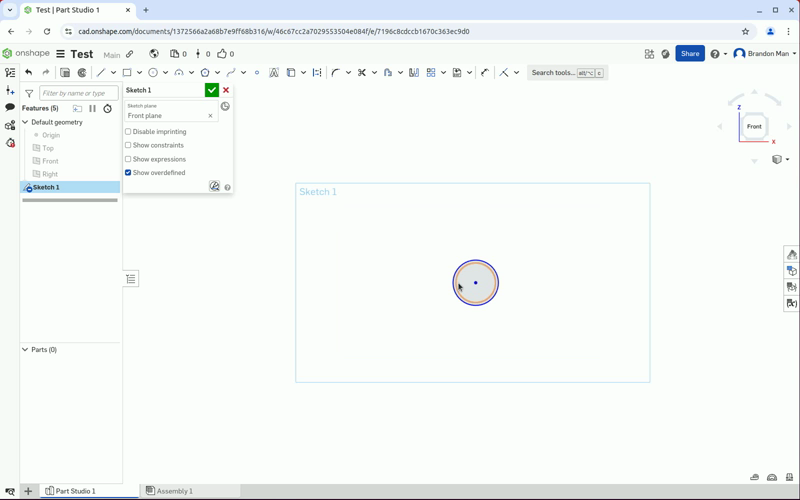
scroll(6)
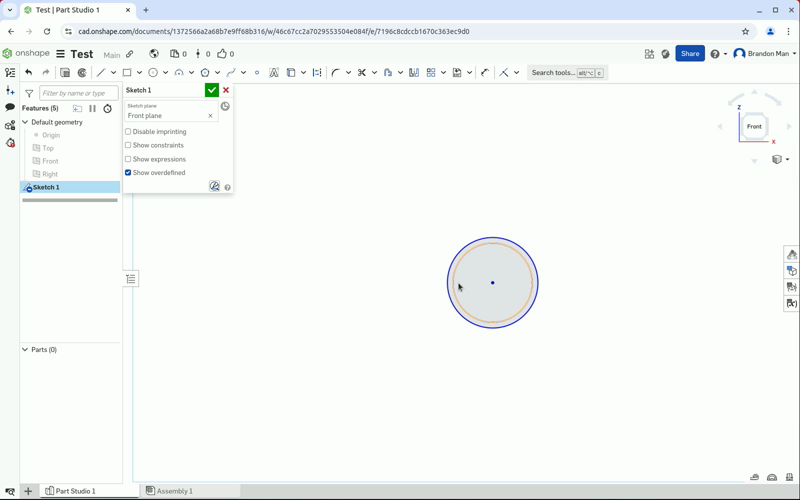
click(458, 282)
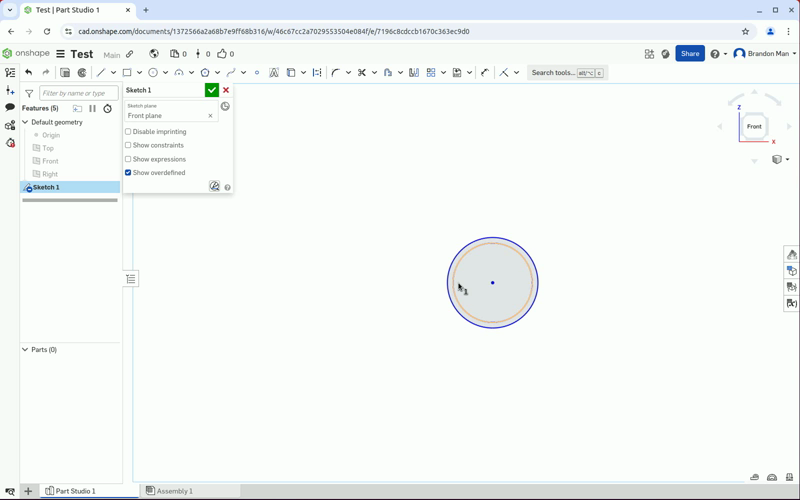
scroll(-6)
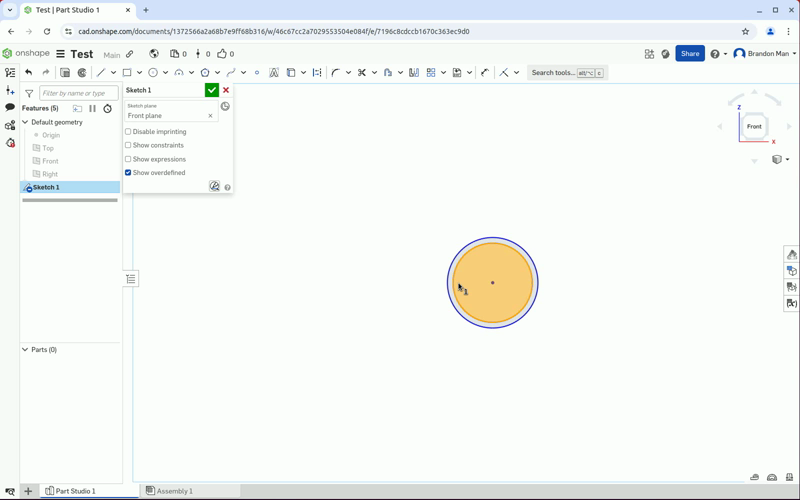
scroll(-6)
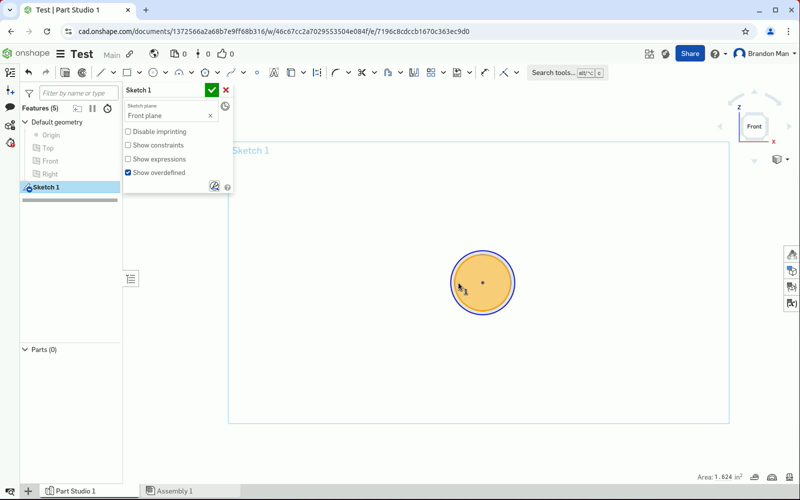
scroll(-6)
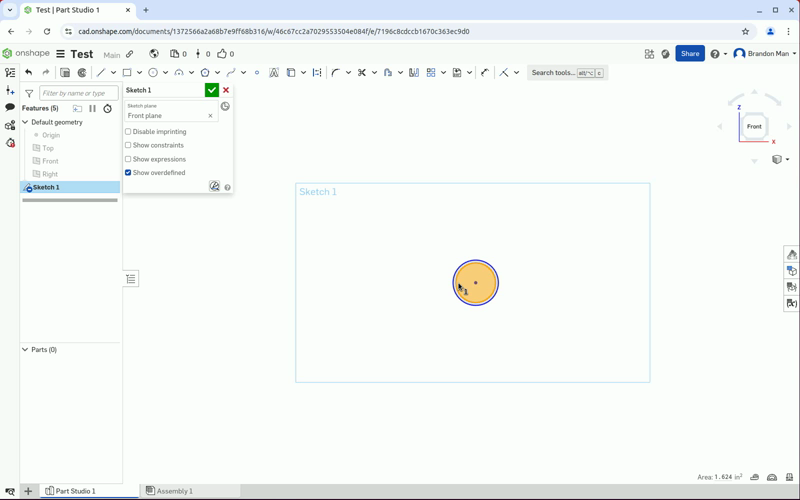
scroll(-6)
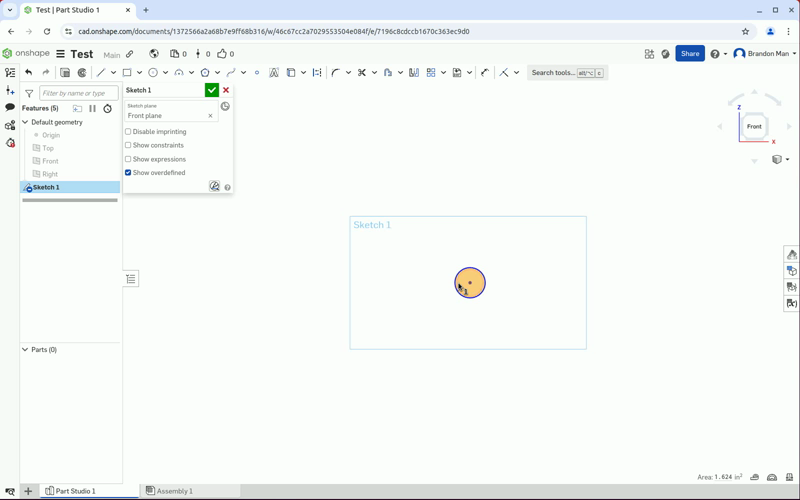
scroll(-6)
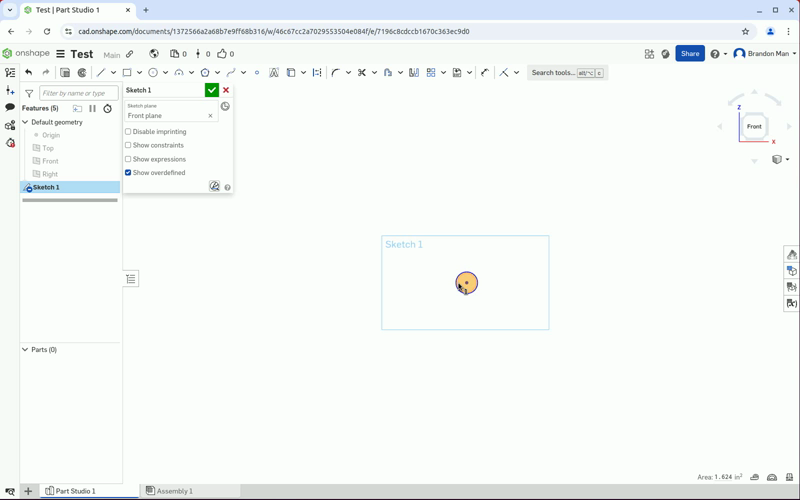
scroll(-6)
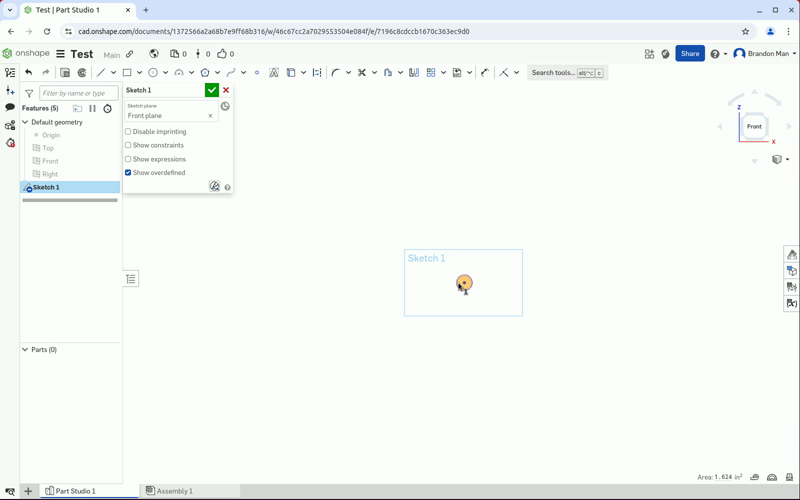
scroll(-6)
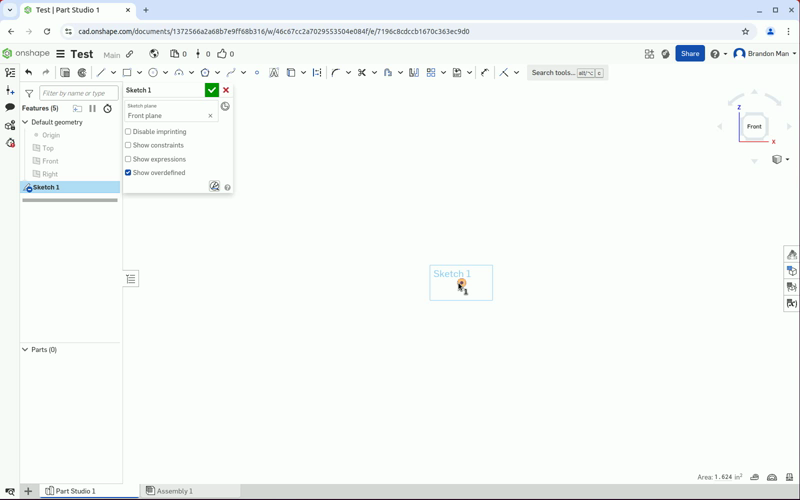
mouse_move(73, 352)
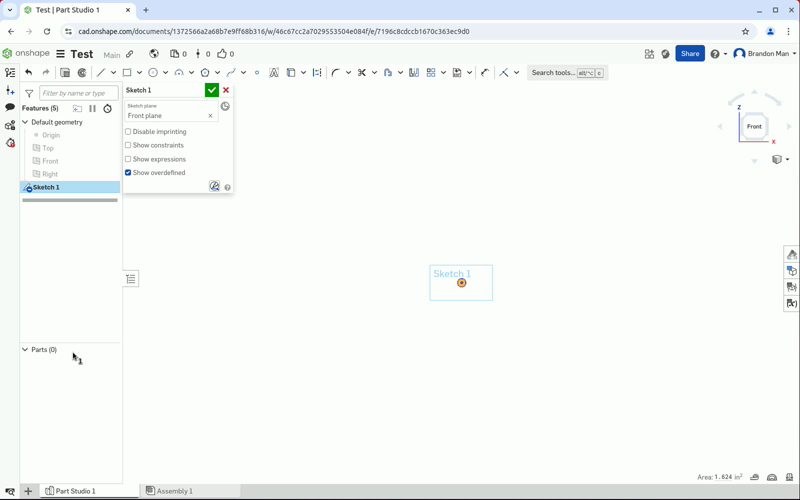
key(shift+y)
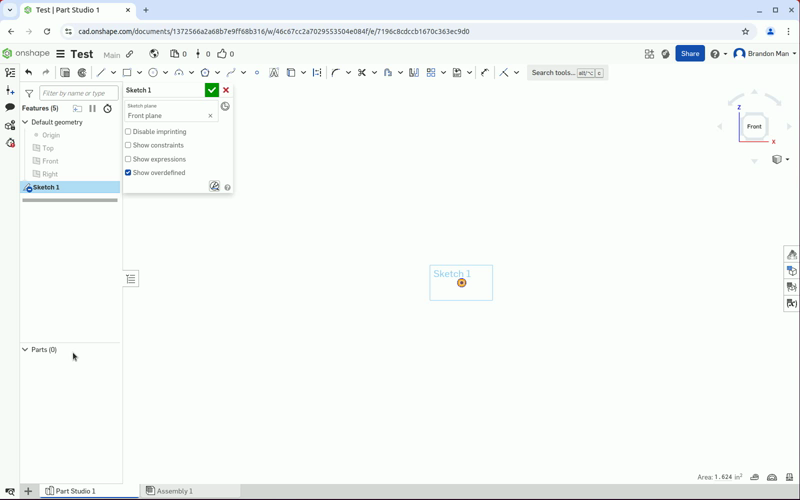
key(shift+e)
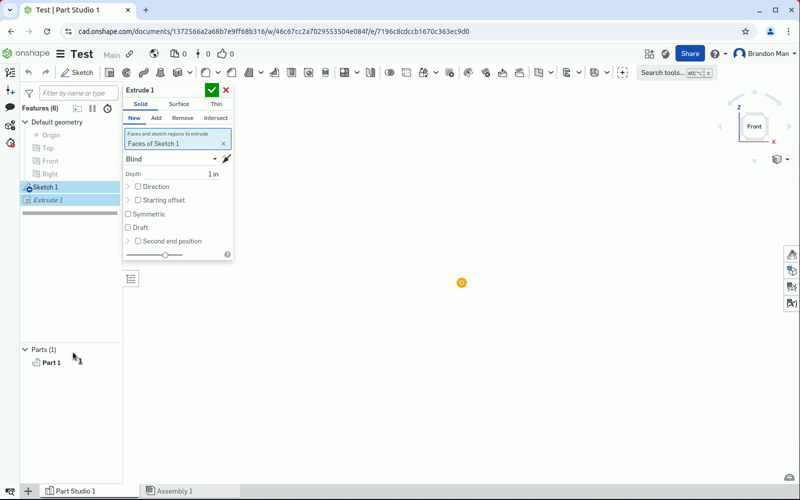
mouse_move(143, 106)
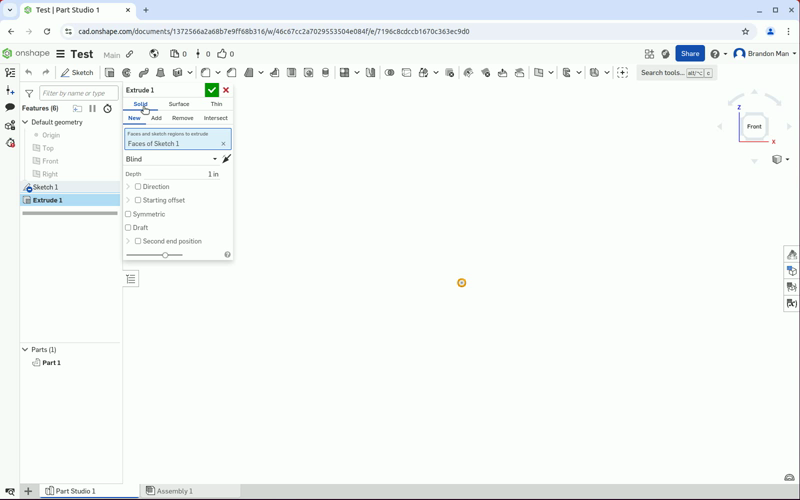
click(143, 106)
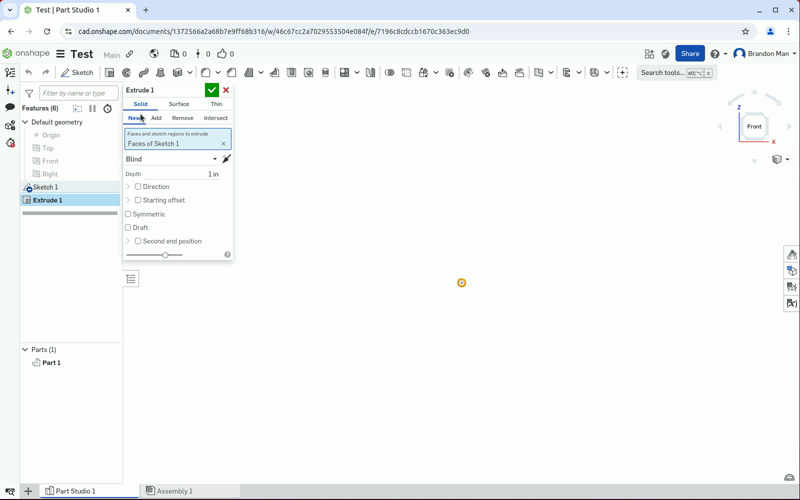
mouse_move(137, 120)
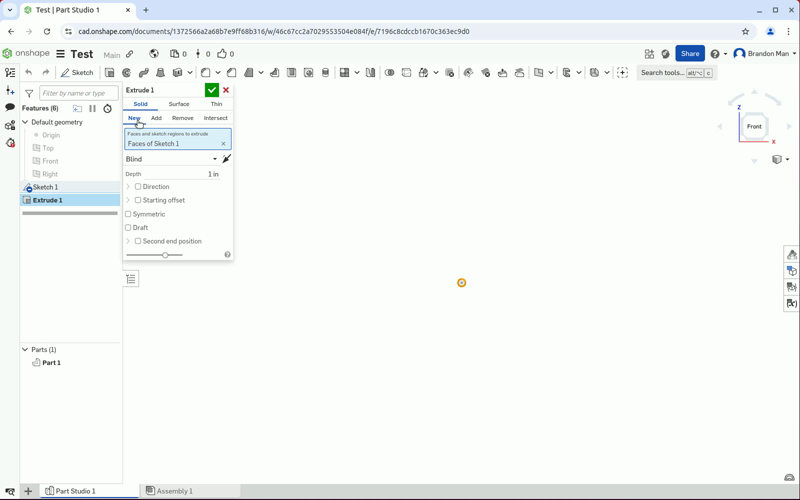
click(137, 120)
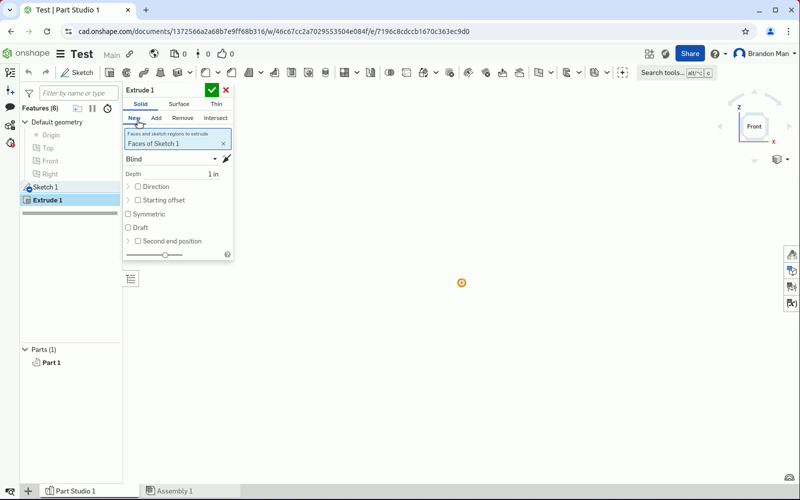
key(tab, 4)
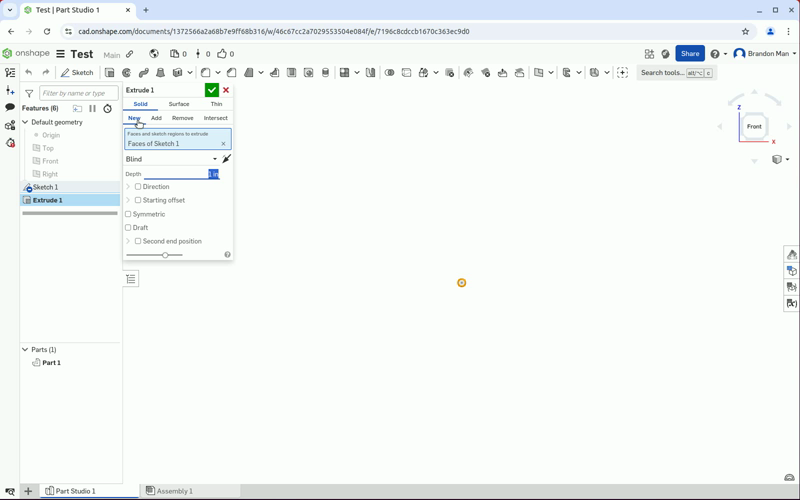
text(46.216)
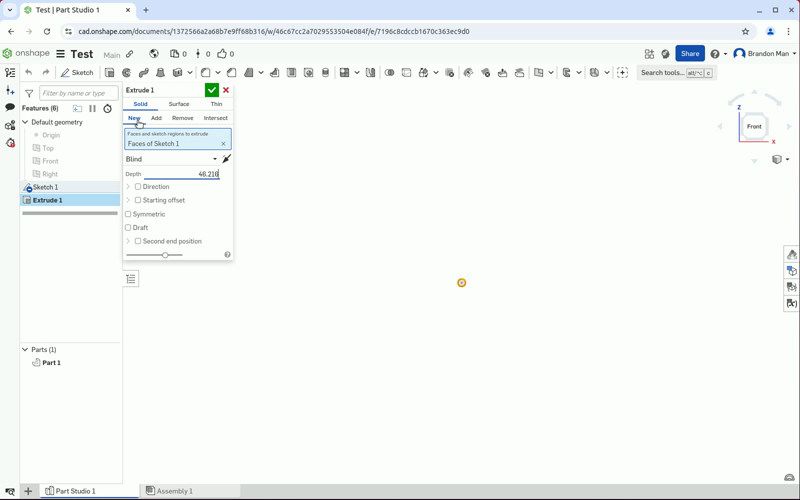
key(tab, 3)
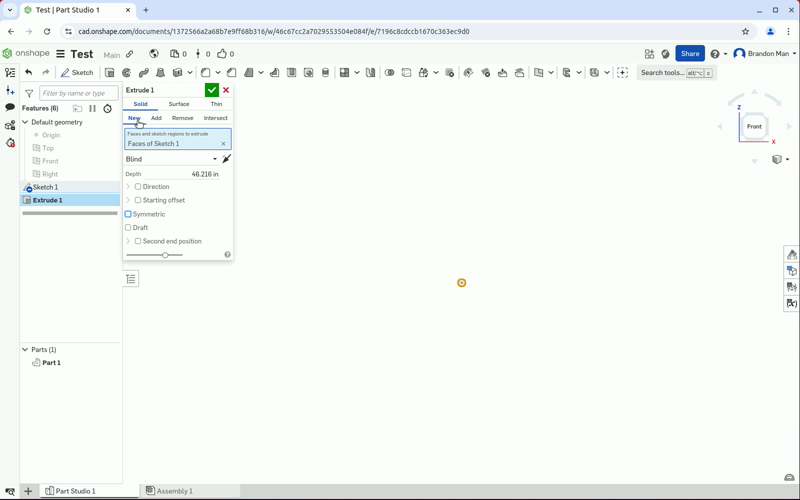
key(space)
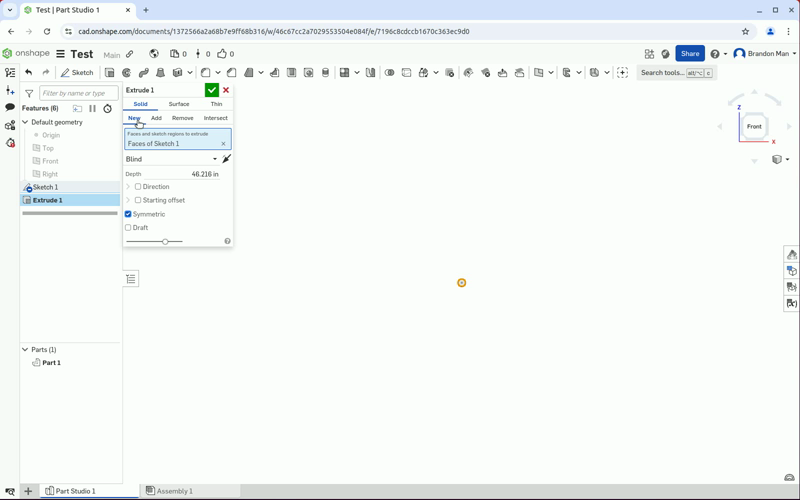
key(enter)
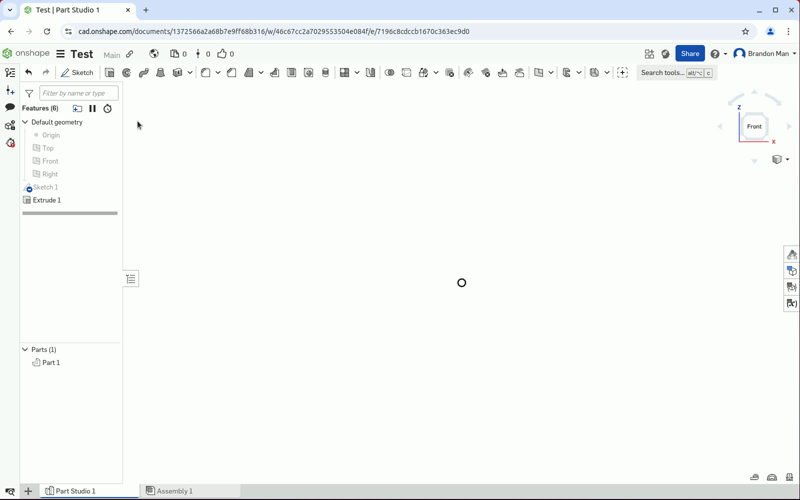
key(shift+h)
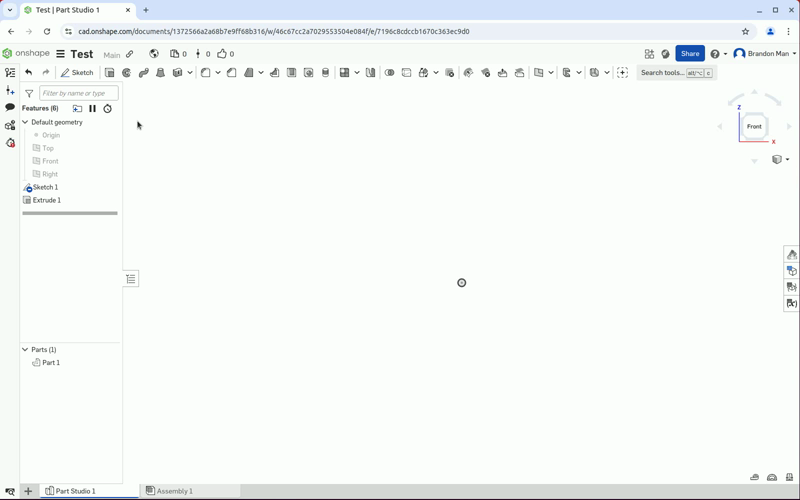
key(shift+h)
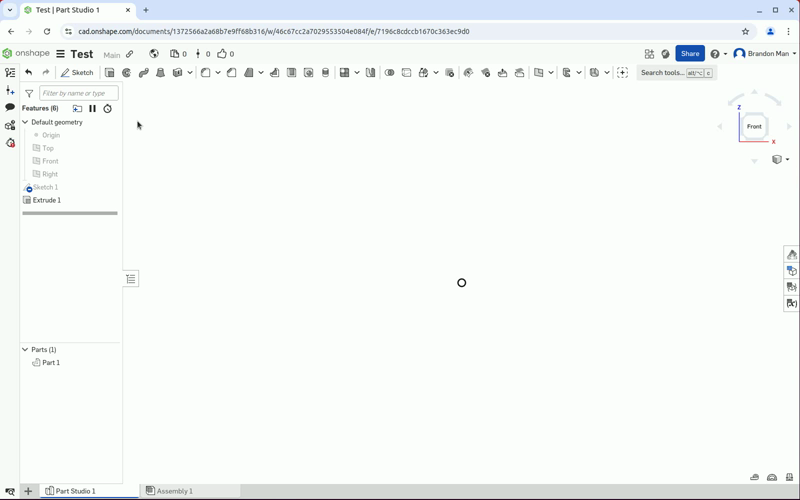
mouse_move(73, 189)
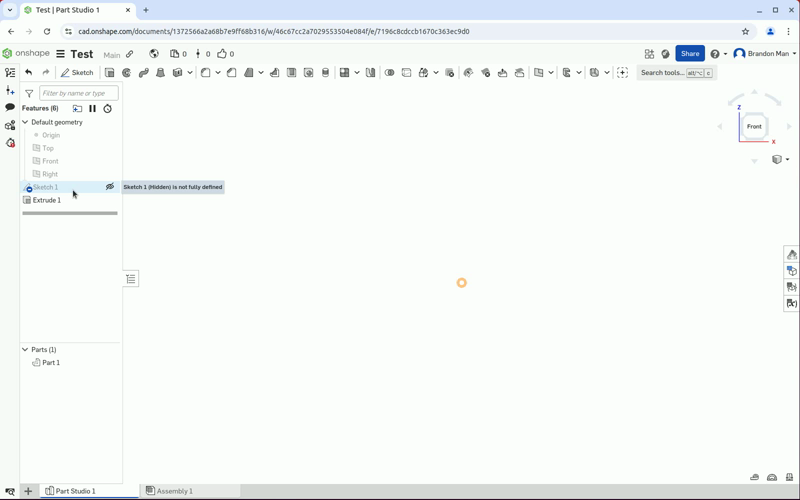
click(73, 189)
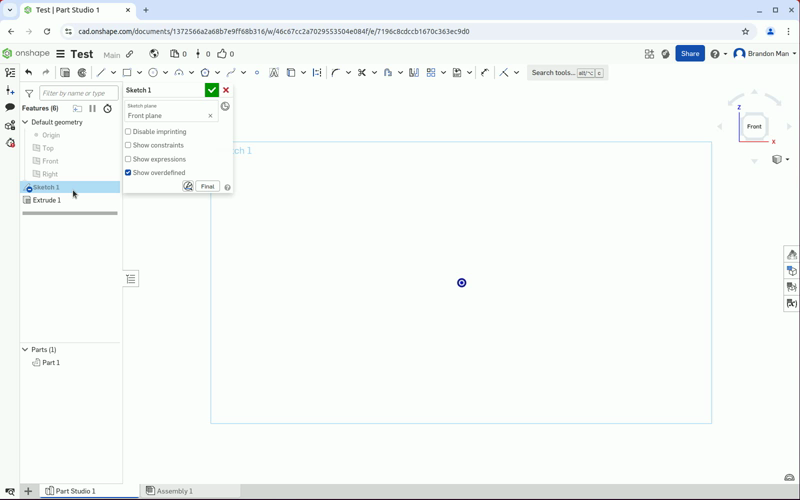
mouse_move(229, 92)
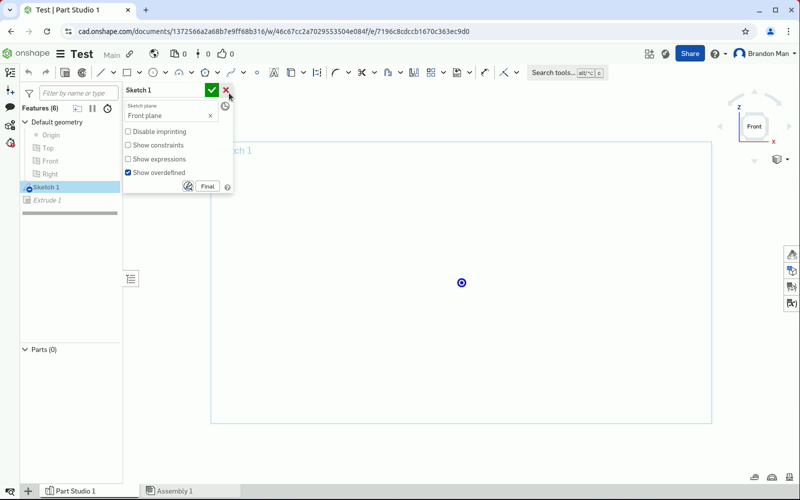
click(229, 92)
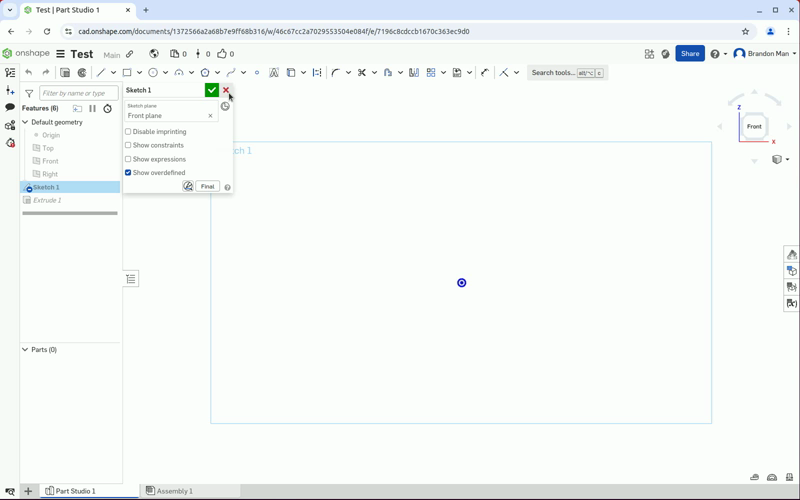
key(shift+s)
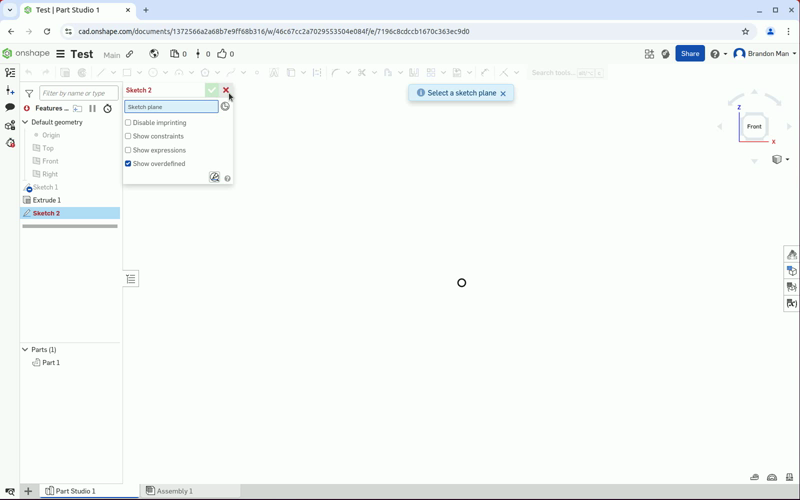
mouse_move(73, 163)
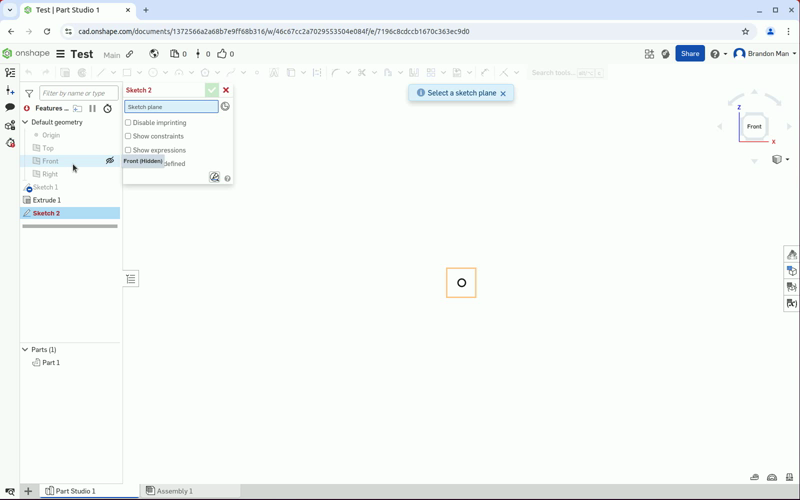
click(73, 163)
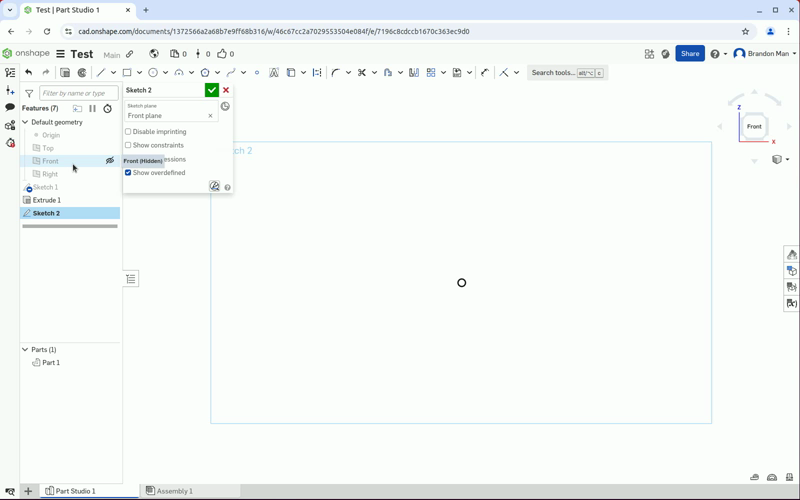
mouse_move(73, 352)
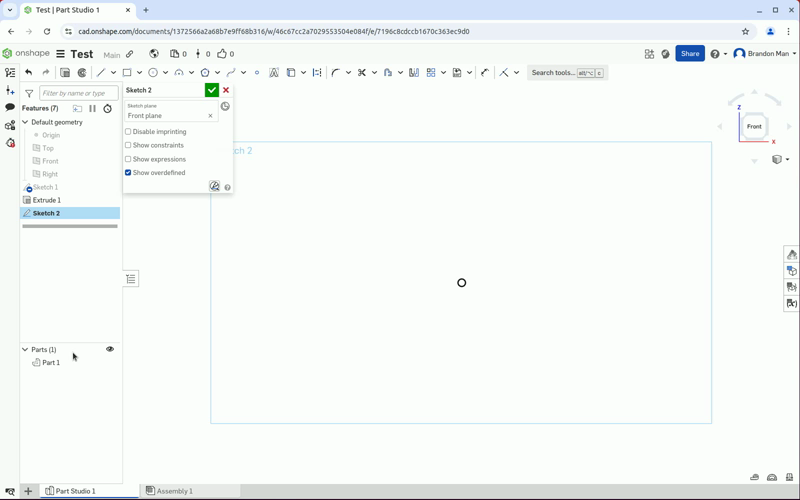
key(y)
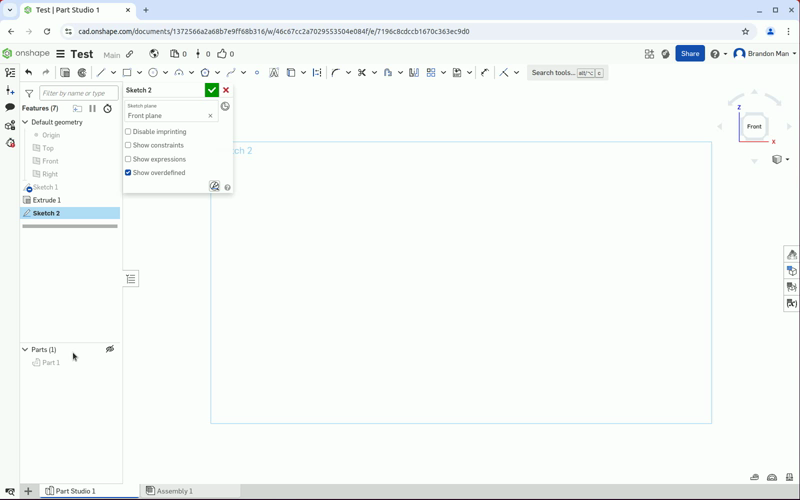
key(c)
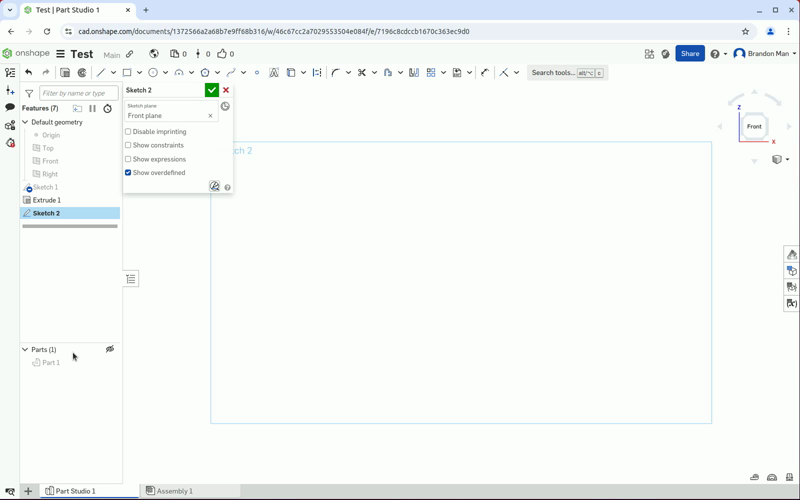
key_down(shift)
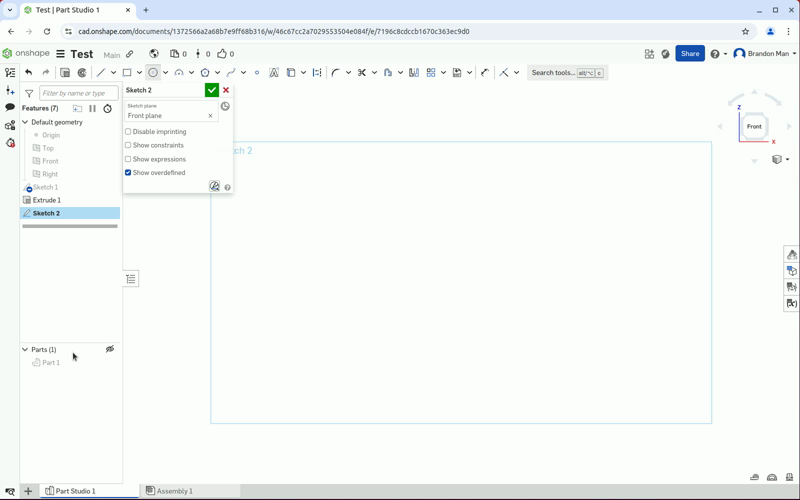
mouse_move(461, 282)
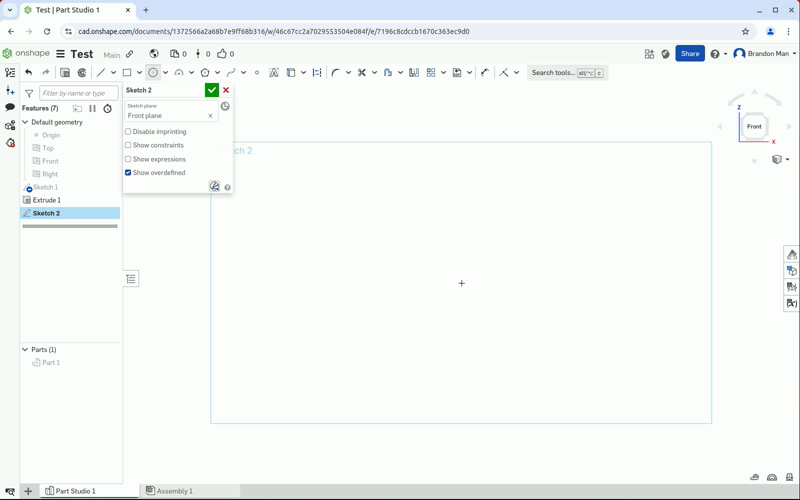
click(461, 282)
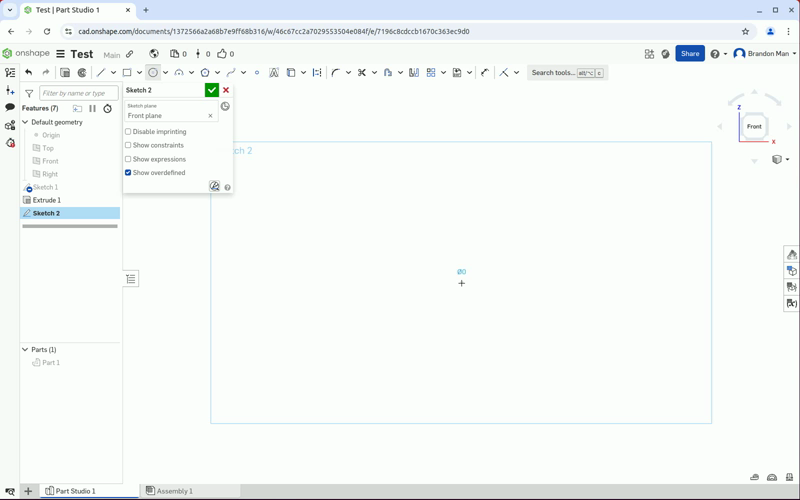
key_up(shift)
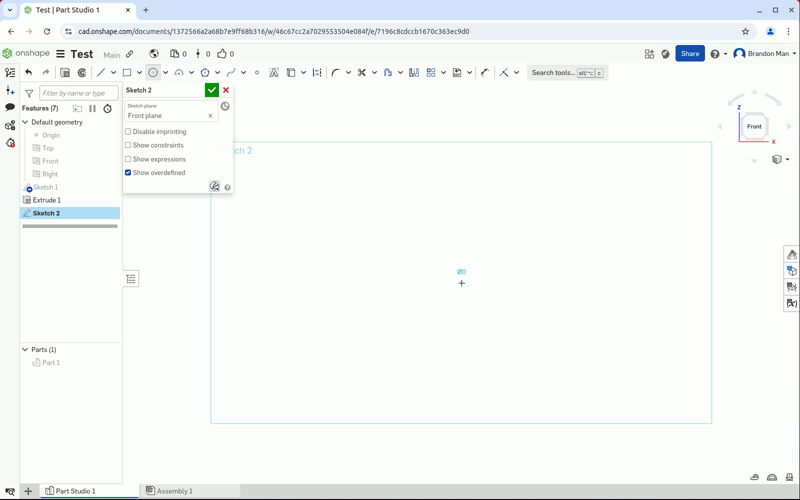
mouse_move(465, 282)
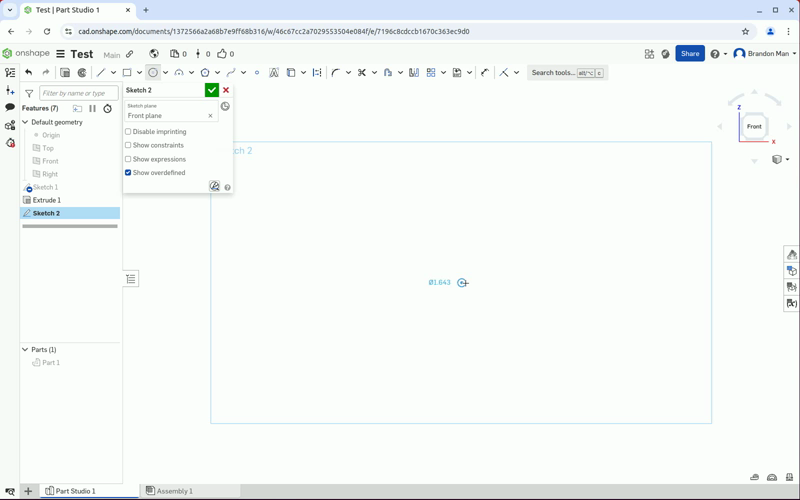
click(465, 282)
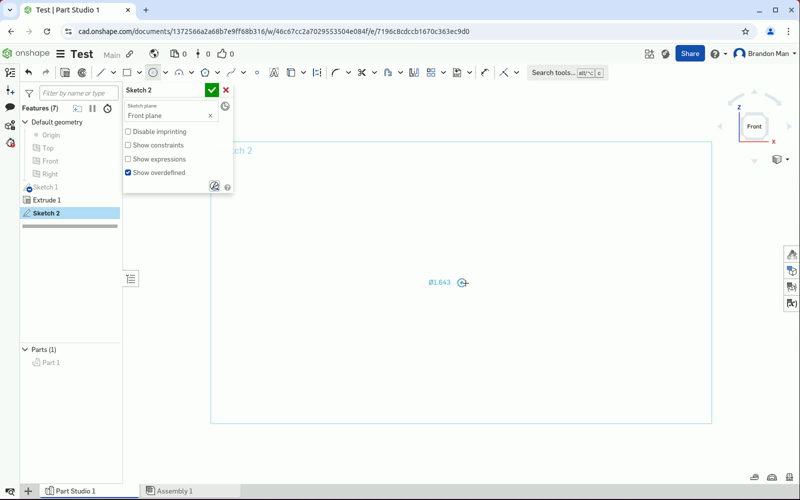
key(esc)
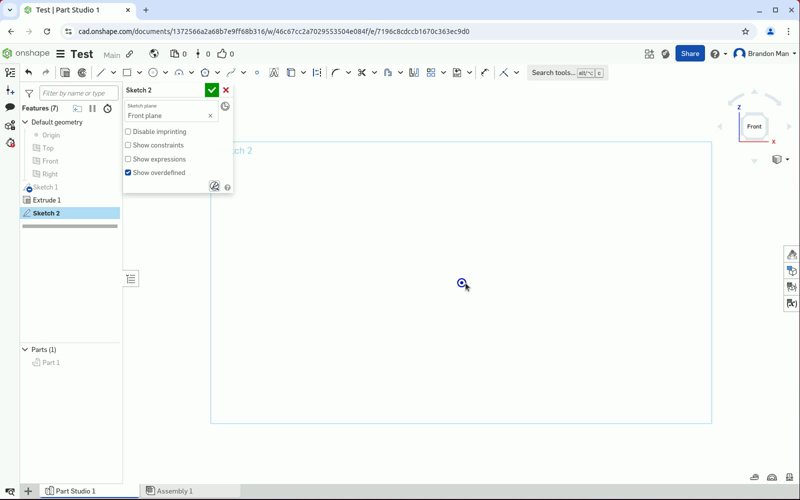
key(c)
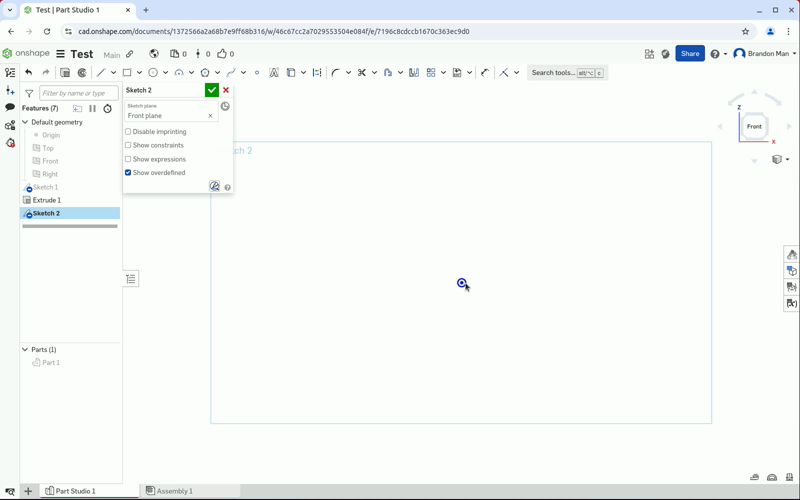
key_down(shift)
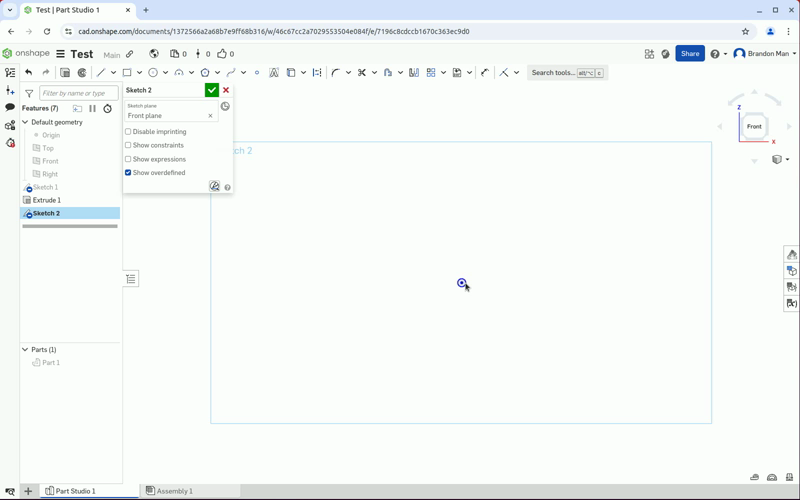
mouse_move(461, 282)
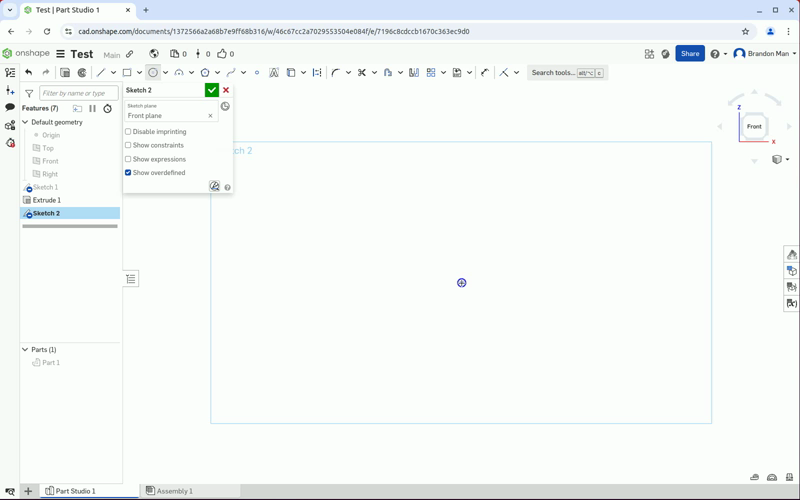
scroll(6)
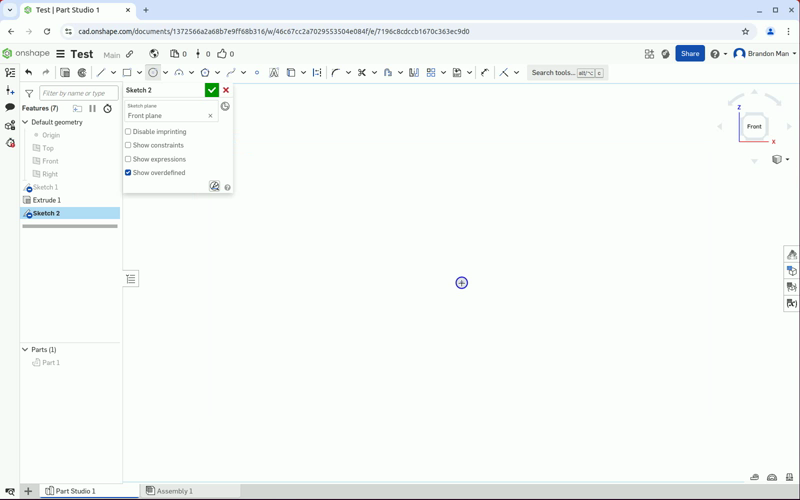
scroll(6)
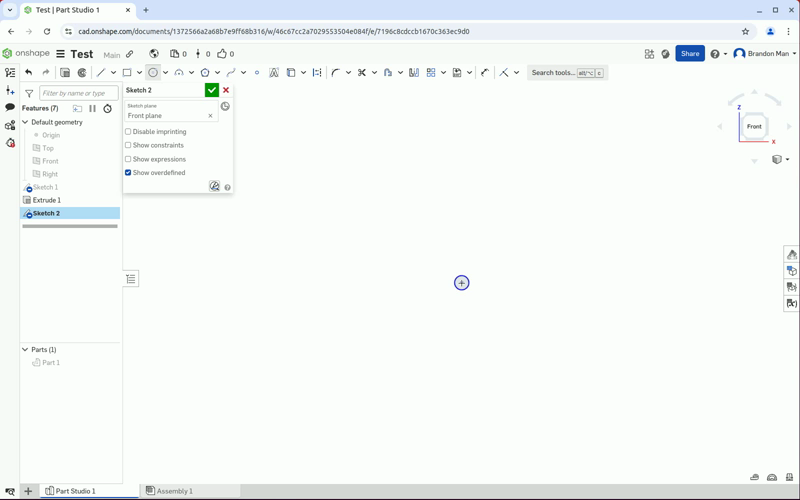
scroll(6)
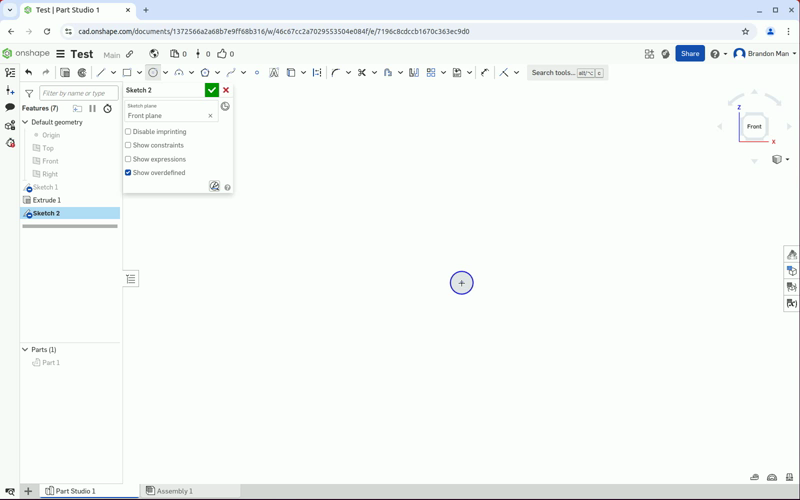
scroll(6)
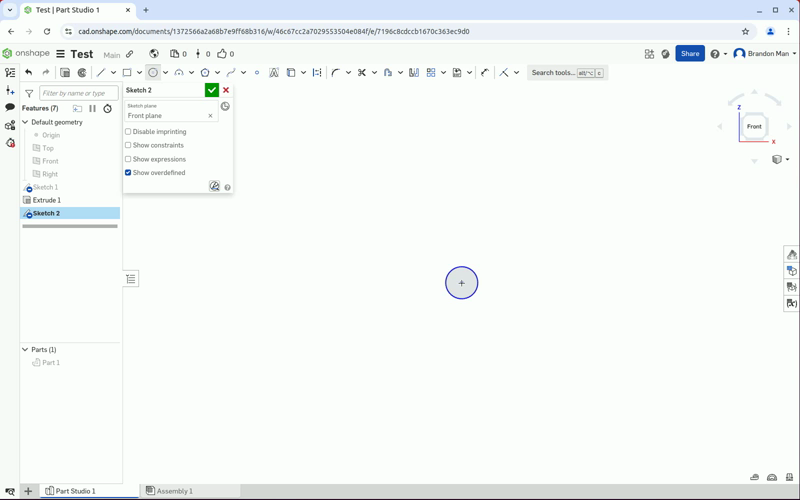
scroll(6)
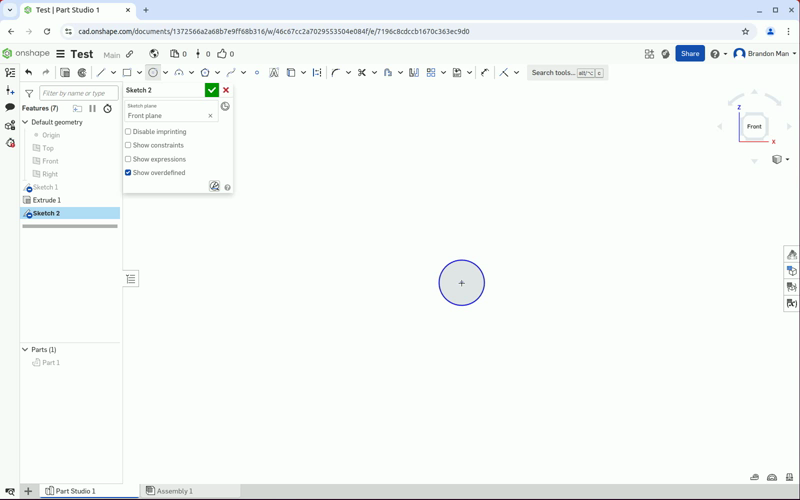
scroll(6)
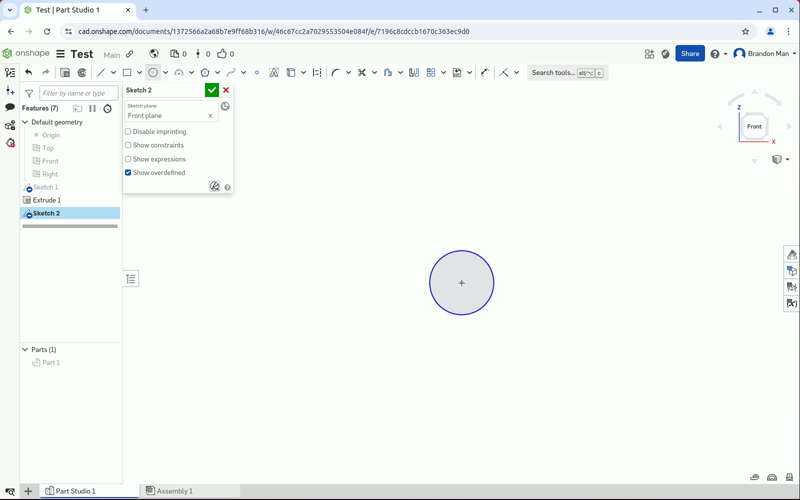
scroll(6)
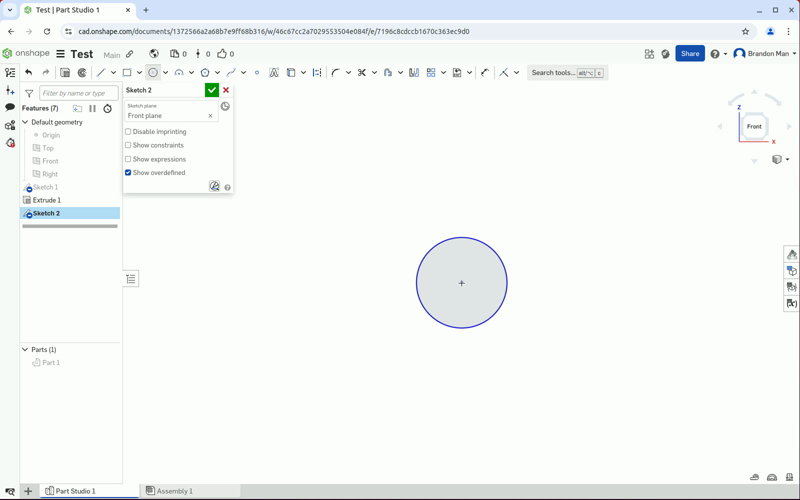
click(461, 282)
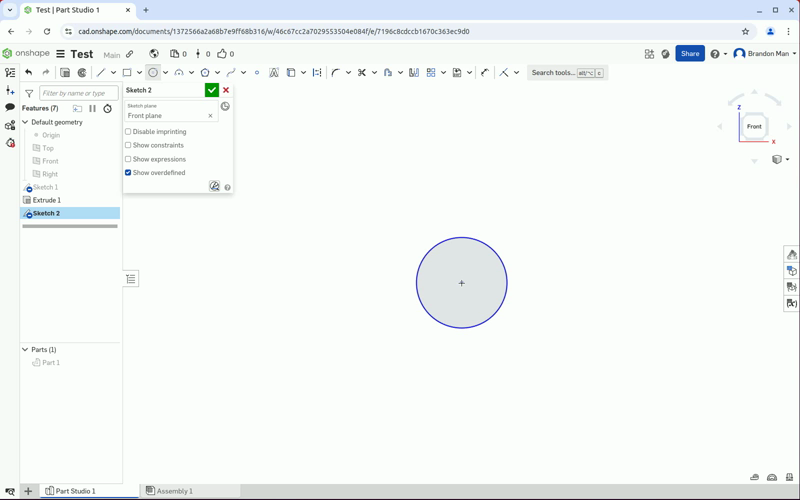
scroll(-6)
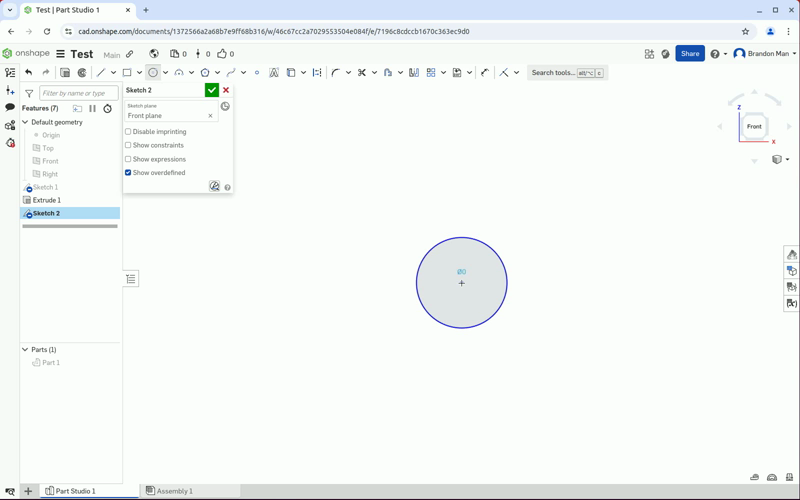
scroll(-6)
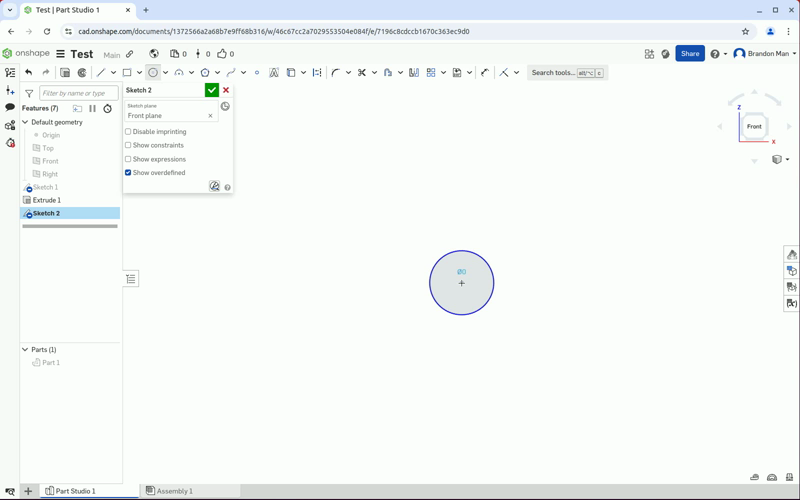
scroll(-6)
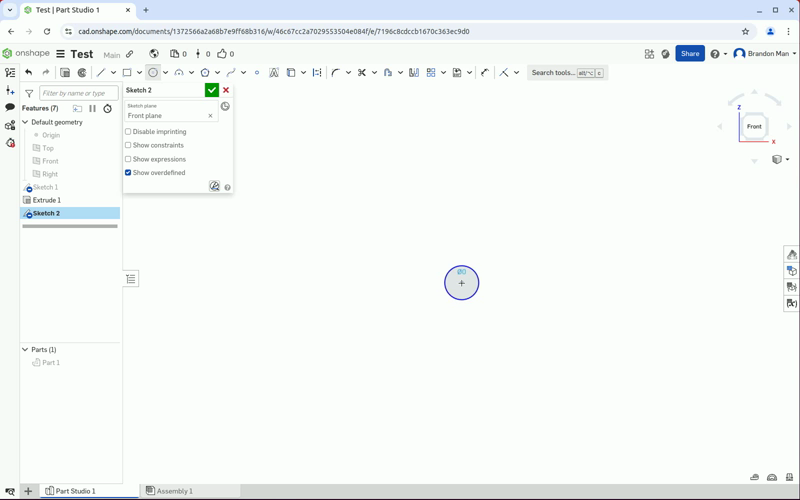
scroll(-6)
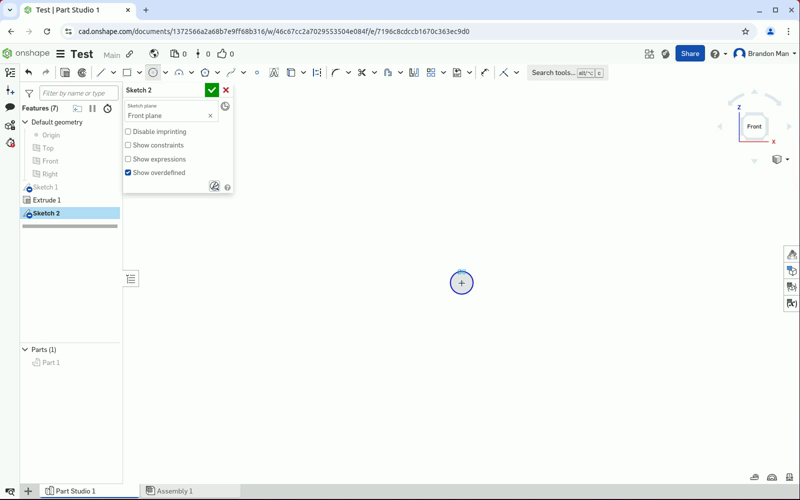
scroll(-6)
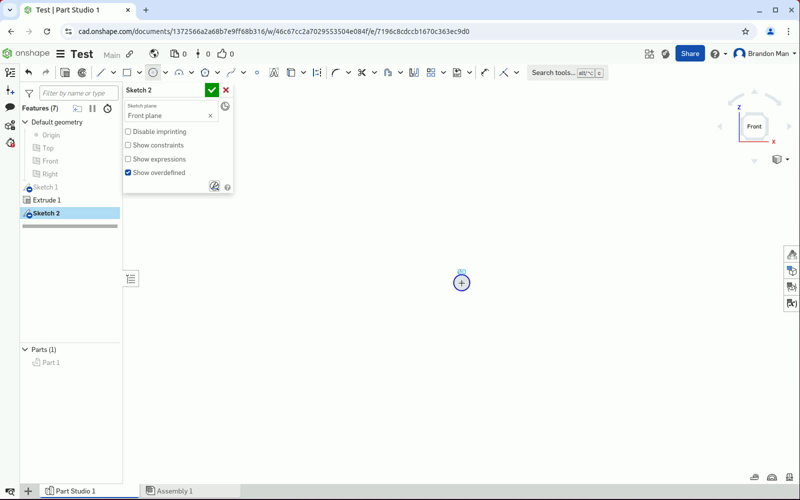
scroll(-6)
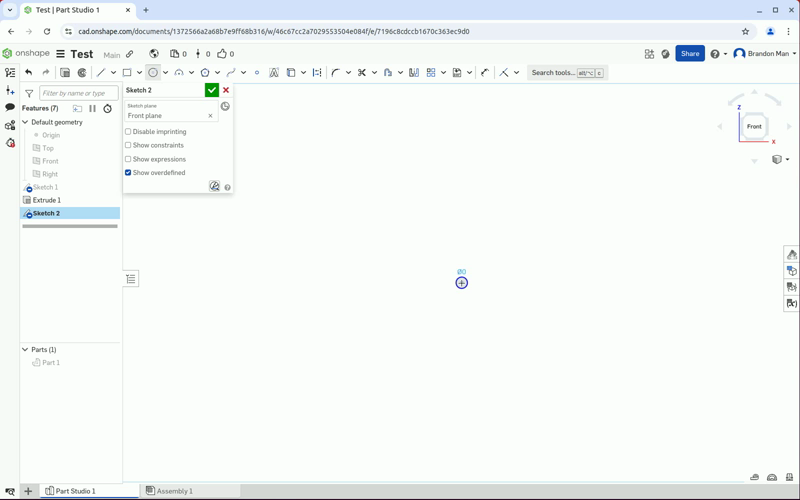
scroll(-6)
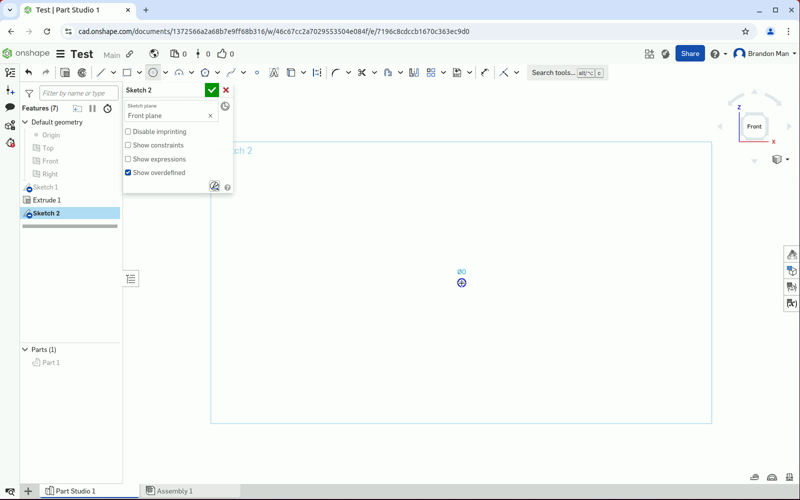
key_up(shift)
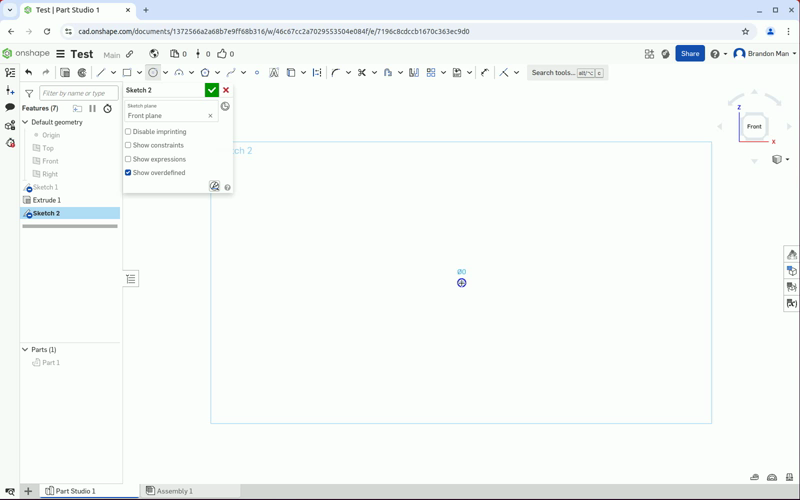
mouse_move(465, 282)
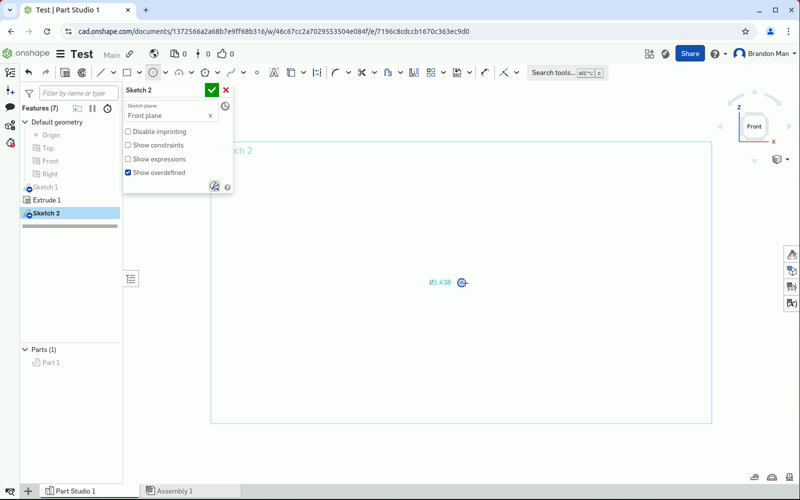
scroll(6)
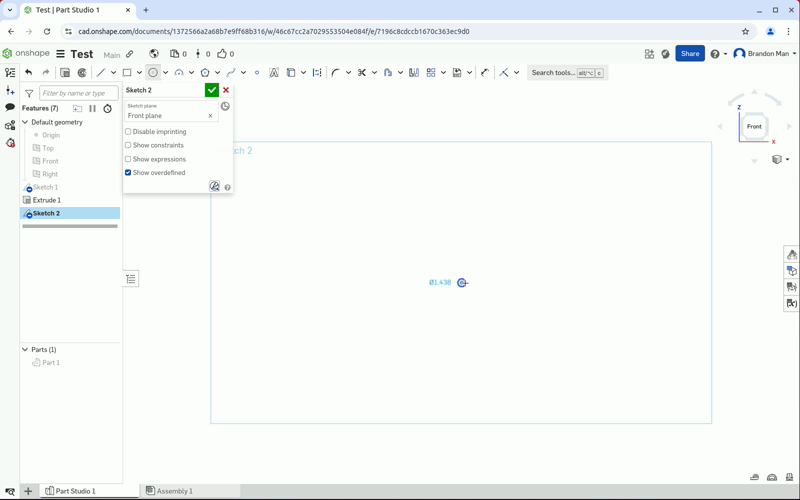
scroll(6)
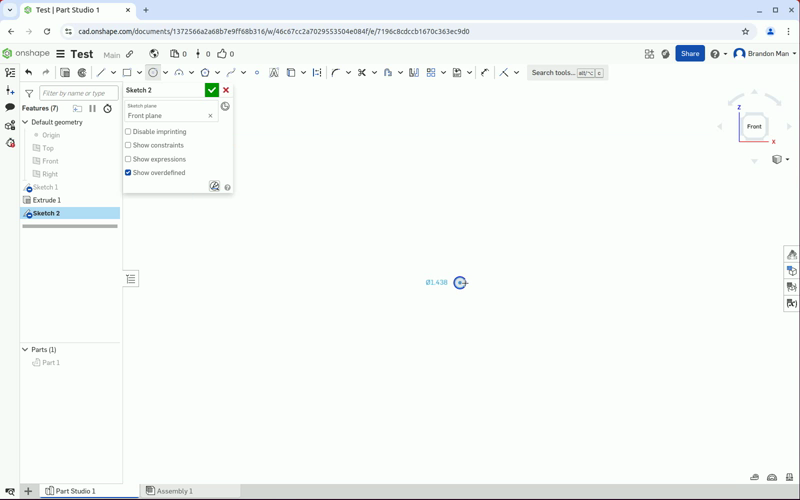
scroll(6)
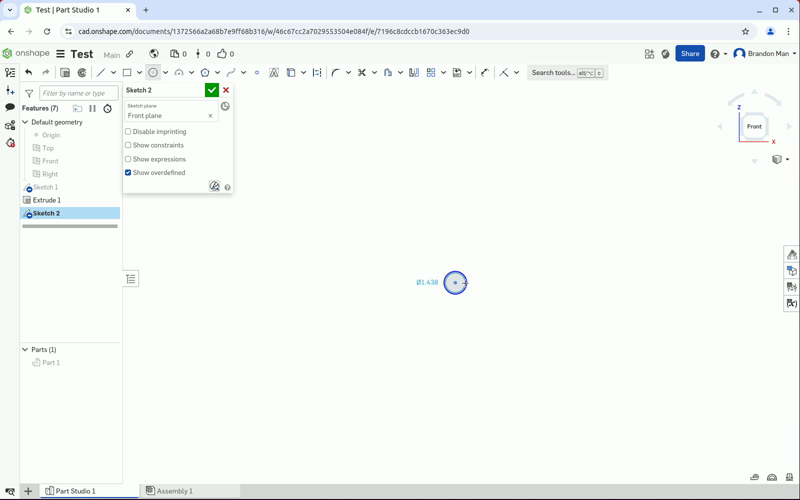
scroll(6)
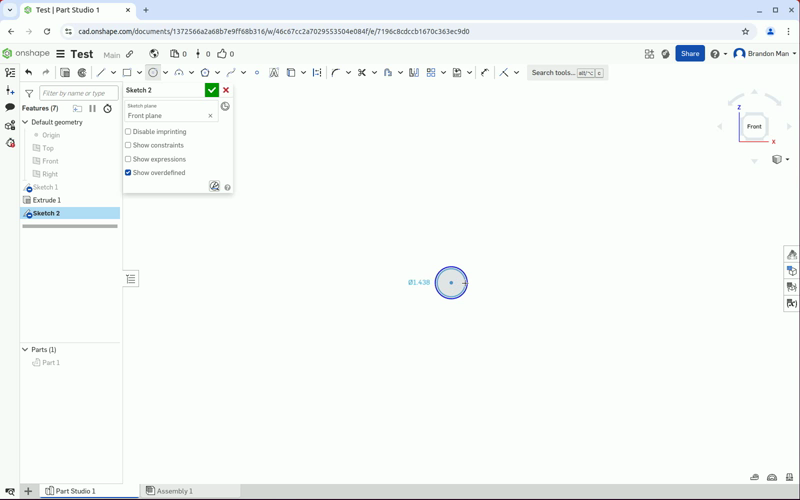
scroll(6)
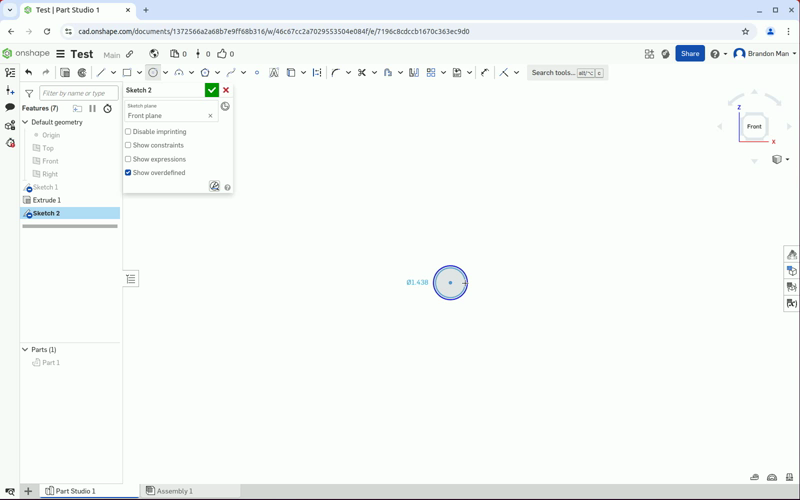
scroll(6)
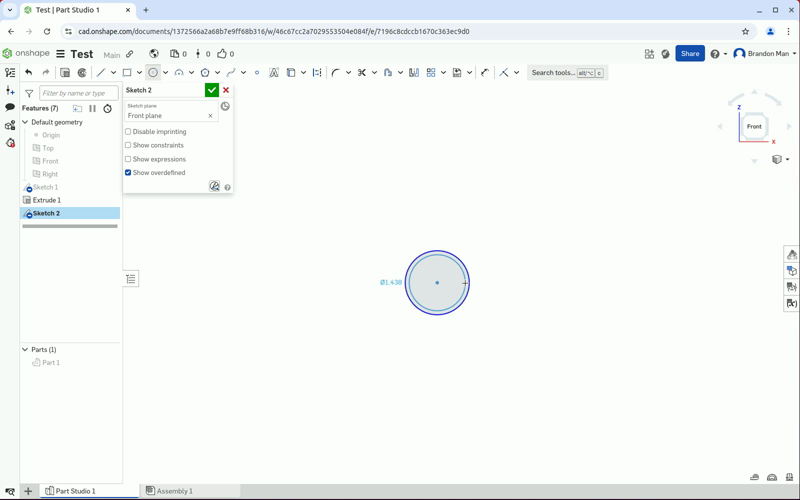
scroll(6)
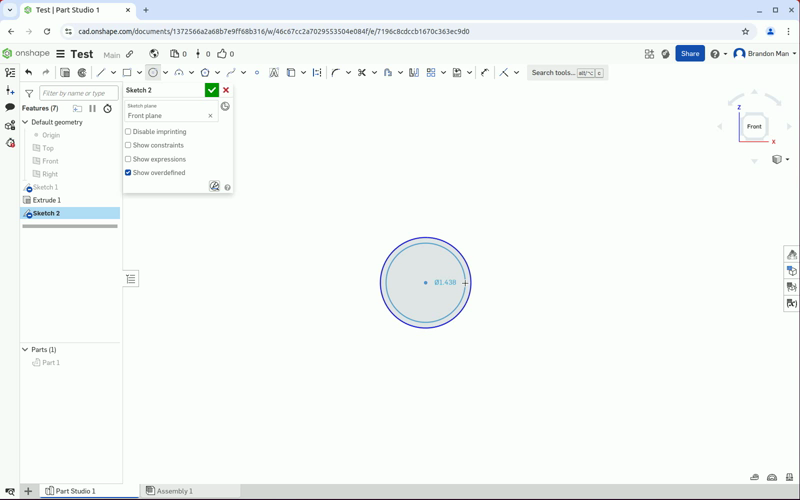
click(465, 282)
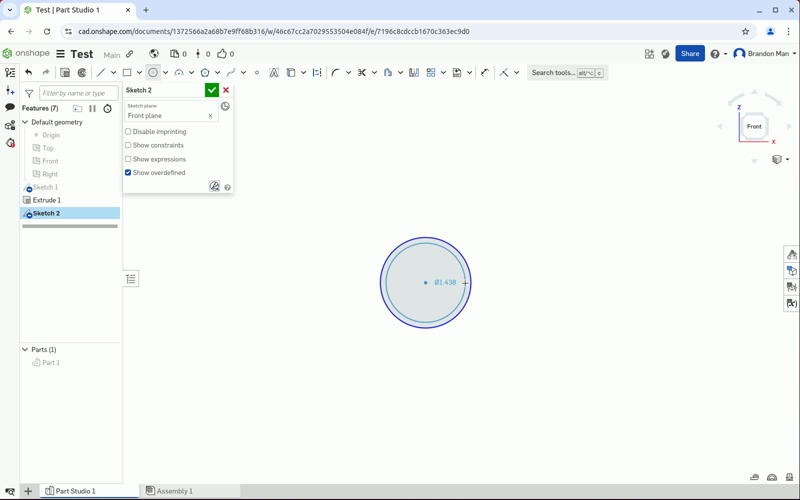
scroll(-6)
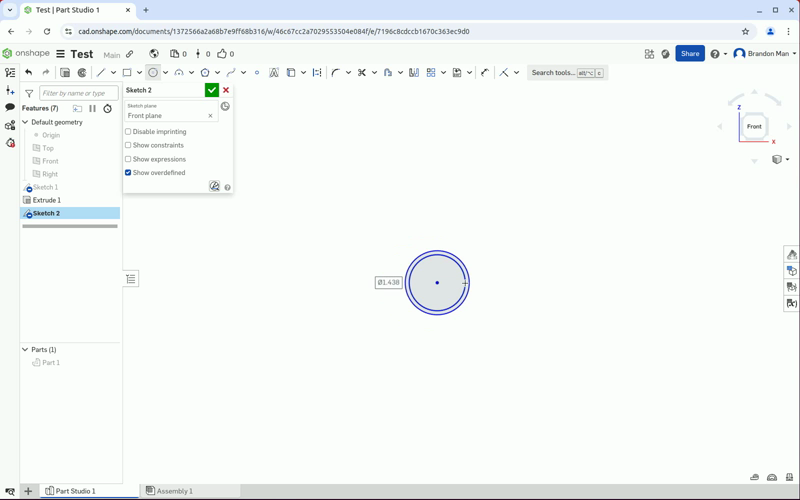
scroll(-6)
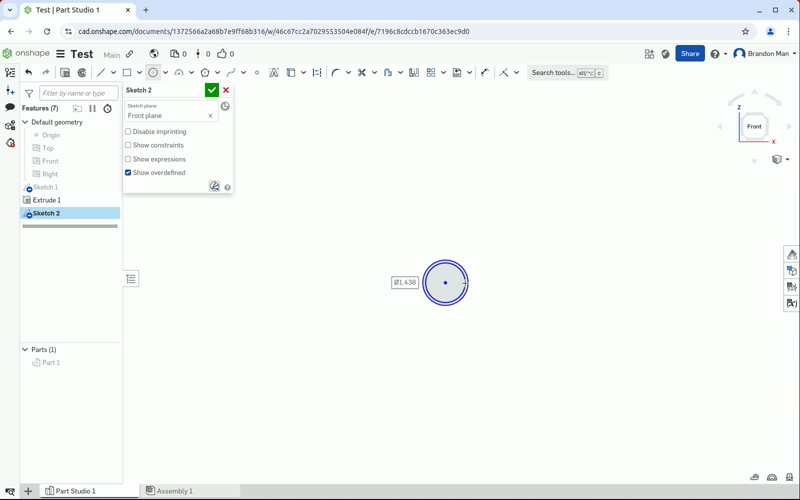
scroll(-6)
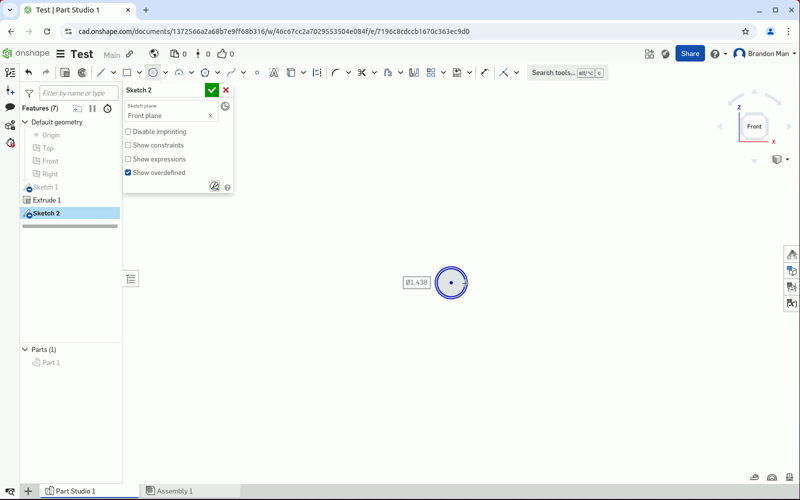
scroll(-6)
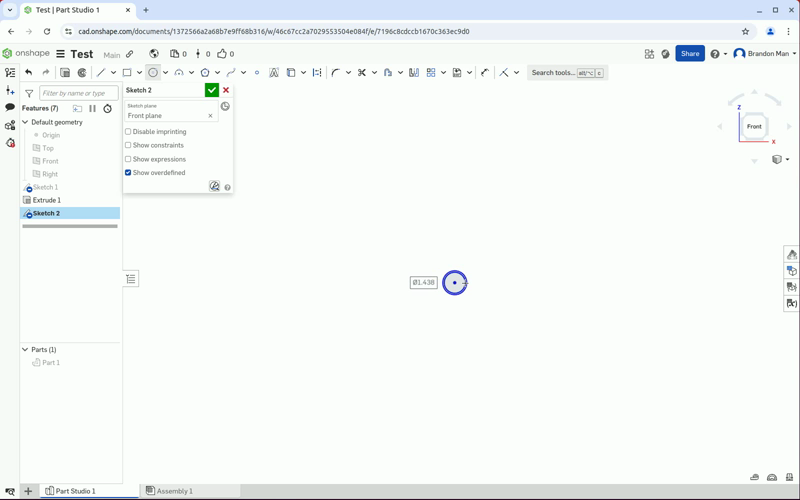
scroll(-6)
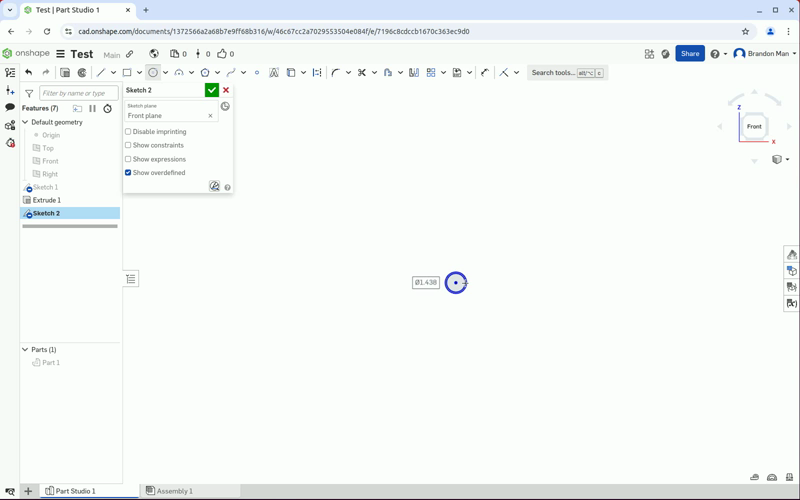
scroll(-6)
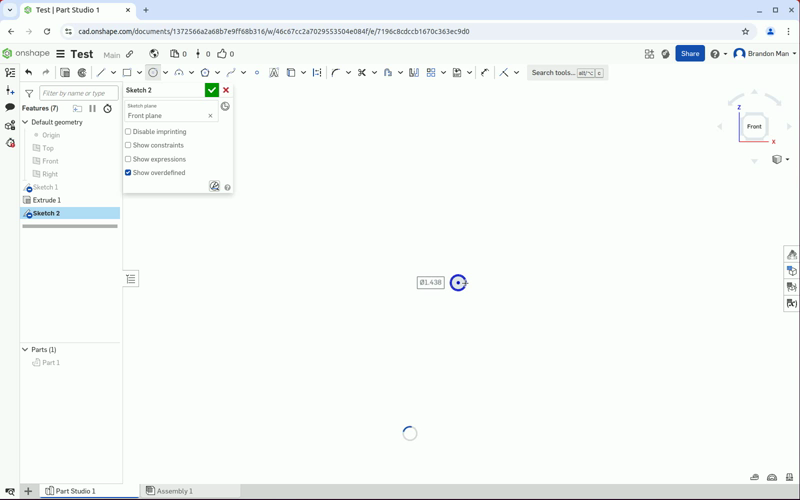
scroll(-6)
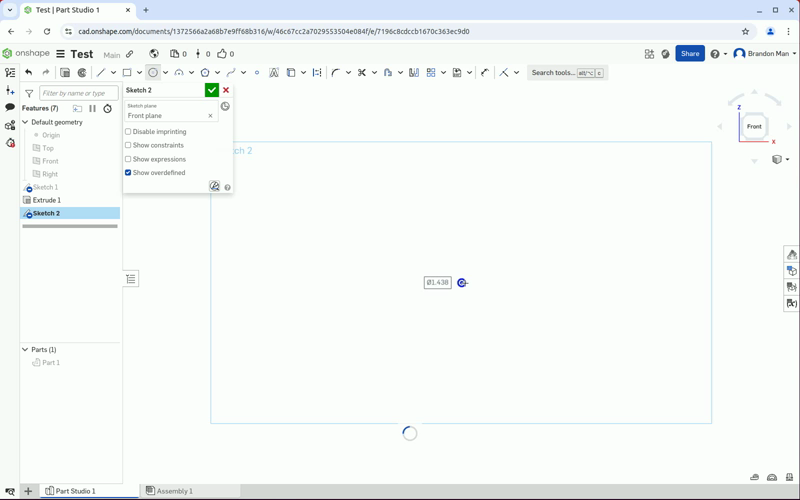
key(esc)
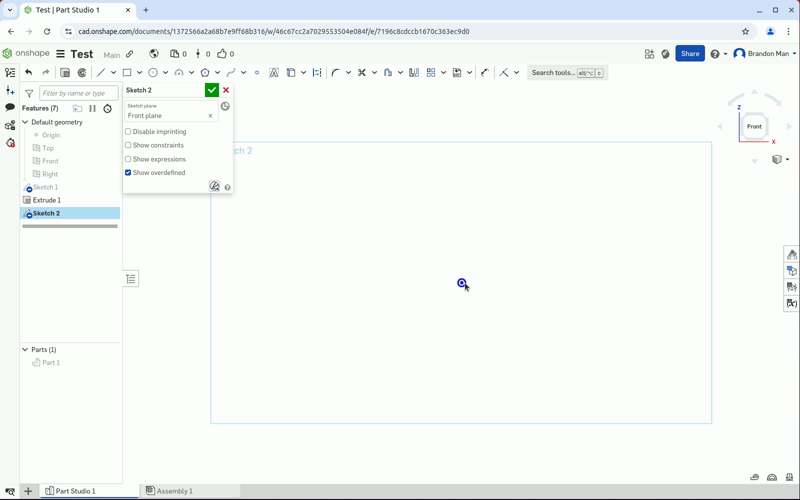
mouse_move(461, 286)
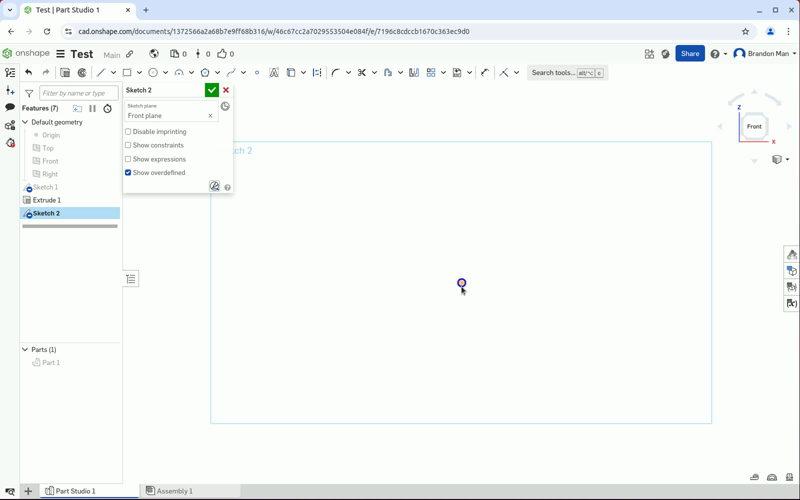
scroll(6)
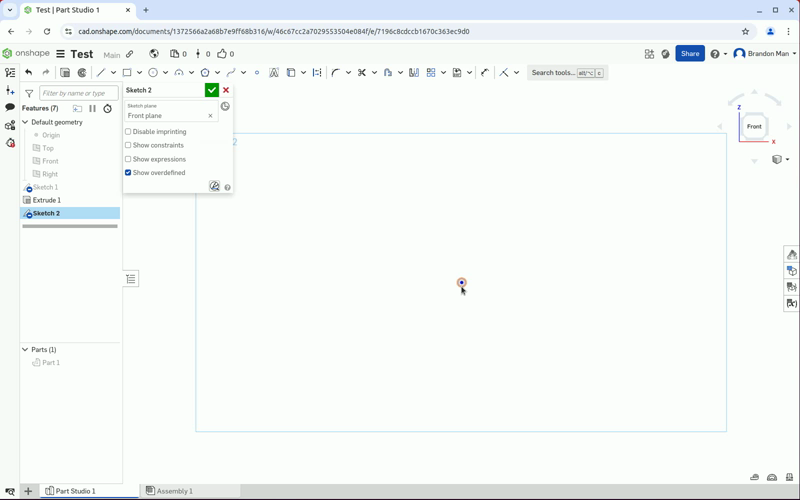
scroll(6)
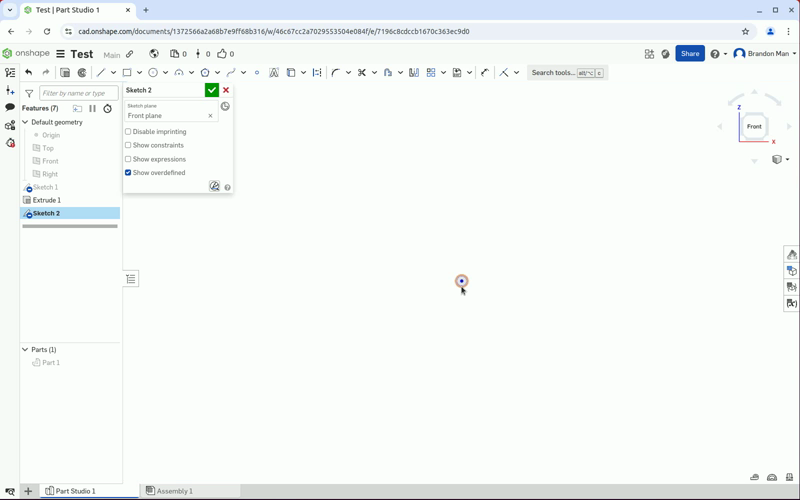
scroll(6)
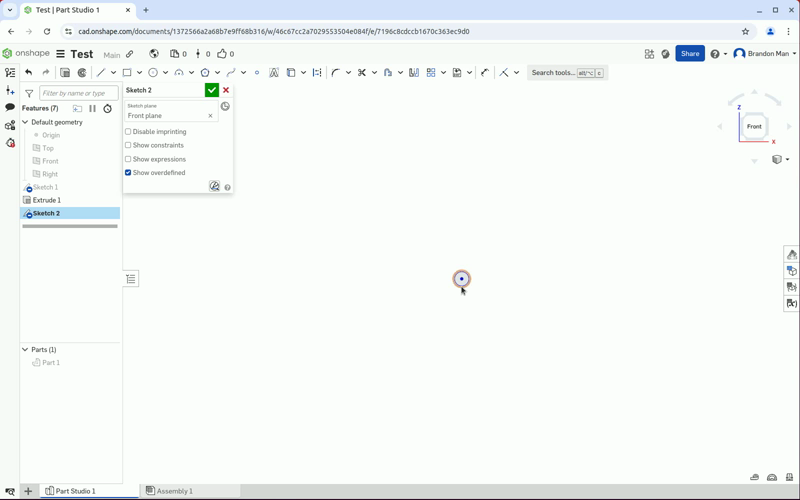
scroll(6)
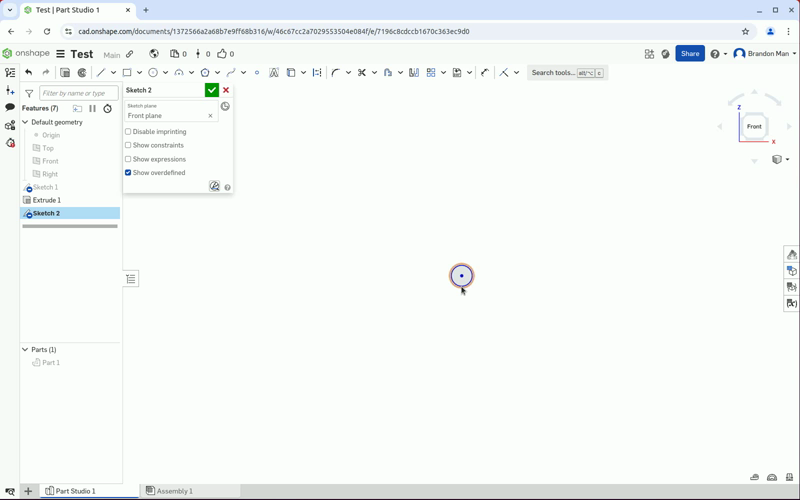
scroll(6)
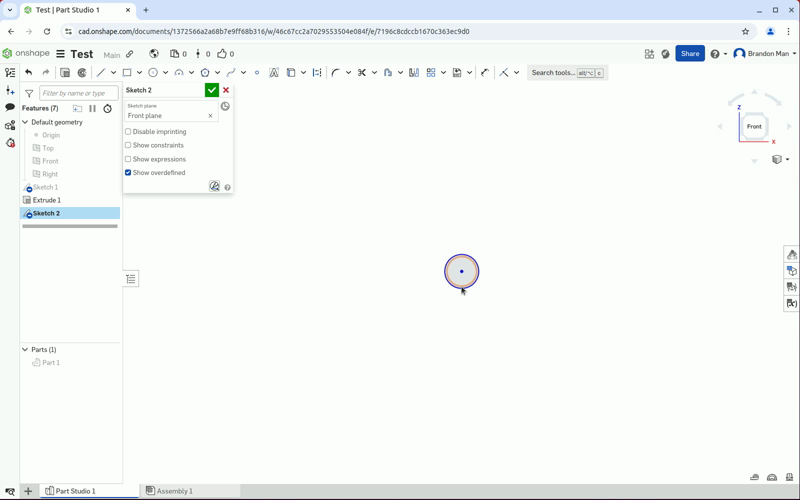
scroll(6)
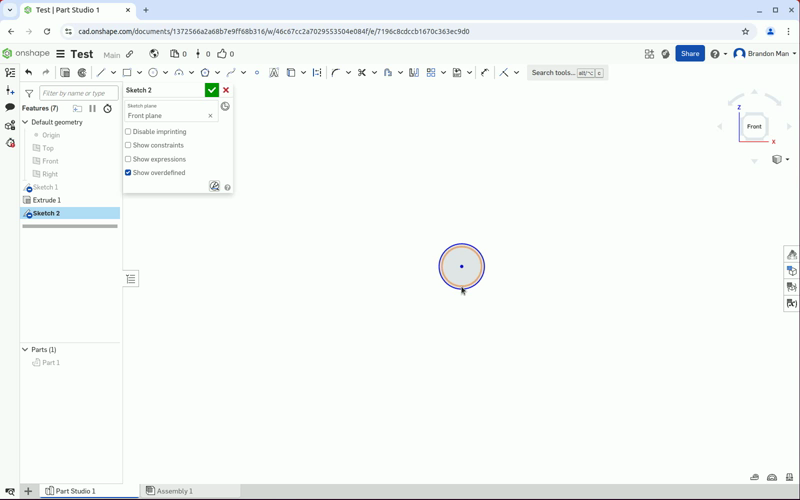
scroll(6)
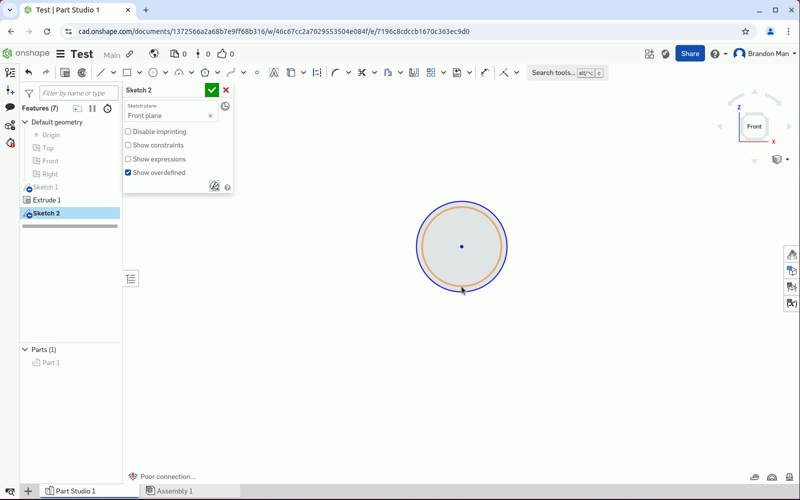
click(461, 286)
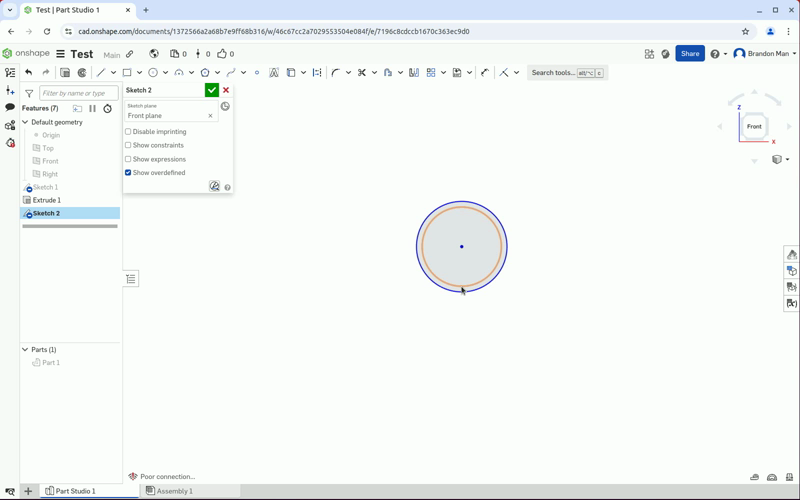
scroll(-6)
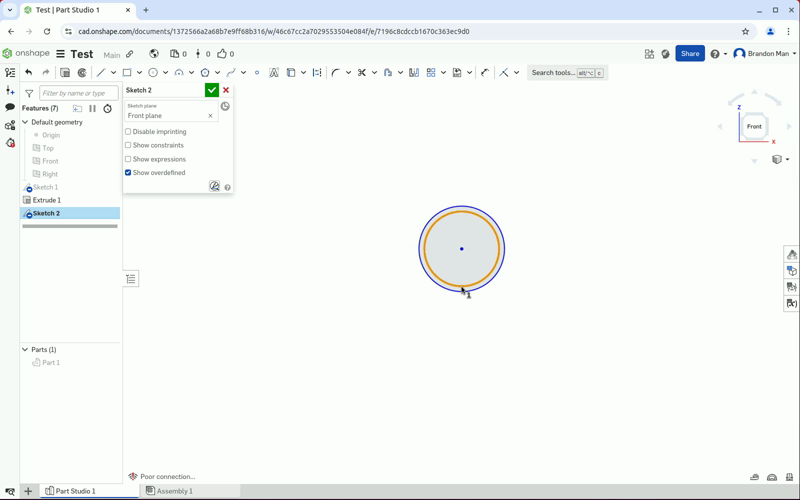
scroll(-6)
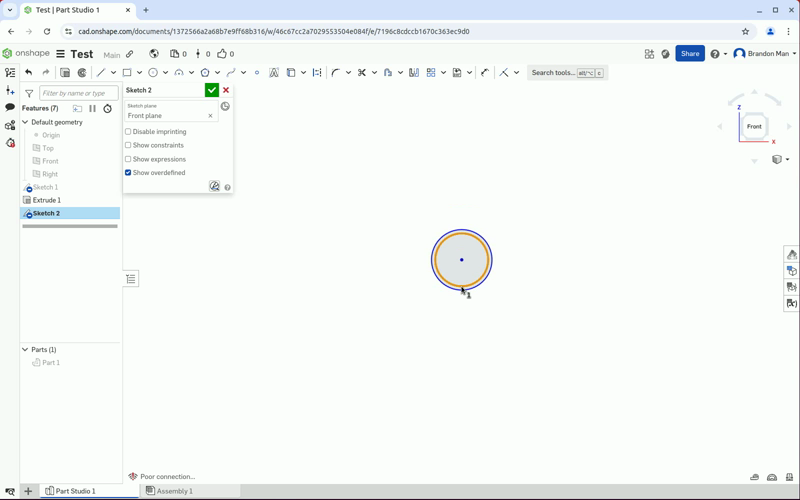
scroll(-6)
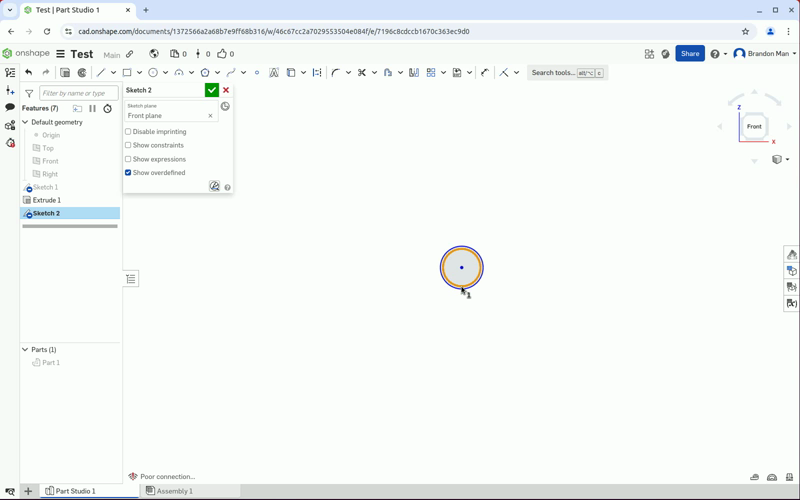
scroll(-6)
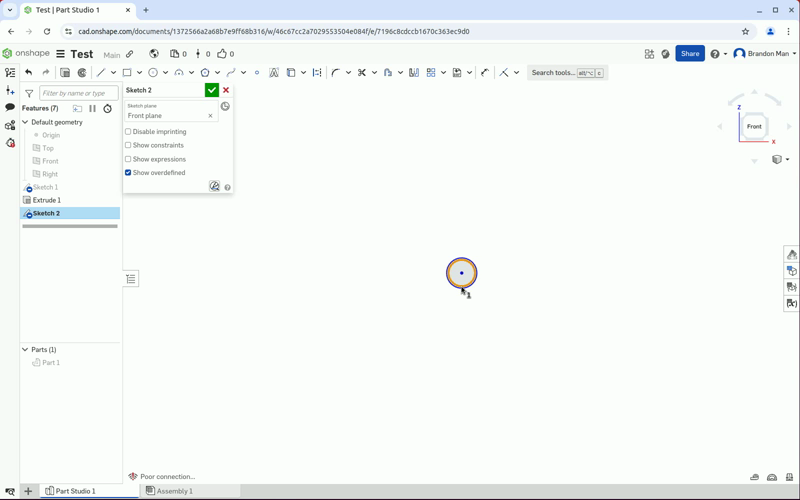
scroll(-6)
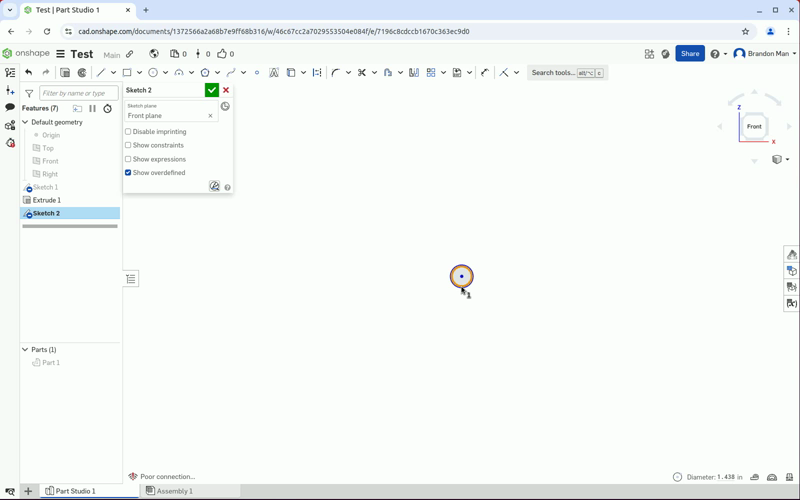
scroll(-6)
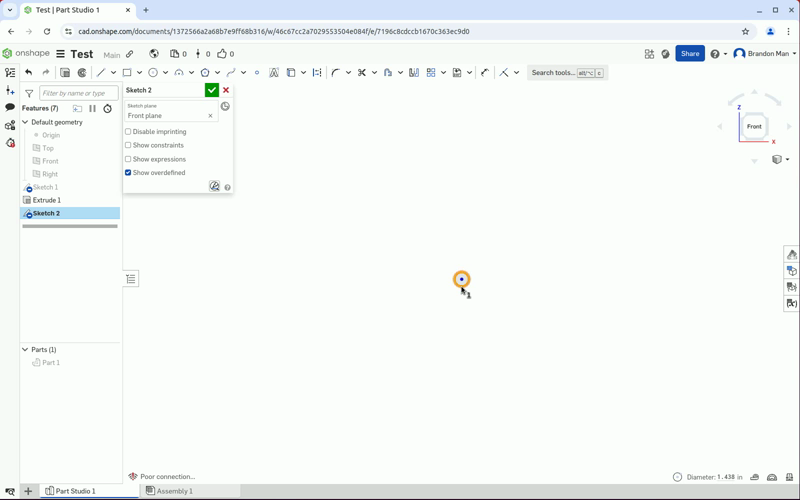
scroll(-6)
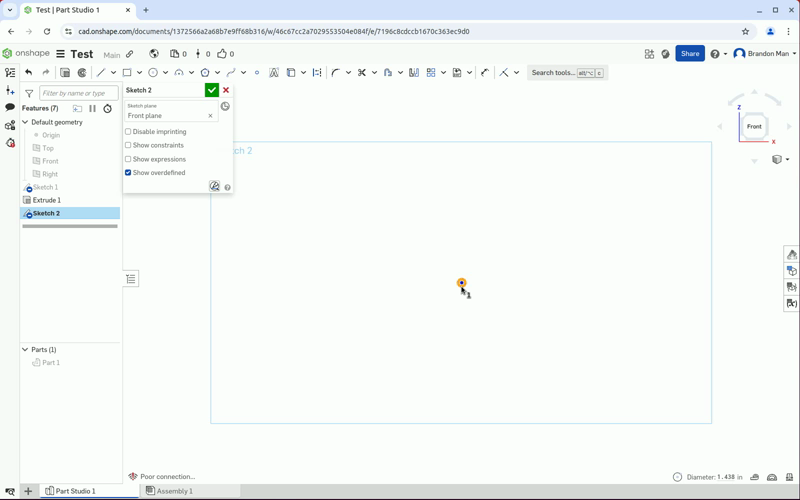
mouse_move(73, 352)
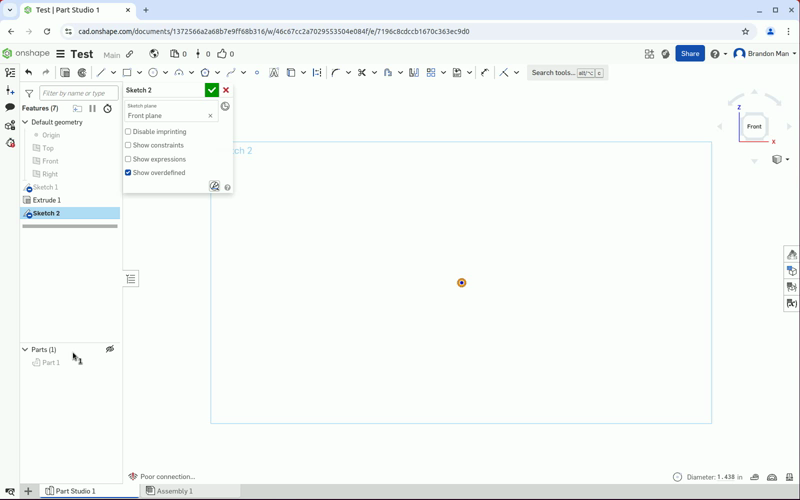
key(shift+y)
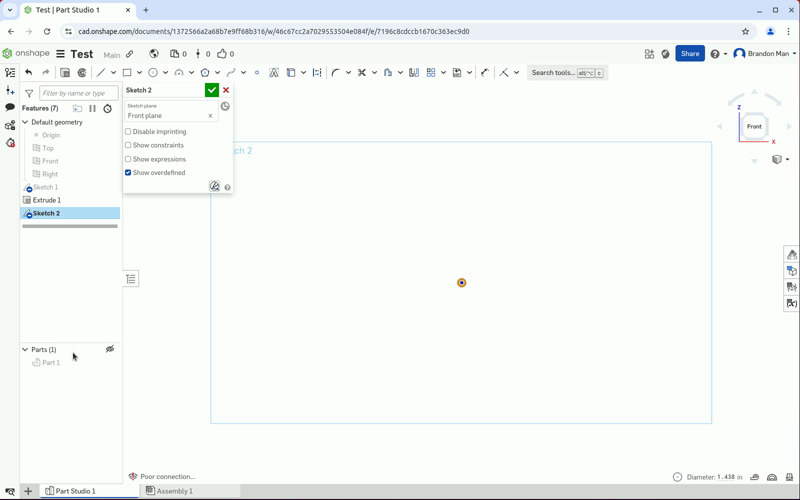
key(shift+e)
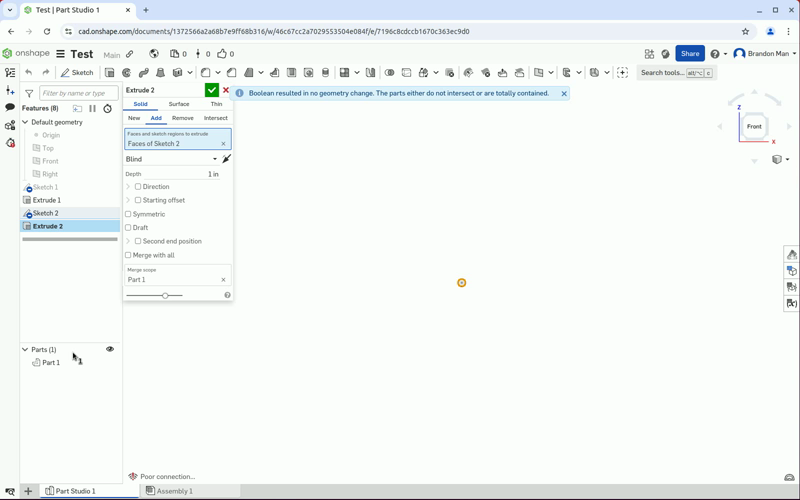
mouse_move(143, 106)
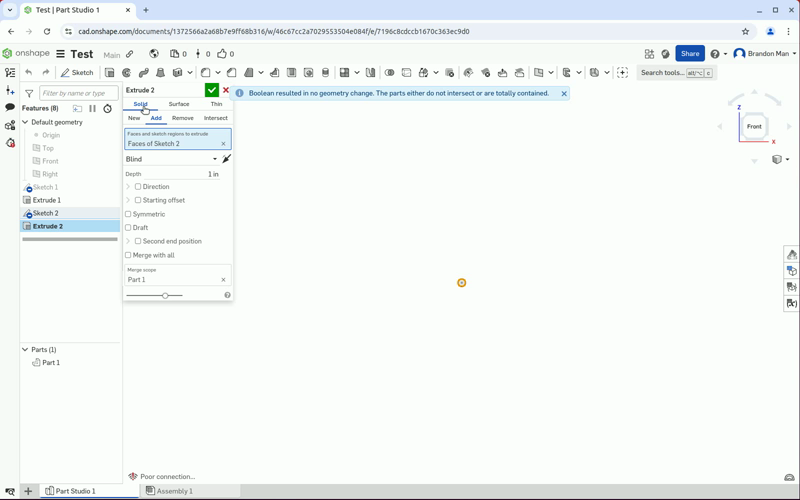
click(143, 106)
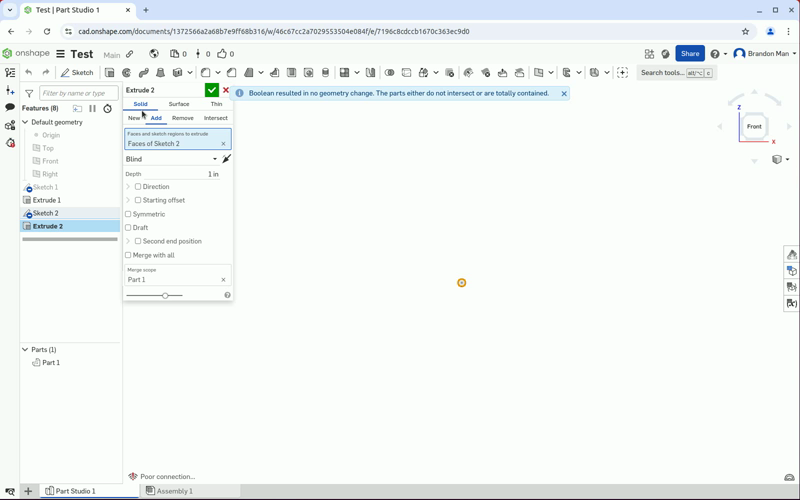
mouse_move(137, 120)
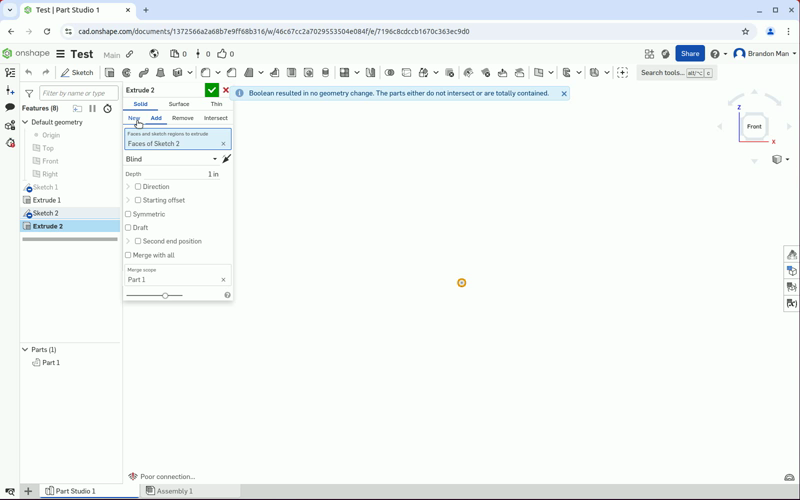
click(137, 120)
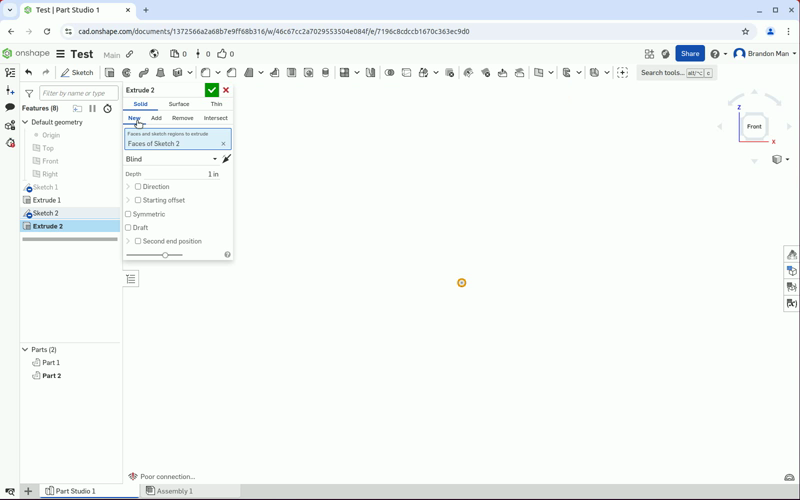
key(tab, 4)
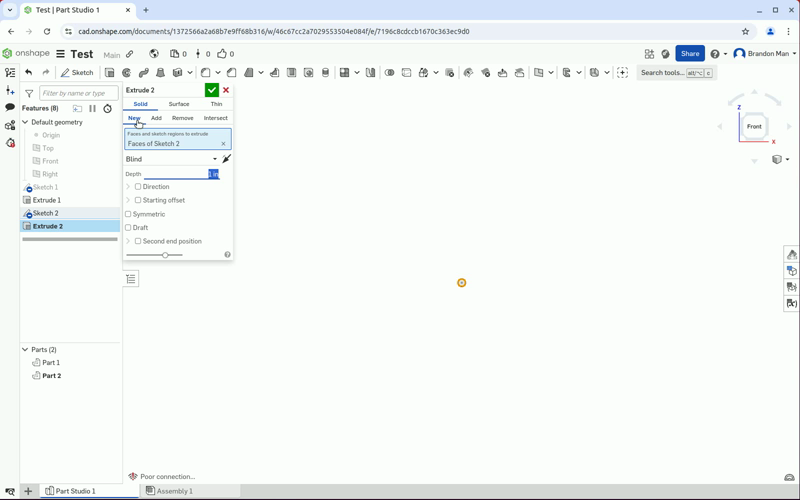
text(46.216)
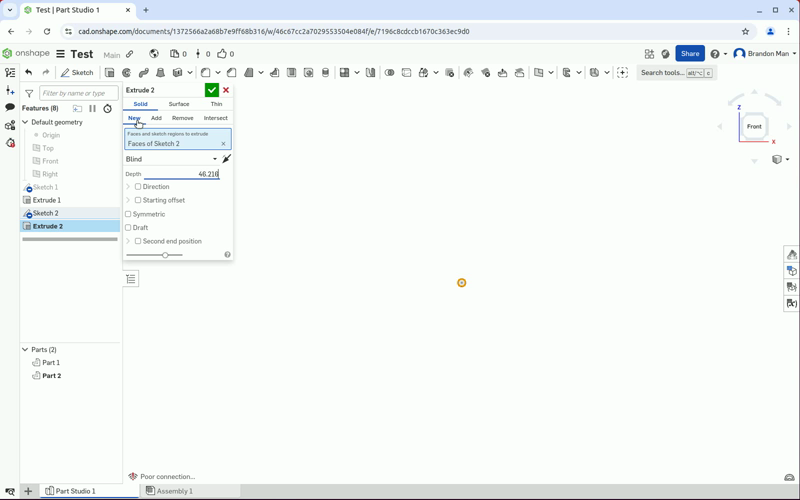
key(tab, 3)
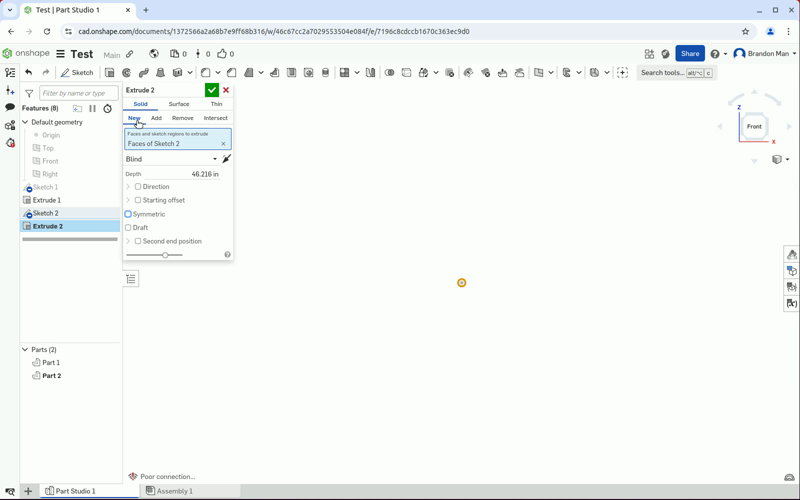
key(space)
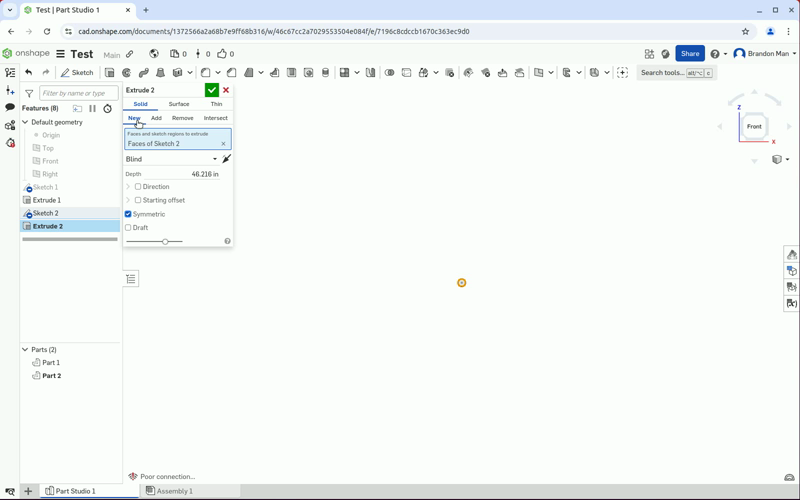
key(enter)
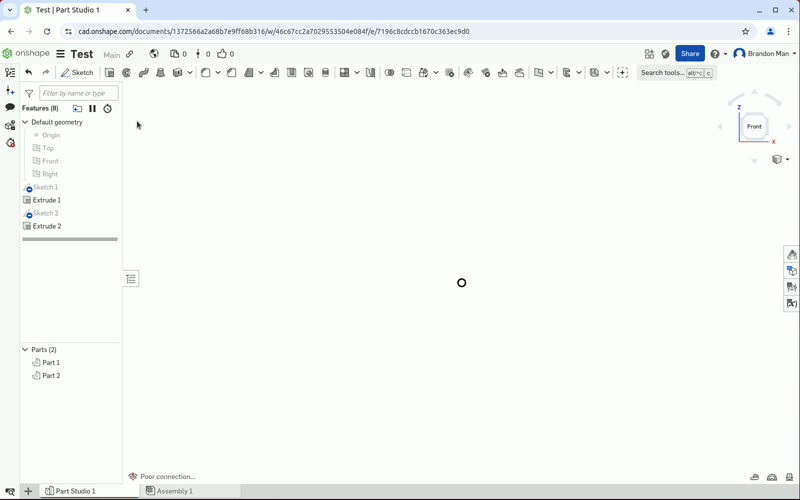
key(shift+h)
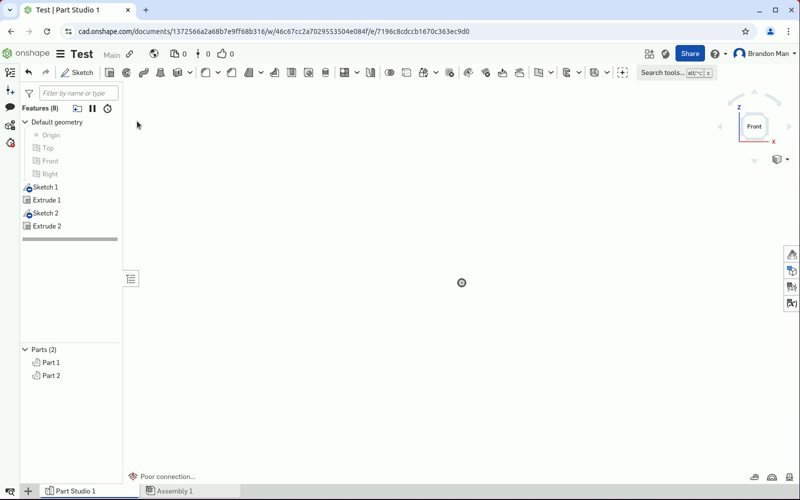
key(shift+h)
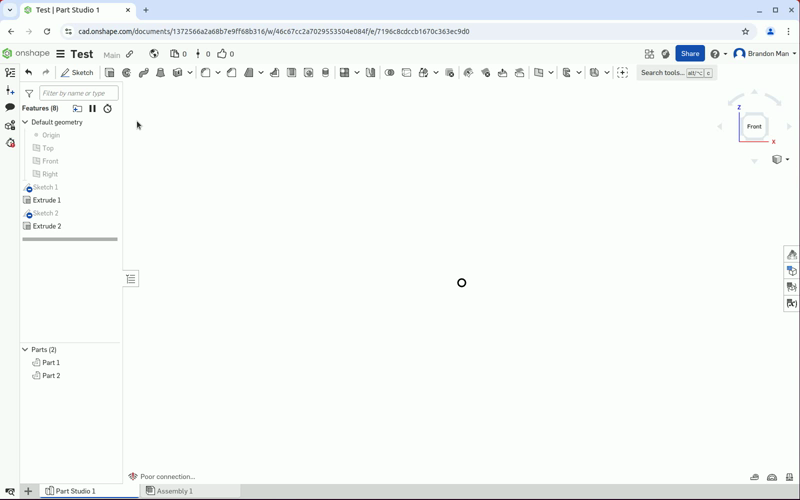
mouse_move(73, 189)
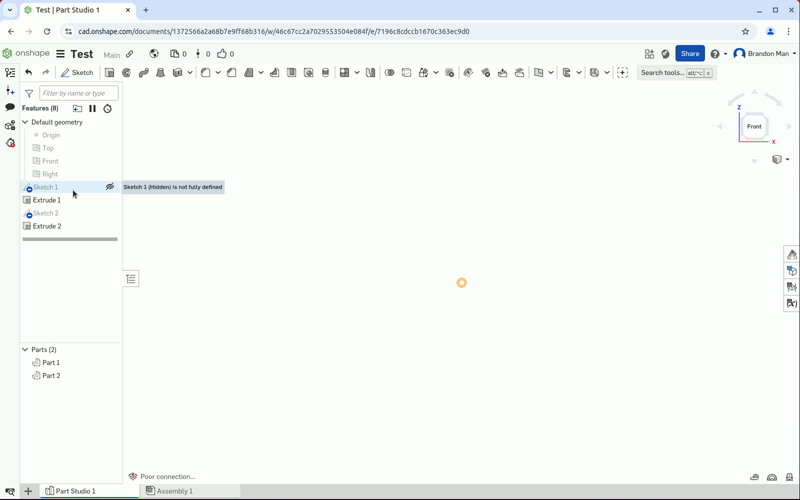
click(73, 189)
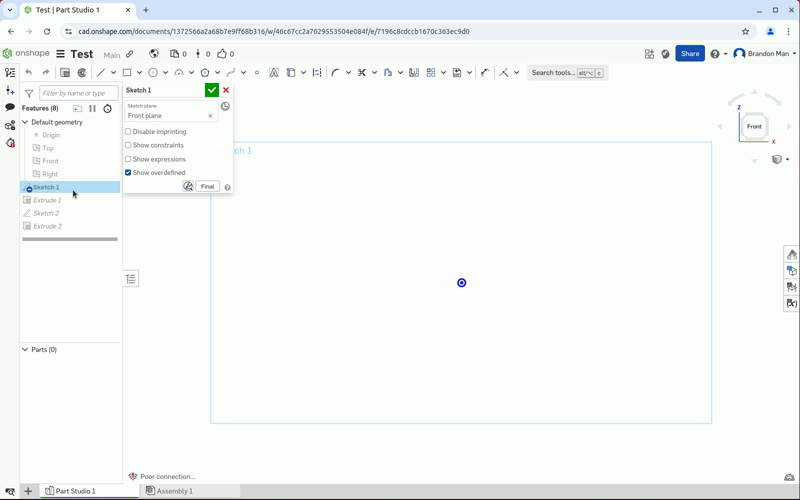
mouse_move(229, 92)
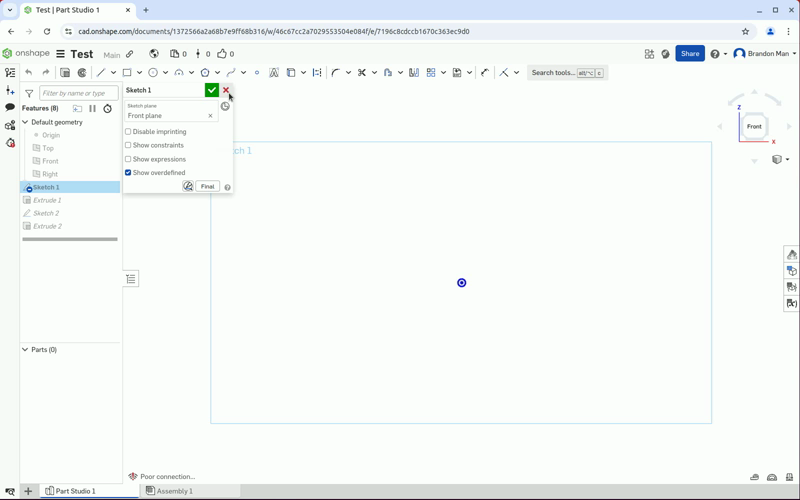
click(229, 92)
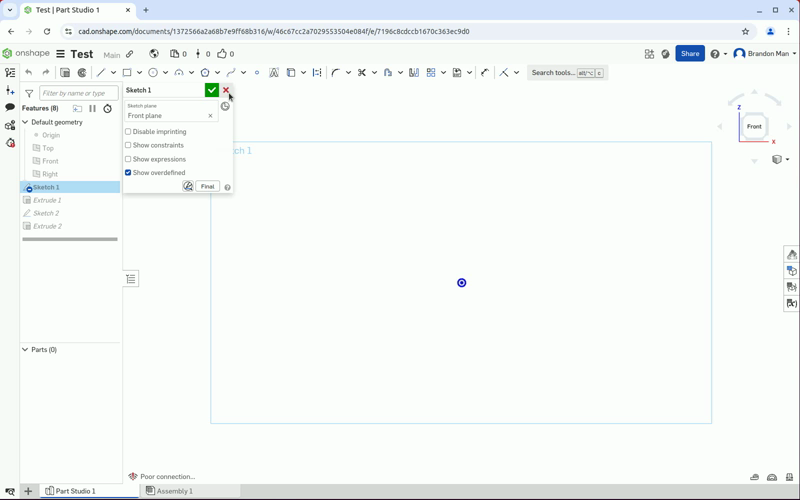
key(shift+s)
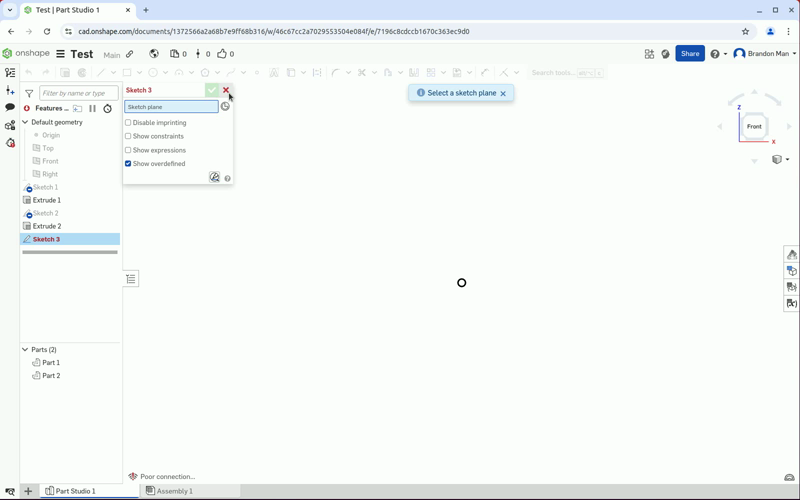
mouse_move(73, 163)
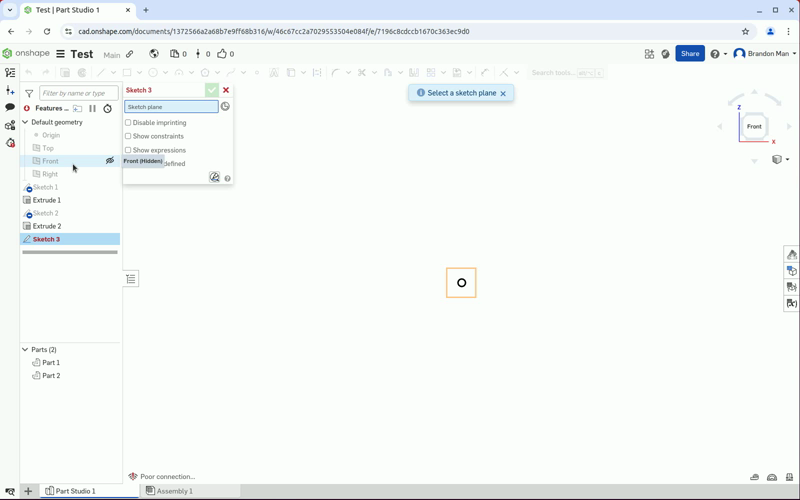
click(73, 163)
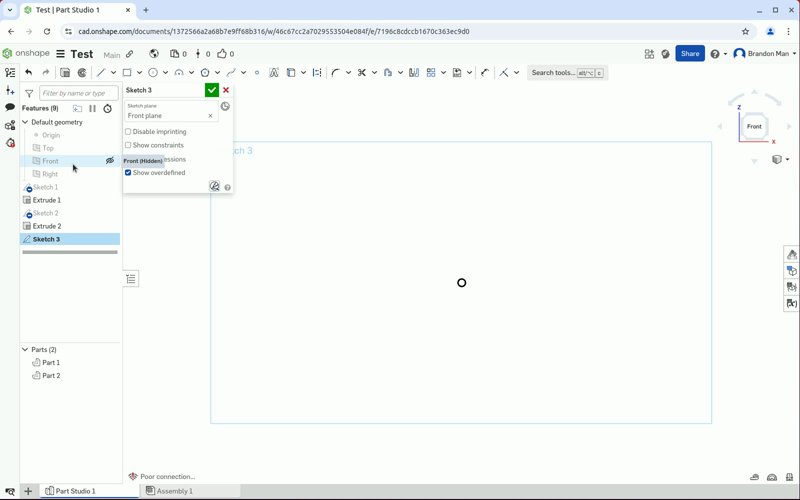
mouse_move(73, 352)
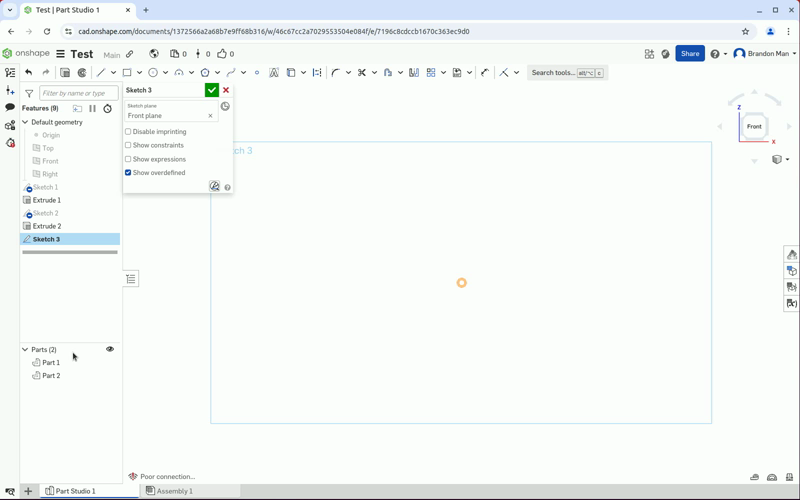
key(y)
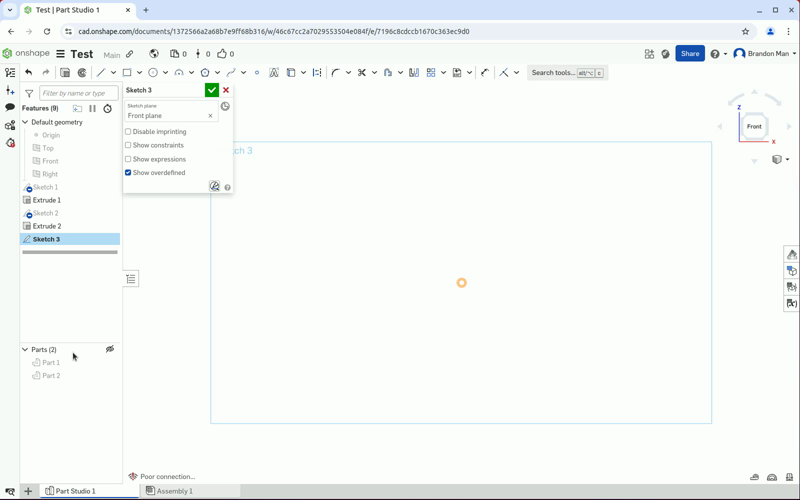
key(c)
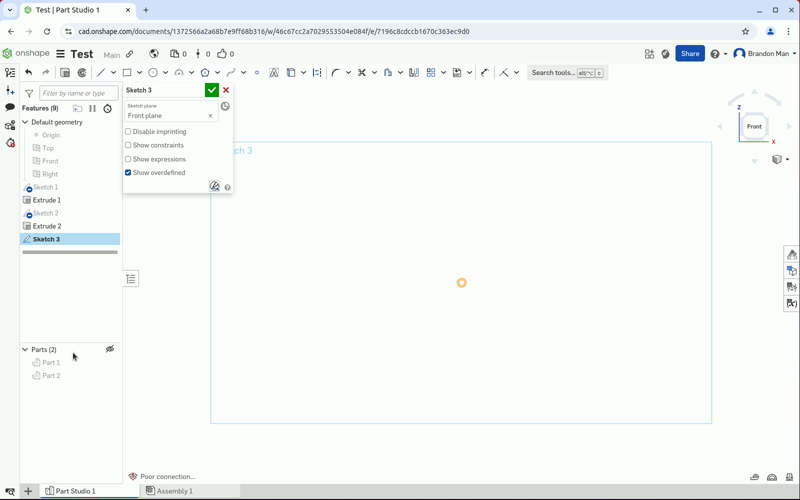
key_down(shift)
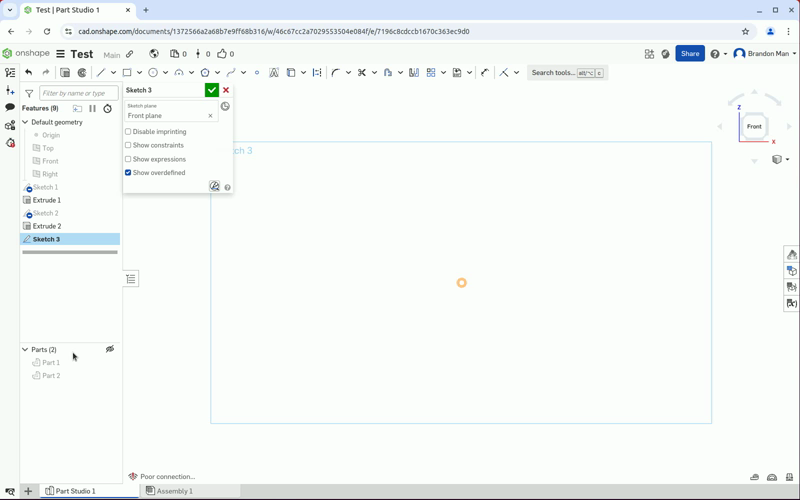
mouse_move(460, 282)
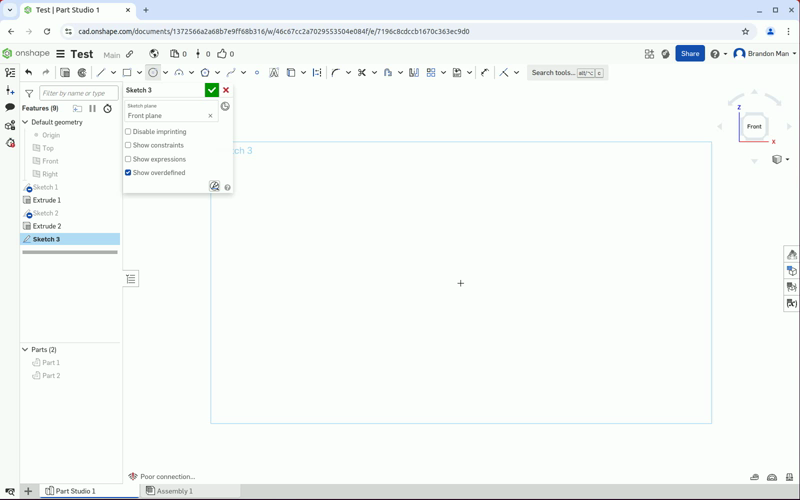
click(460, 282)
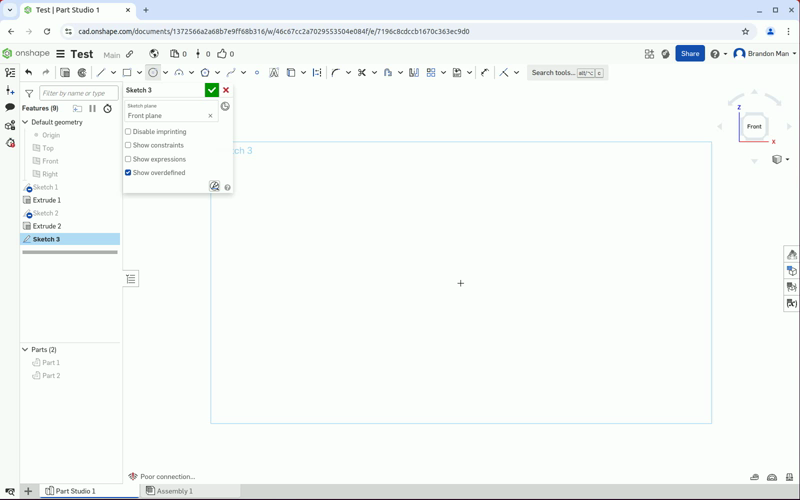
key_up(shift)
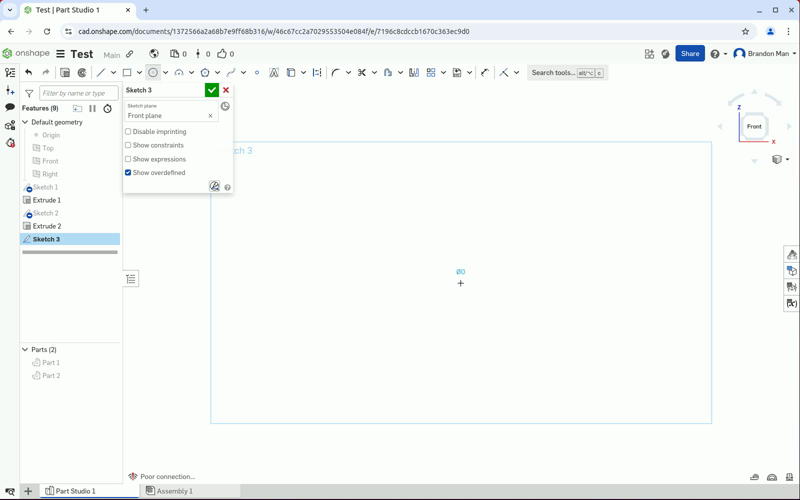
mouse_move(464, 282)
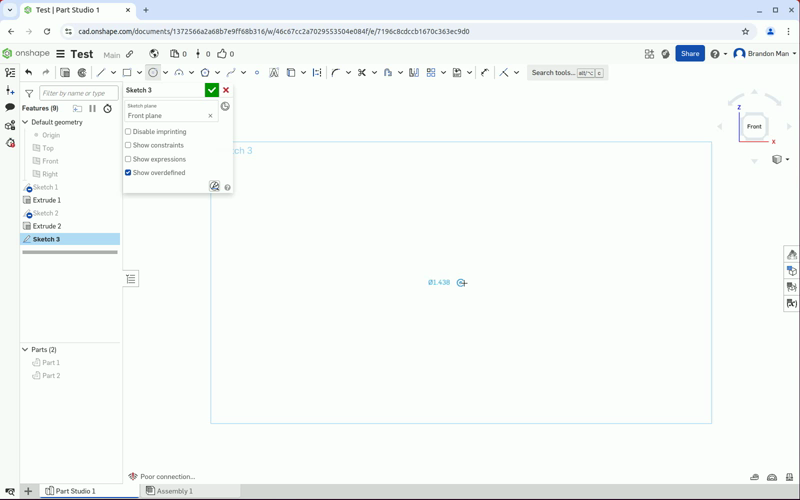
click(464, 282)
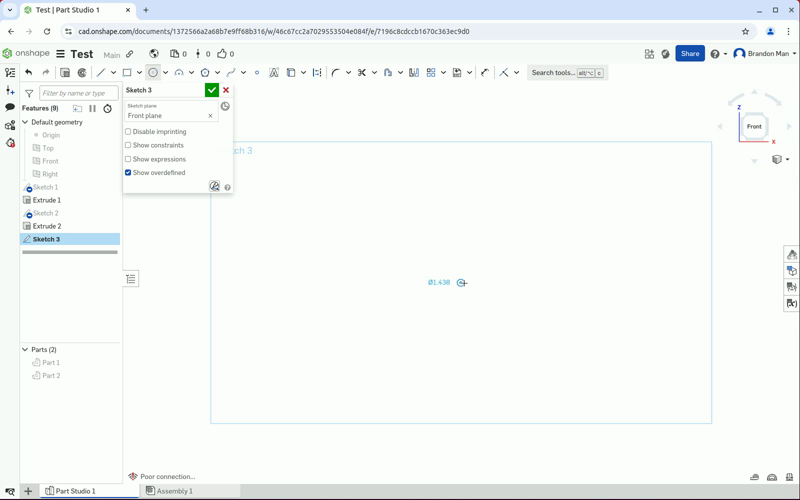
key(esc)
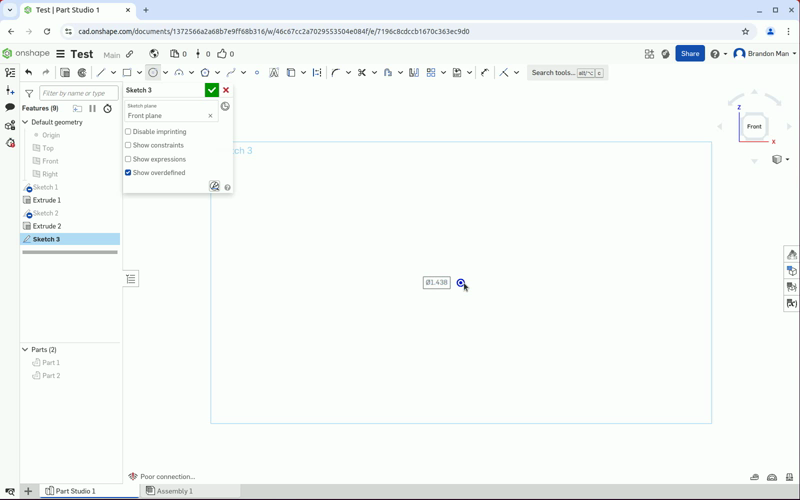
key(c)
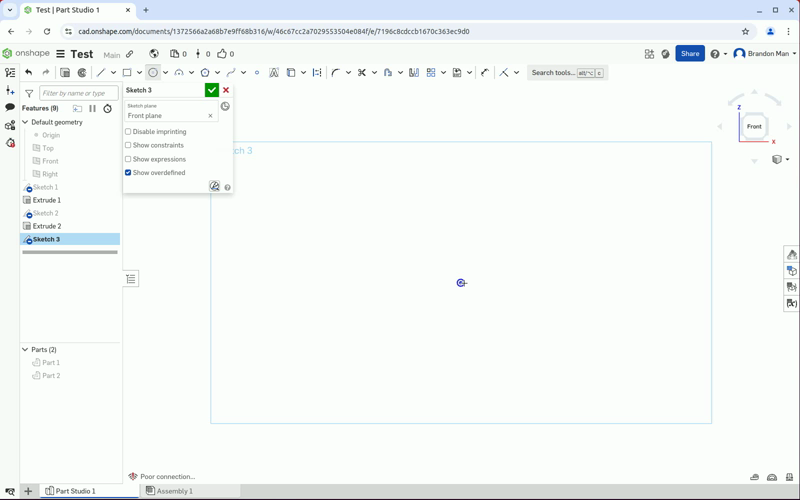
key_down(shift)
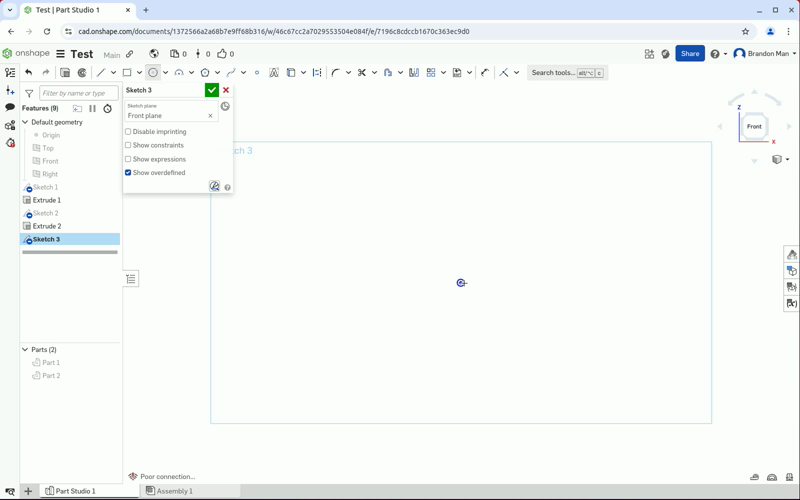
mouse_move(460, 282)
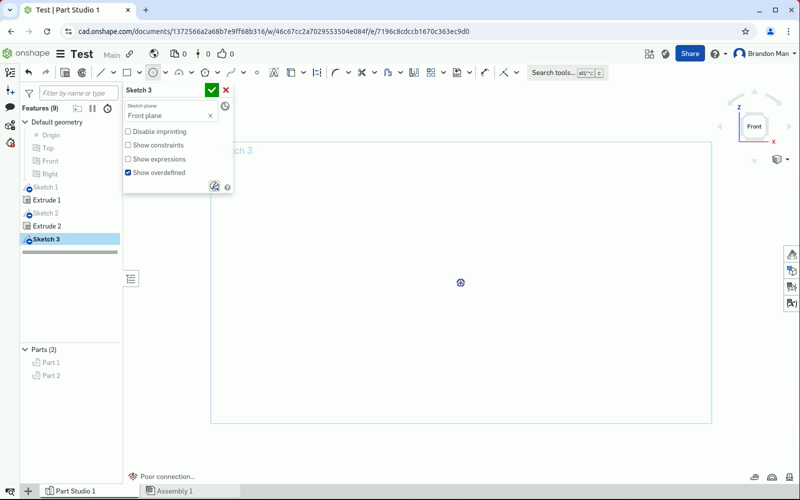
scroll(6)
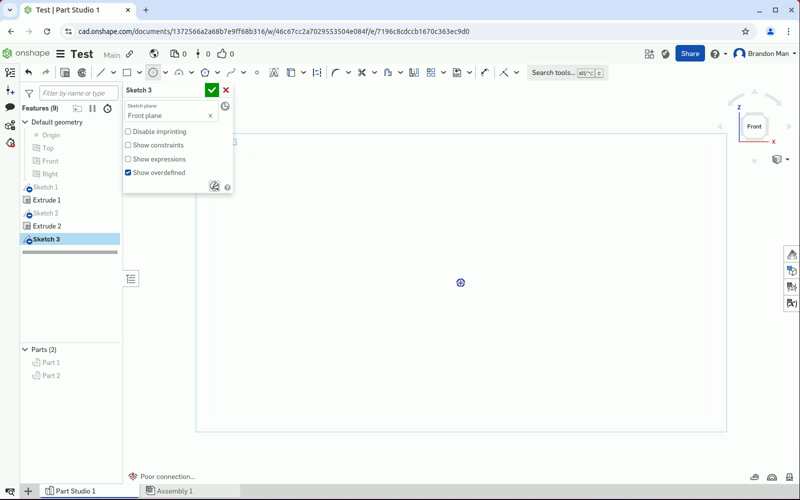
scroll(6)
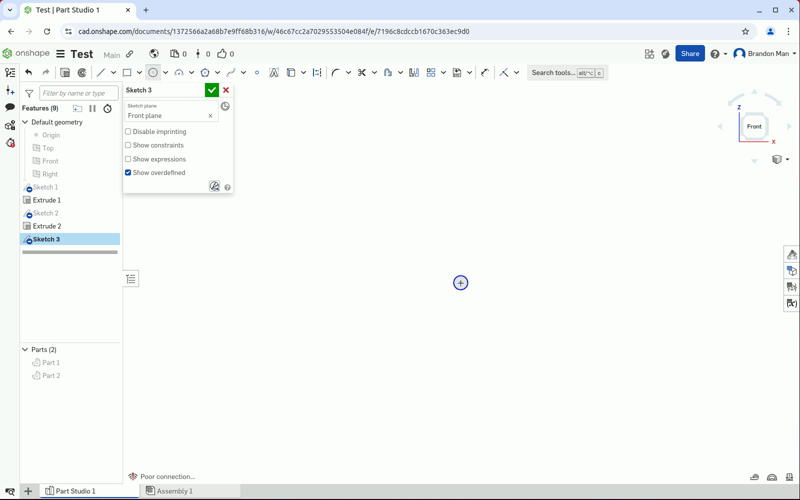
scroll(6)
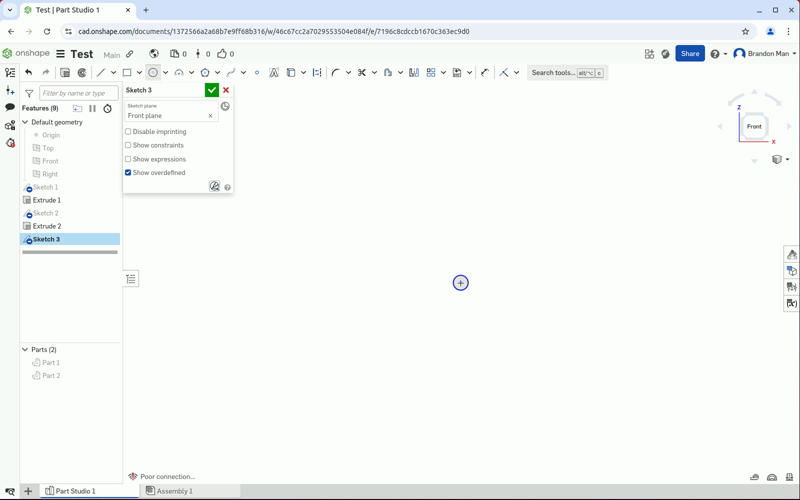
scroll(6)
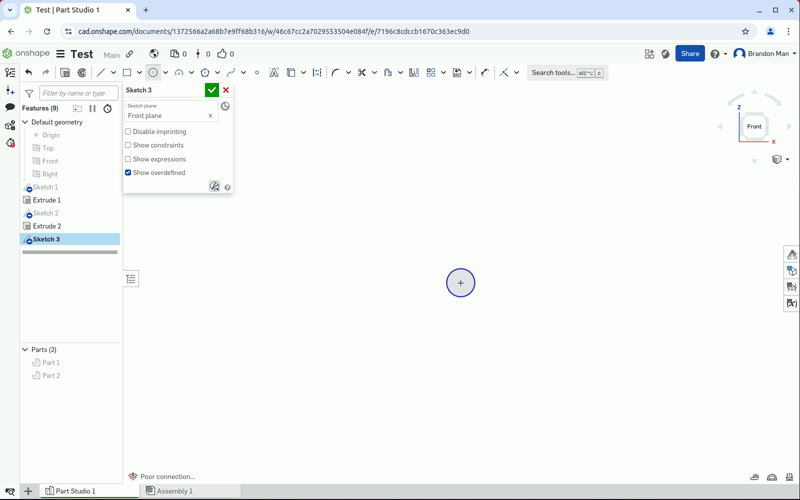
scroll(6)
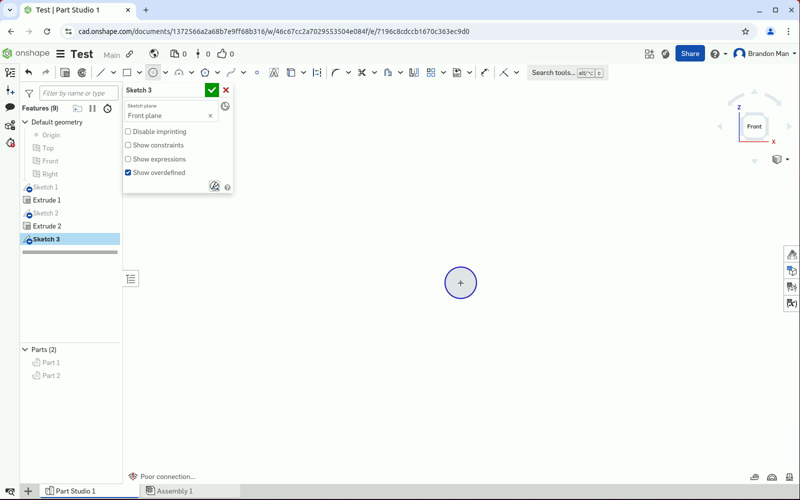
scroll(6)
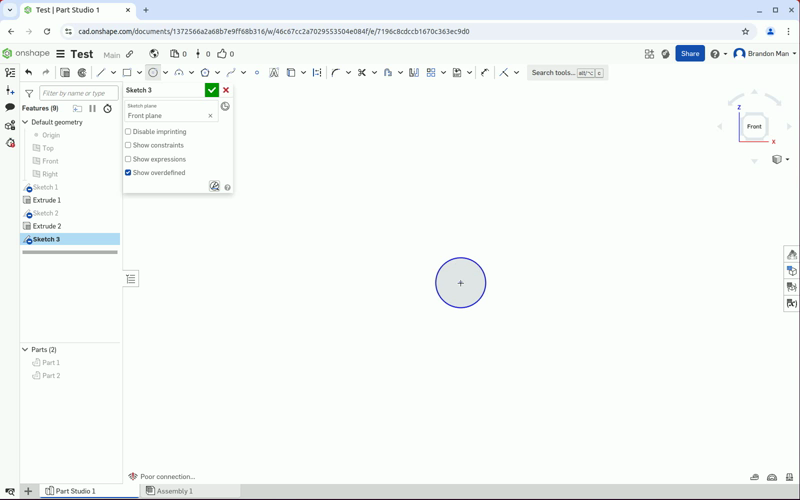
scroll(6)
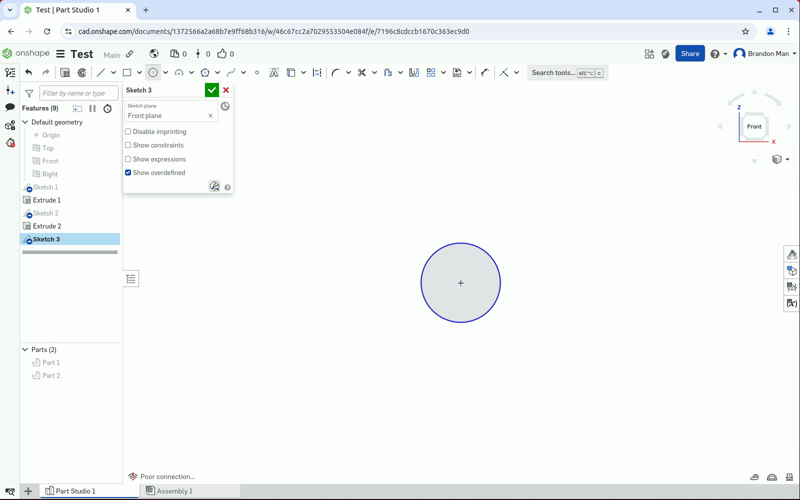
click(460, 282)
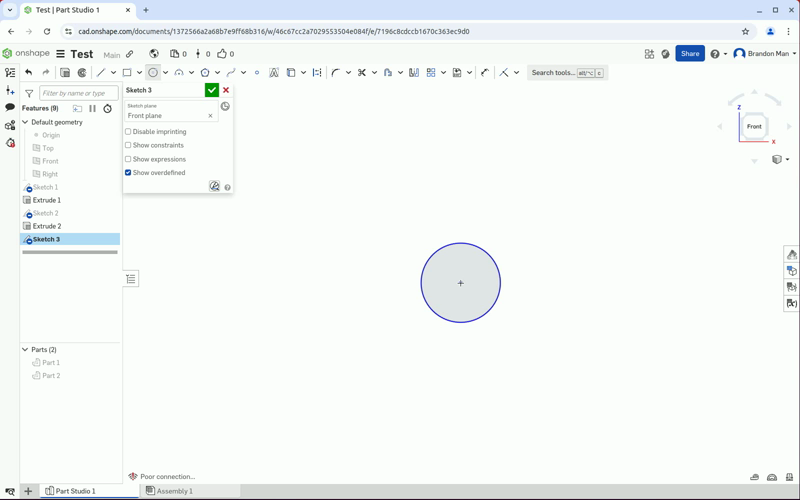
scroll(-6)
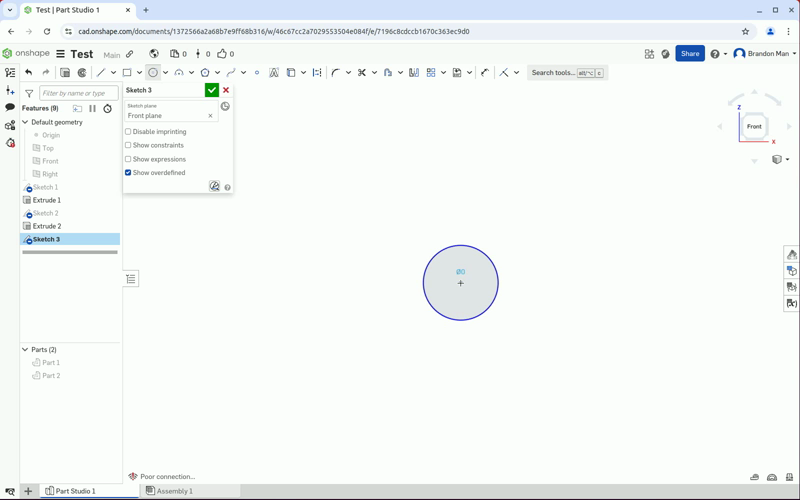
scroll(-6)
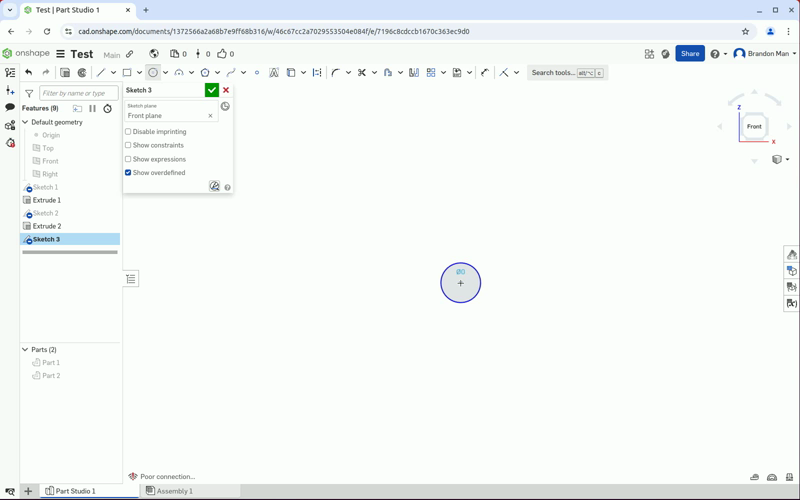
scroll(-6)
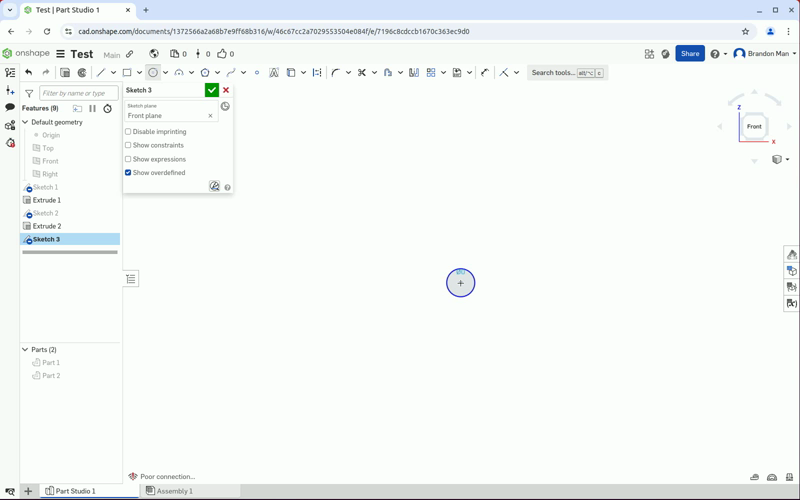
scroll(-6)
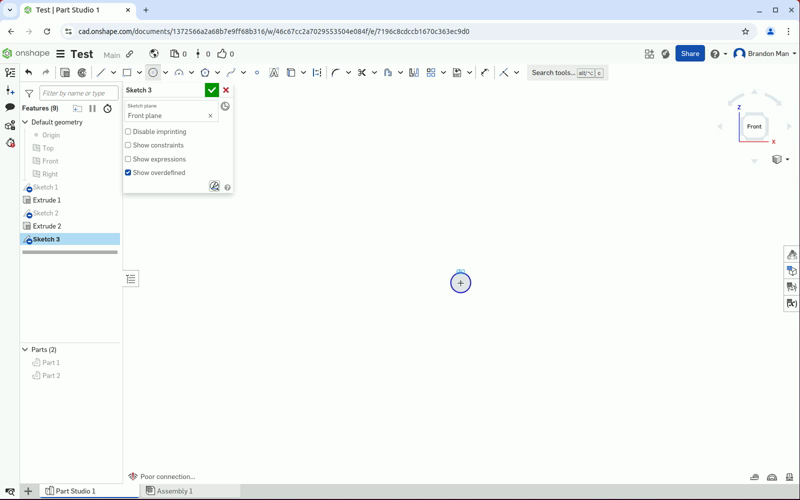
scroll(-6)
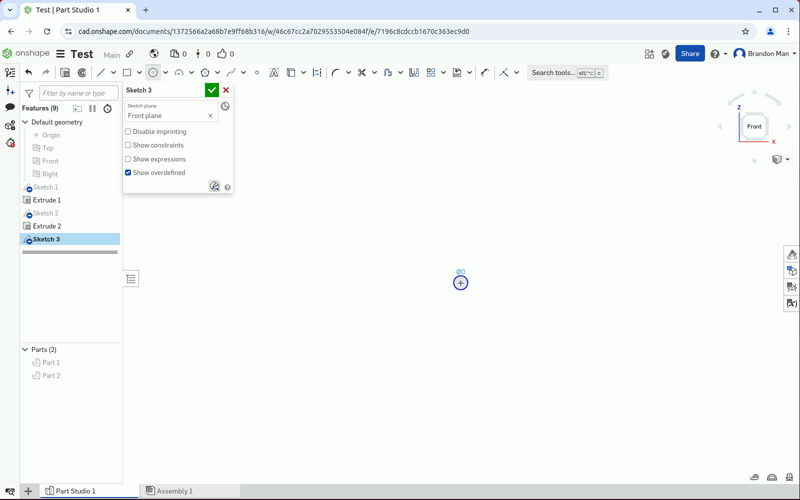
scroll(-6)
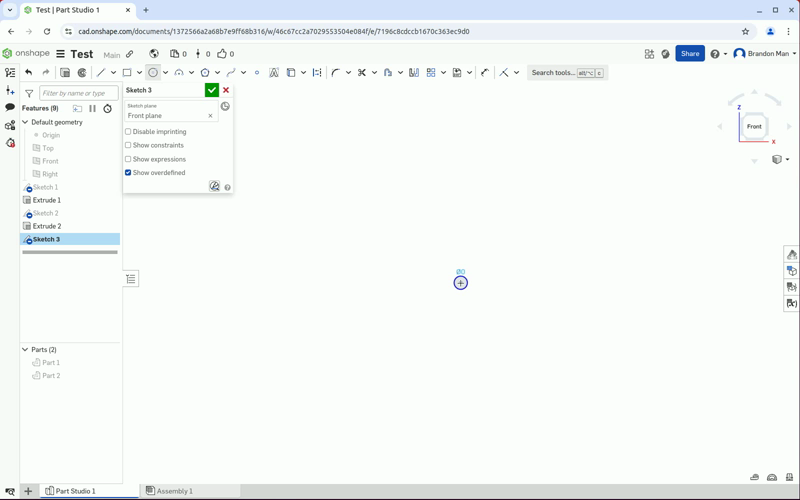
scroll(-6)
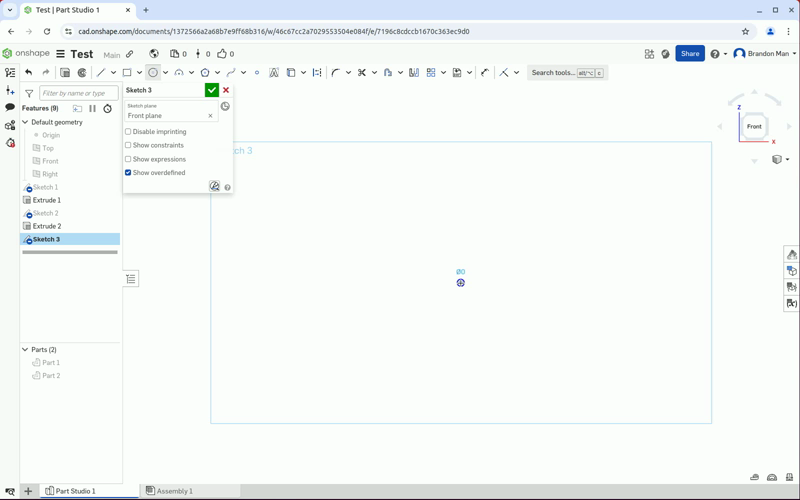
key_up(shift)
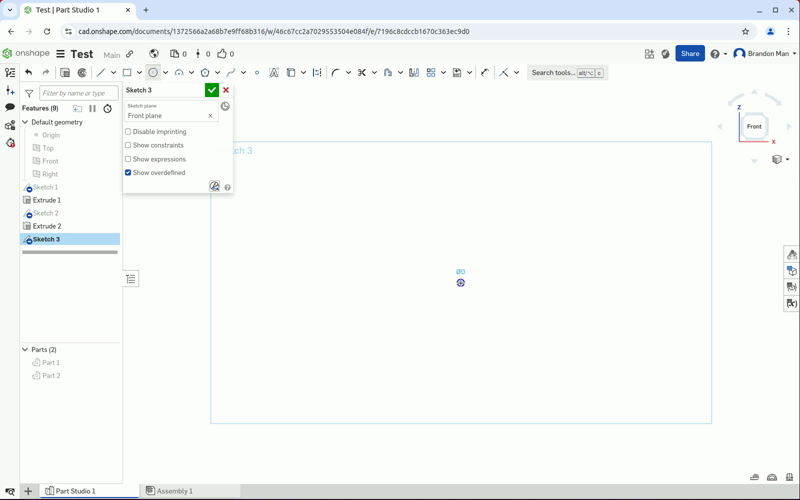
mouse_move(463, 282)
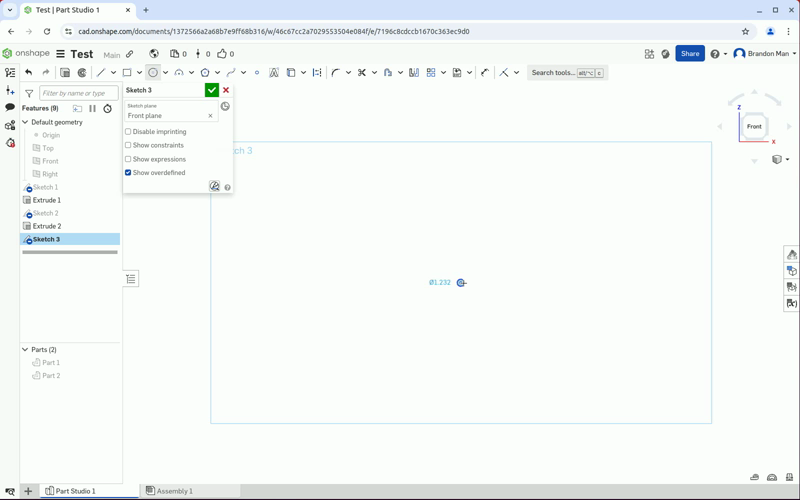
scroll(6)
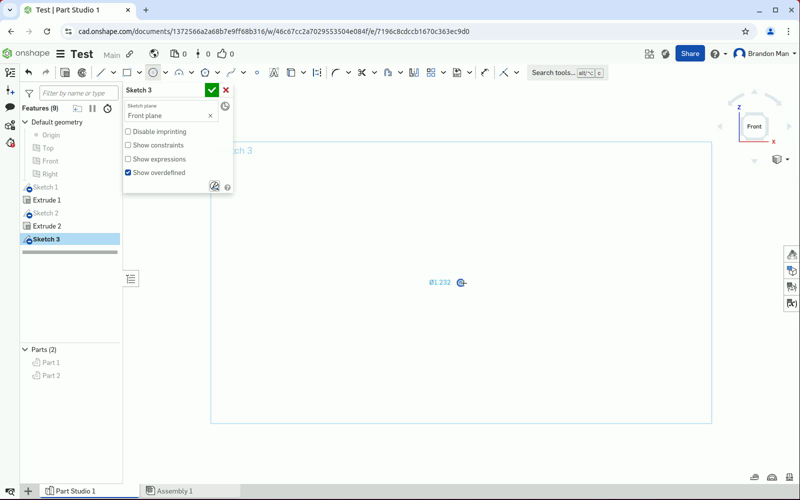
scroll(6)
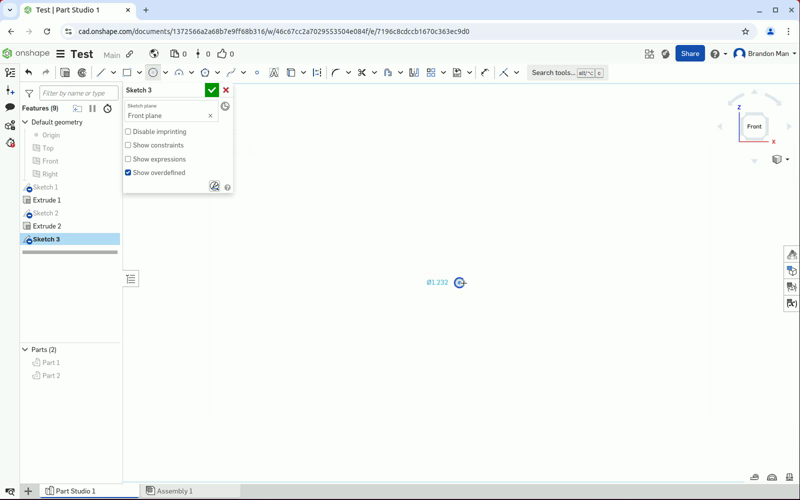
scroll(6)
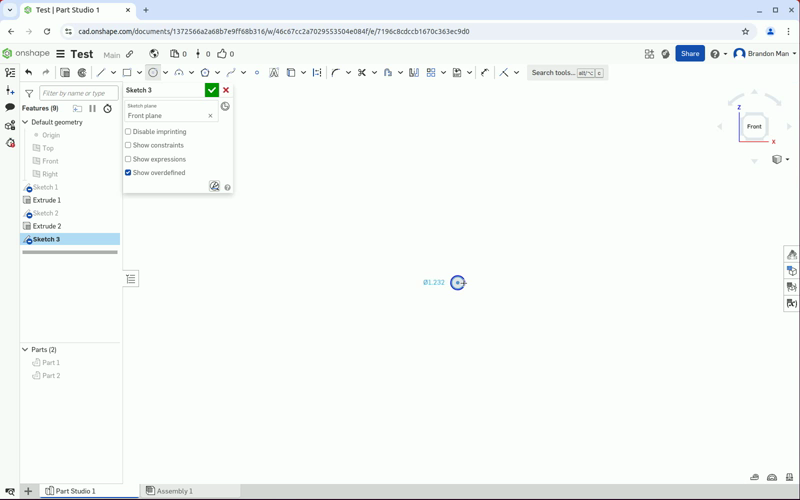
scroll(6)
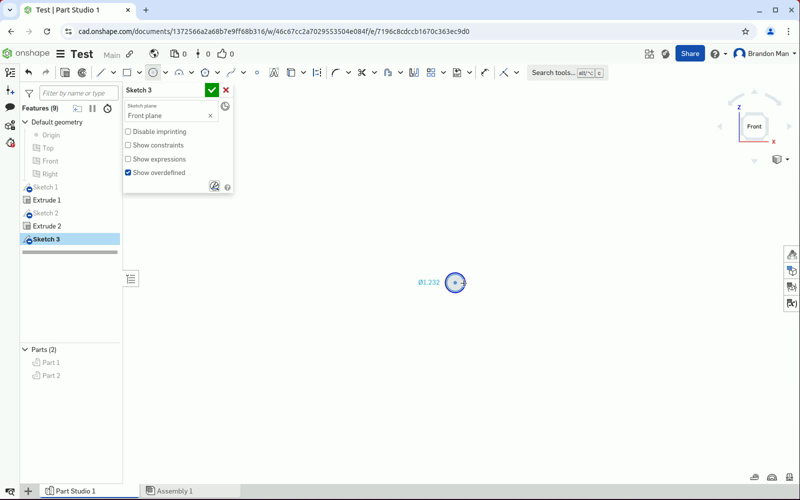
scroll(6)
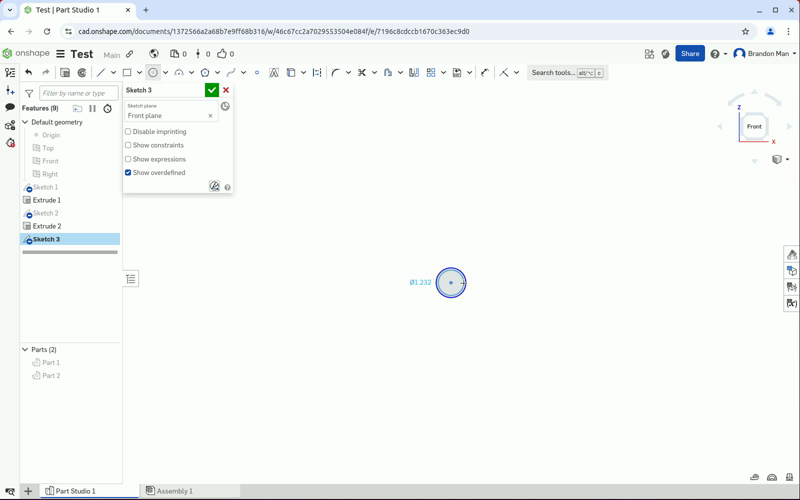
scroll(6)
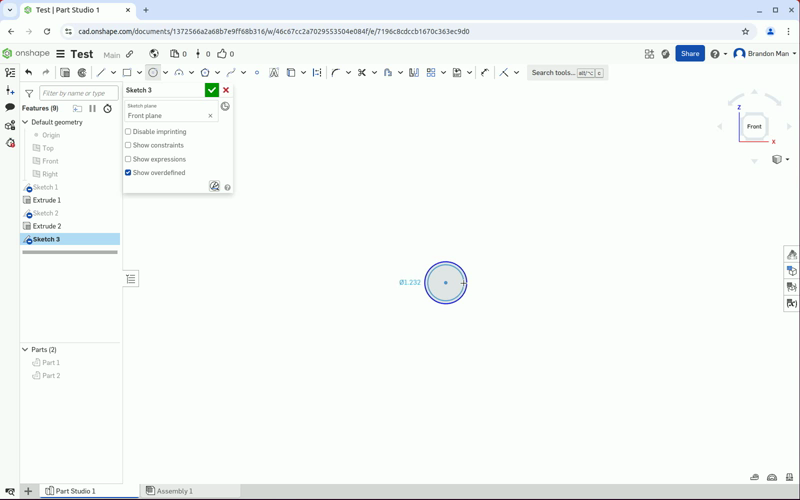
scroll(6)
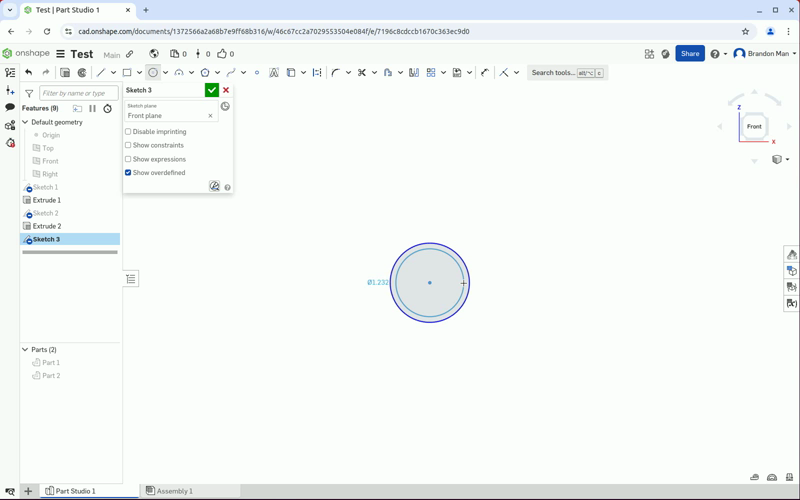
click(463, 282)
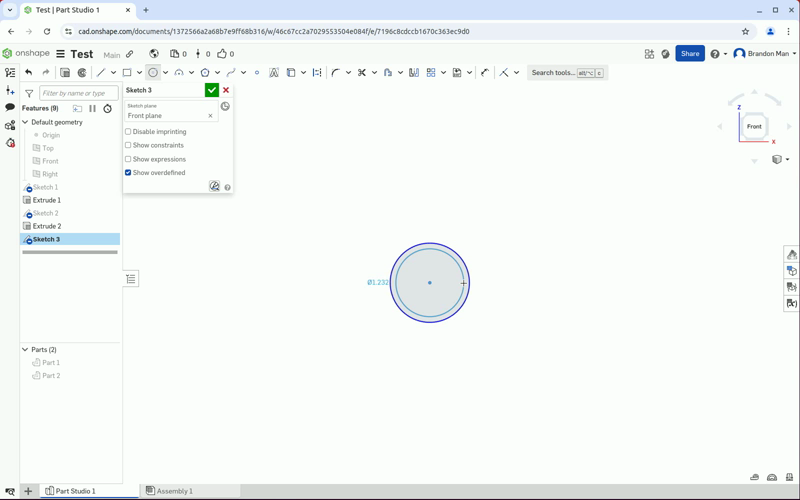
scroll(-6)
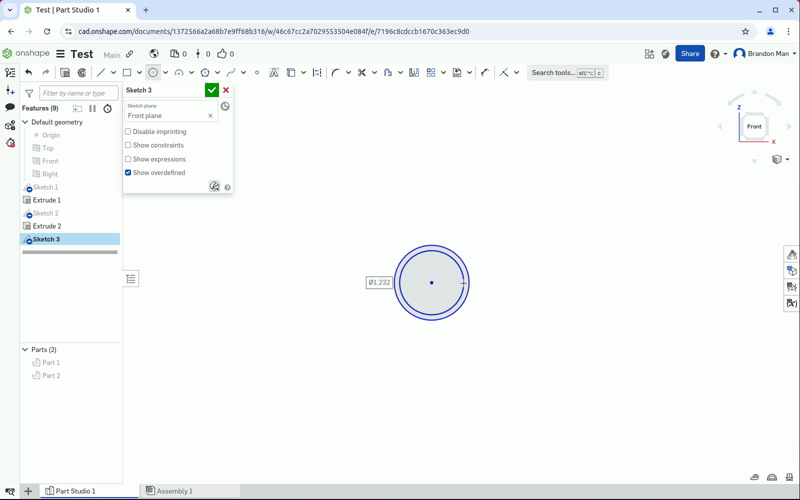
scroll(-6)
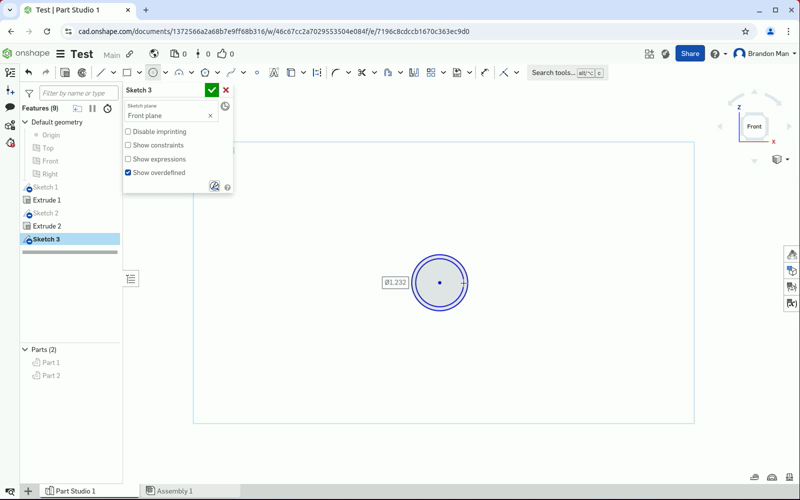
scroll(-6)
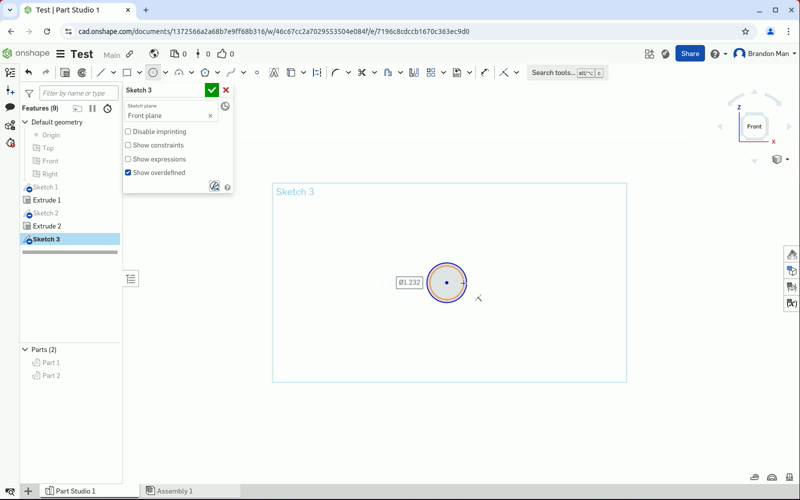
scroll(-6)
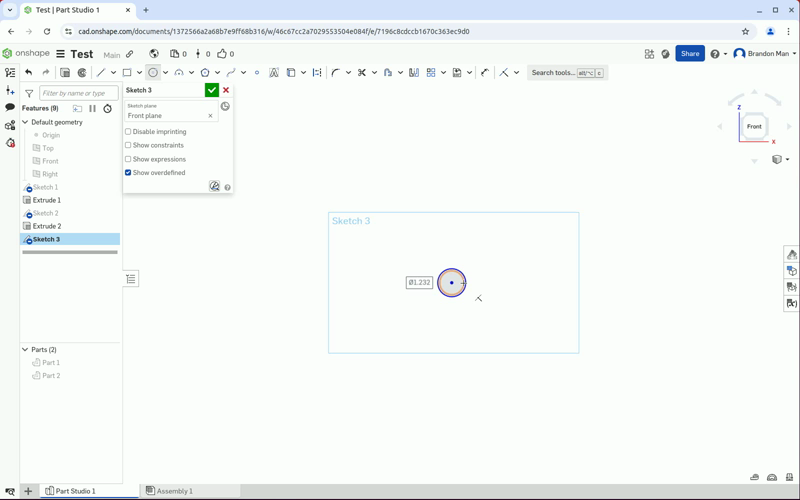
scroll(-6)
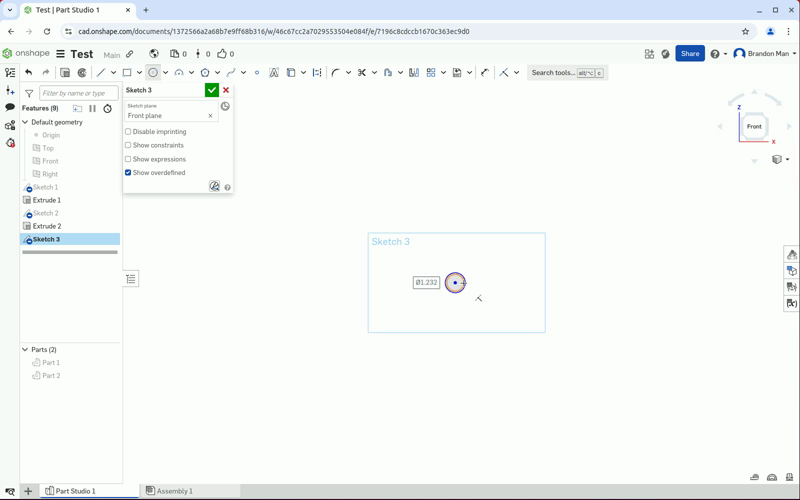
scroll(-6)
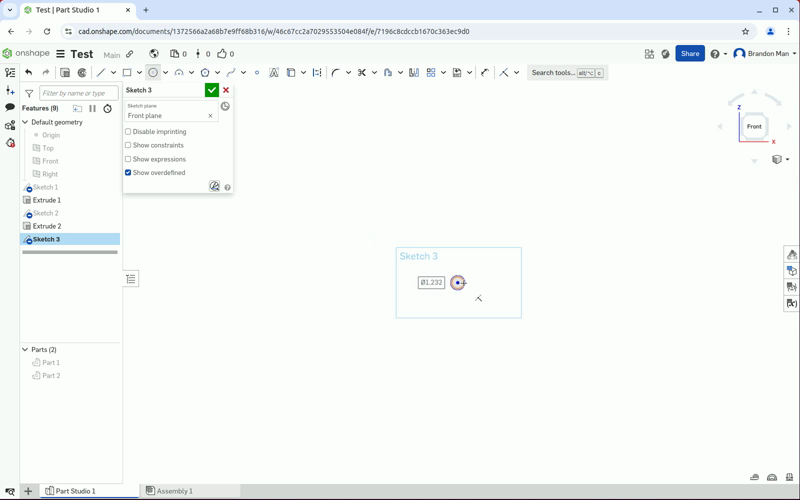
scroll(-6)
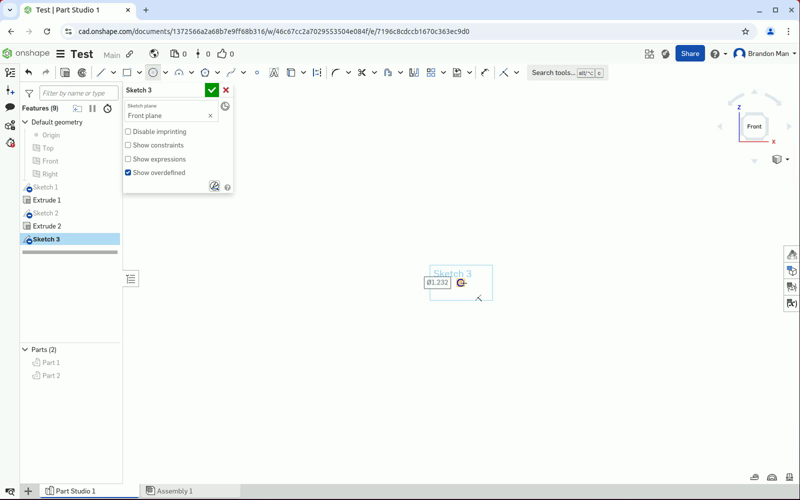
key(esc)
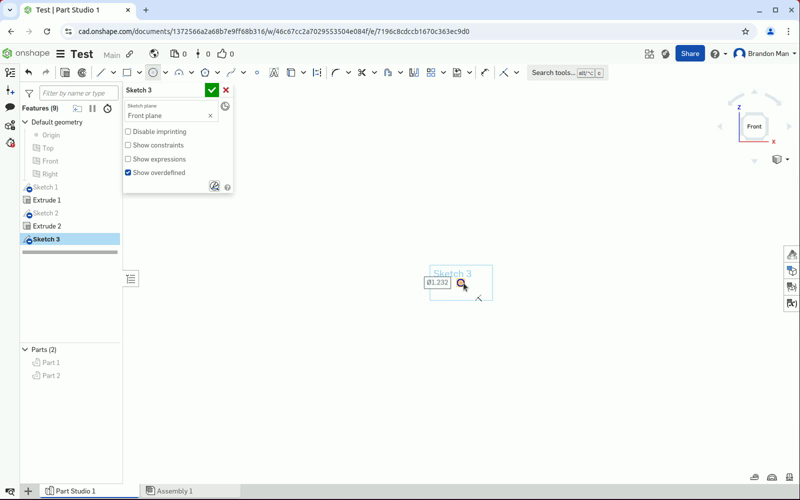
mouse_move(463, 280)
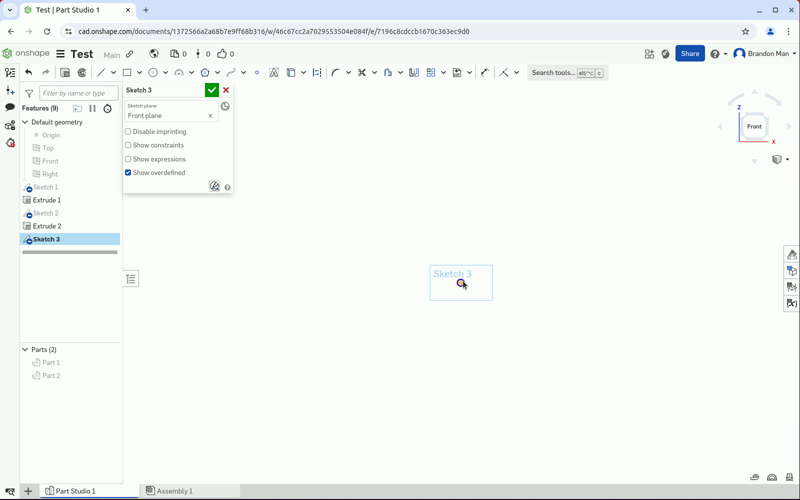
scroll(6)
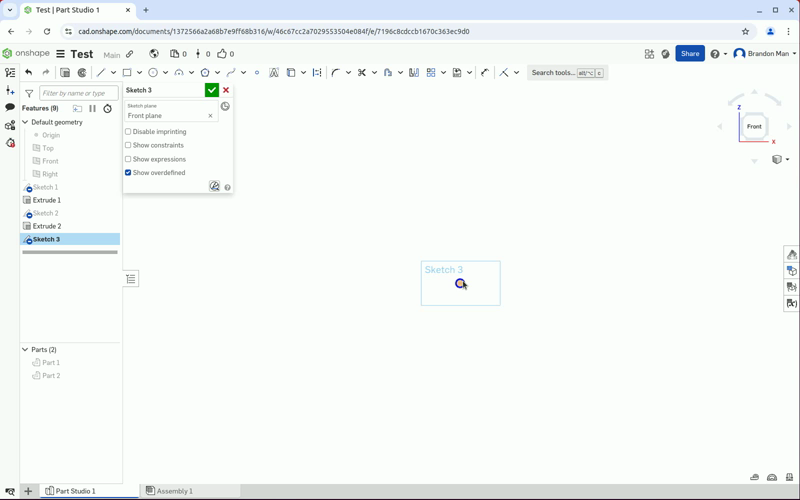
scroll(6)
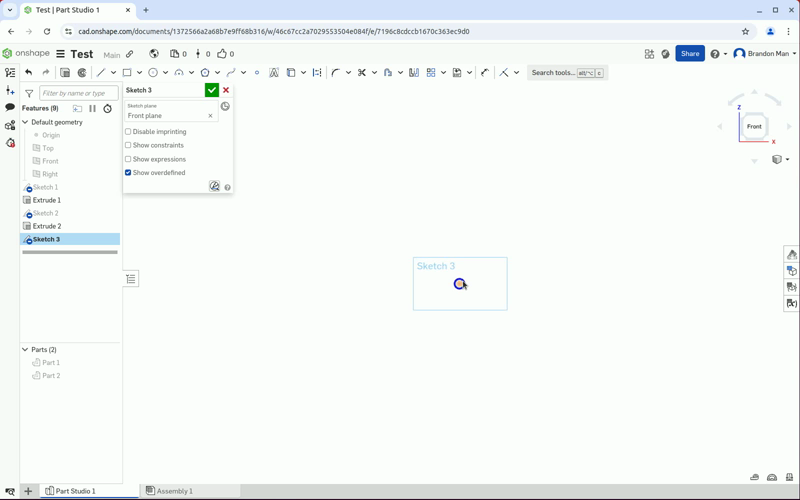
scroll(6)
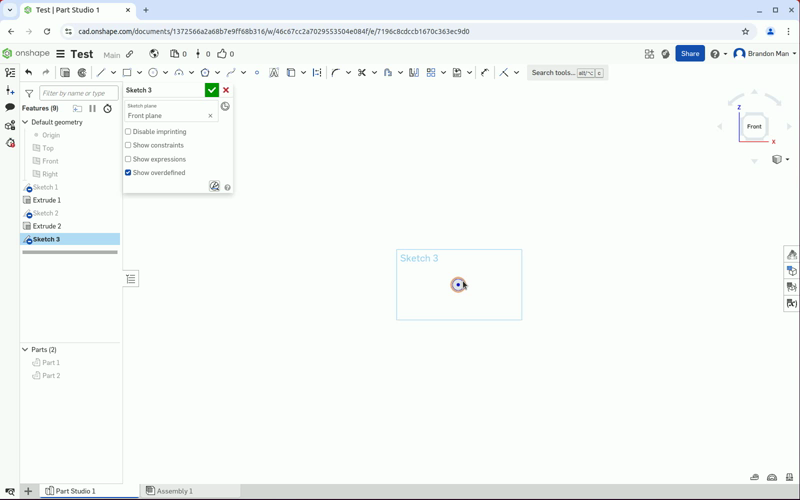
scroll(6)
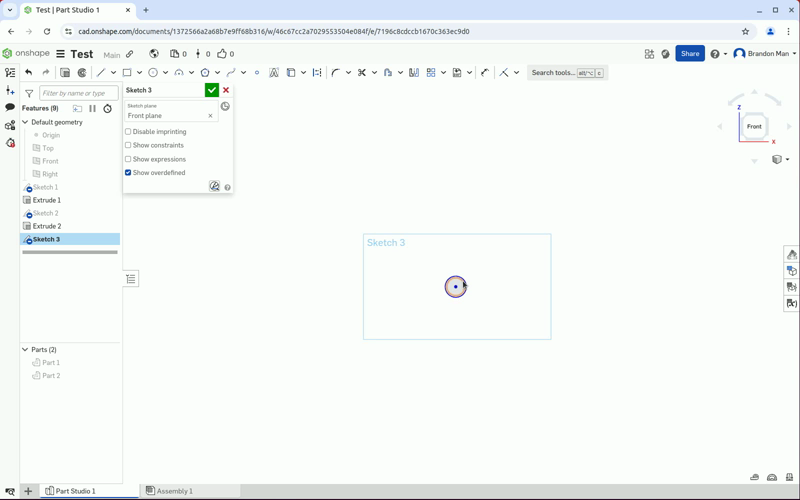
scroll(6)
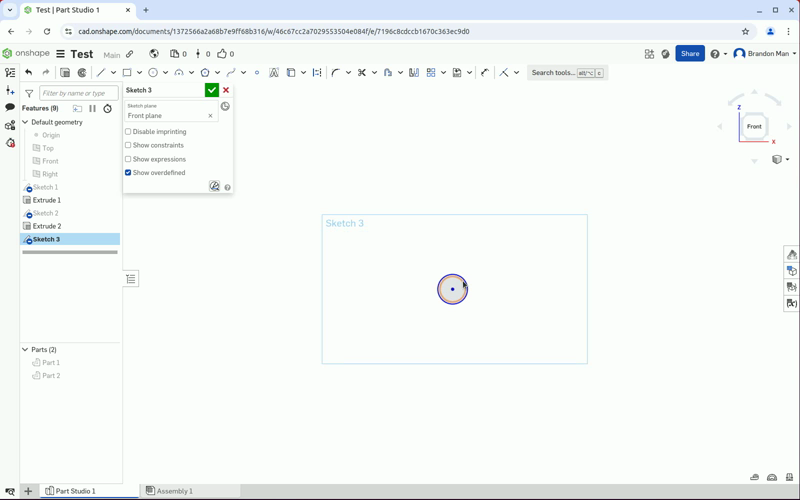
scroll(6)
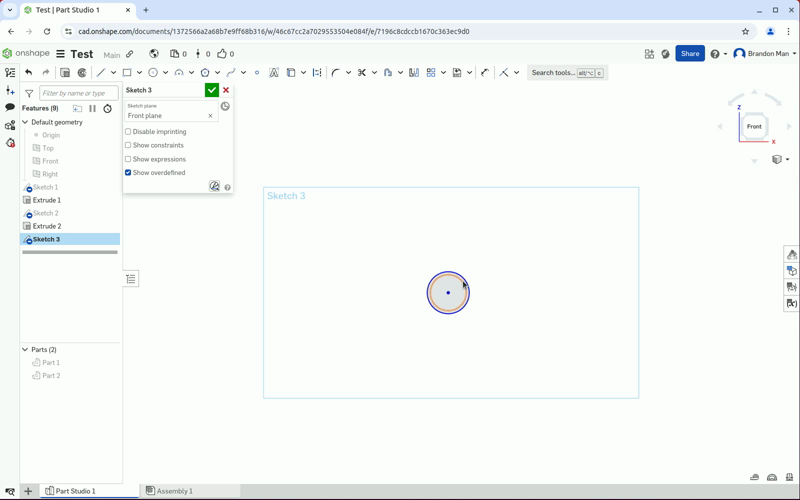
scroll(6)
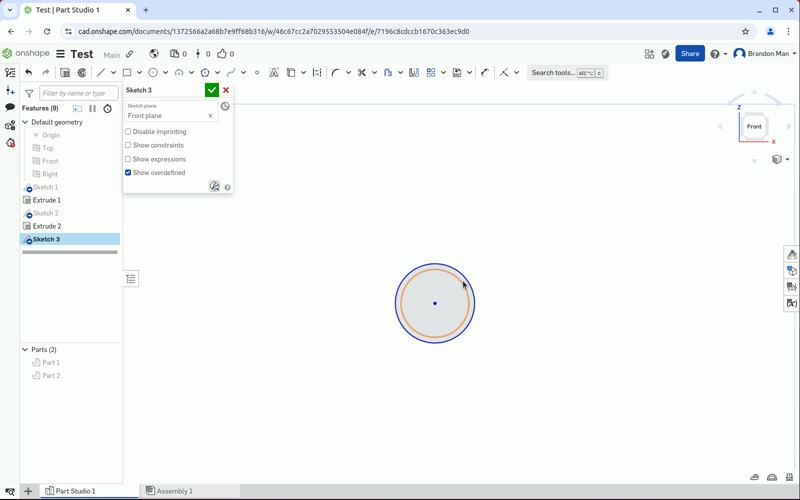
click(463, 280)
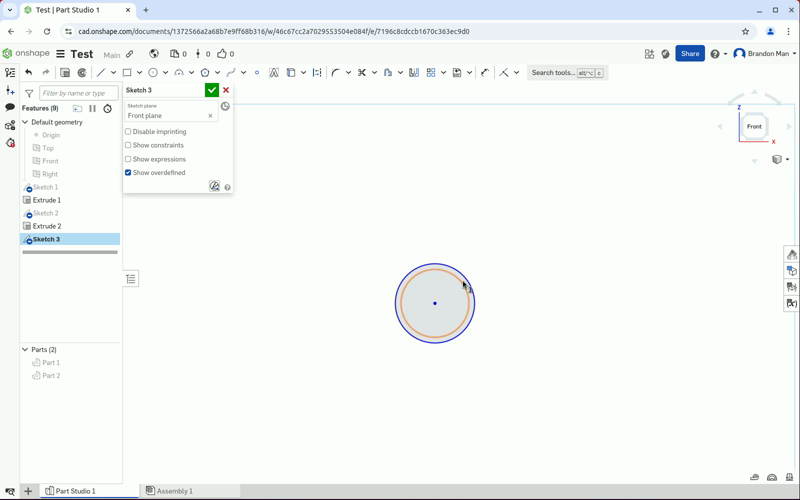
scroll(-6)
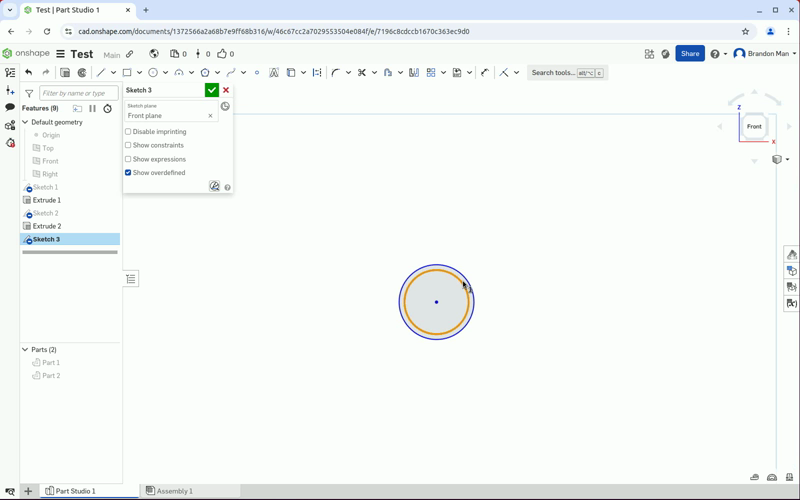
scroll(-6)
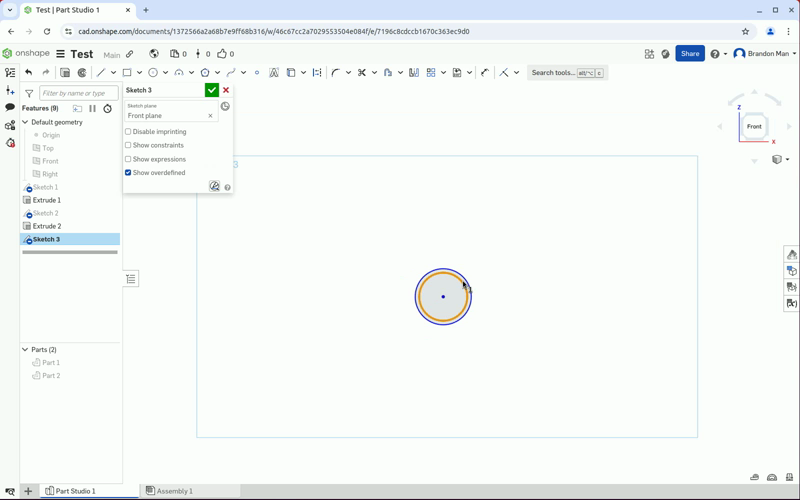
scroll(-6)
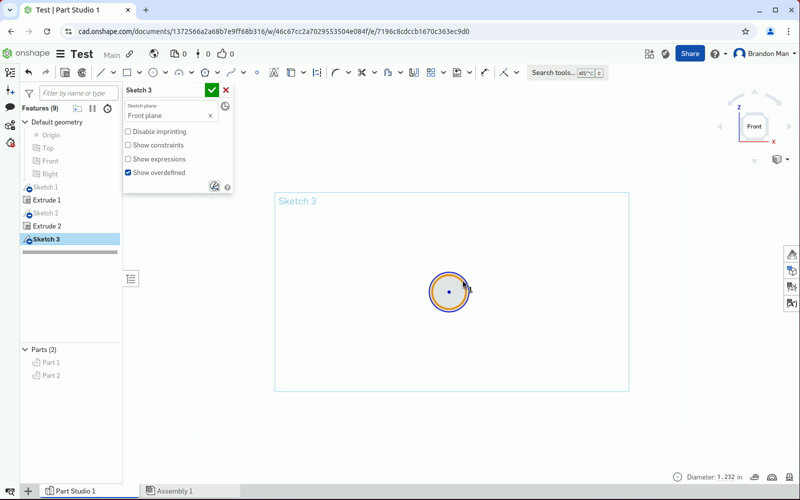
scroll(-6)
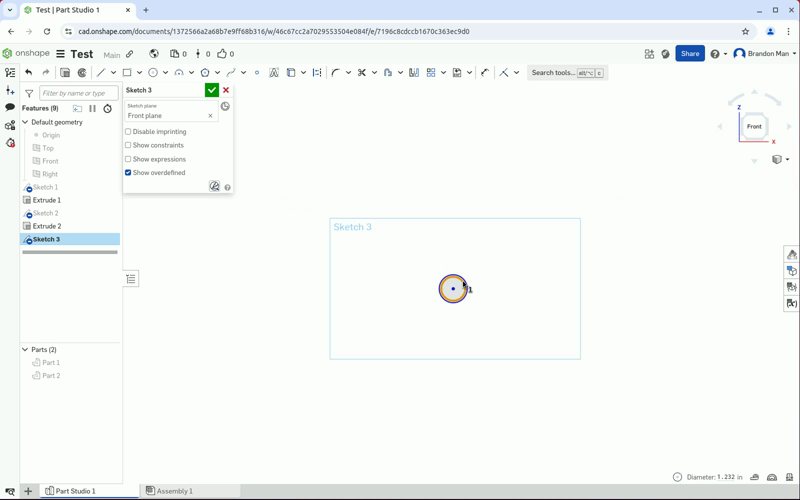
scroll(-6)
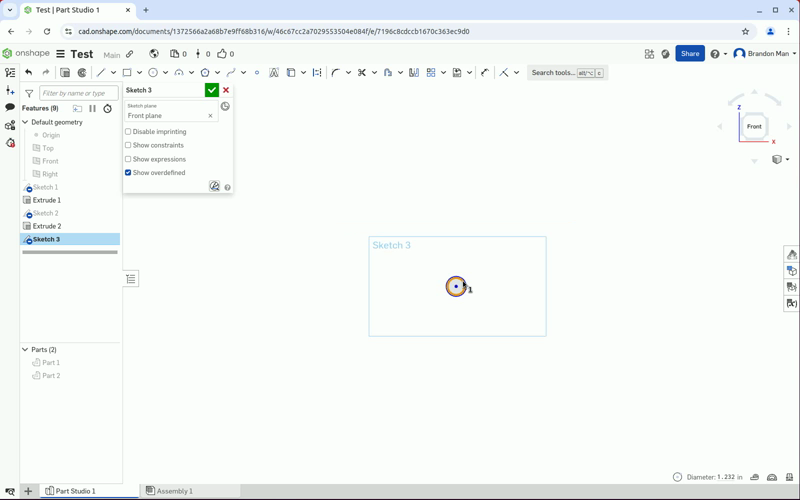
scroll(-6)
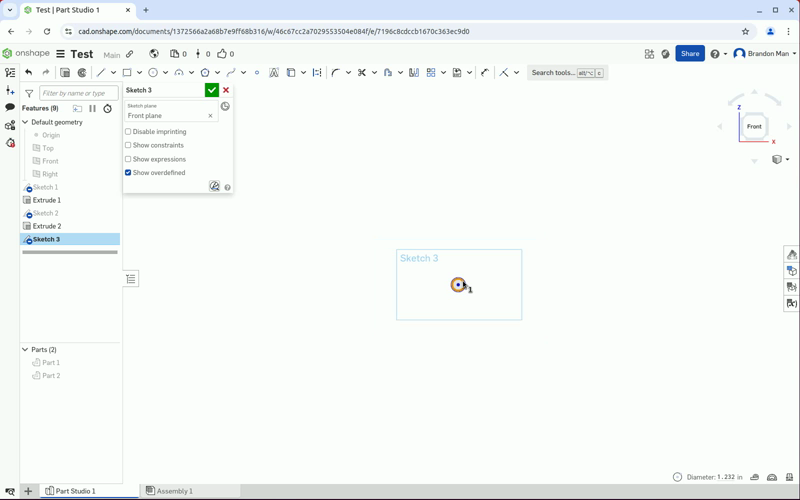
scroll(-6)
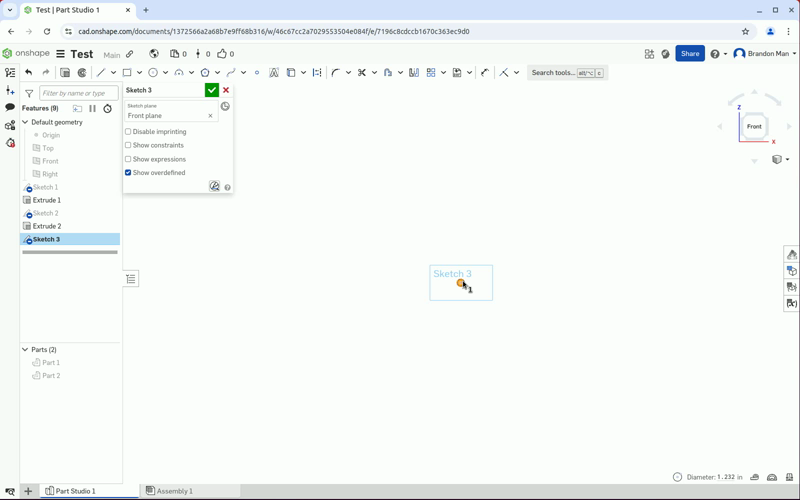
mouse_move(73, 352)
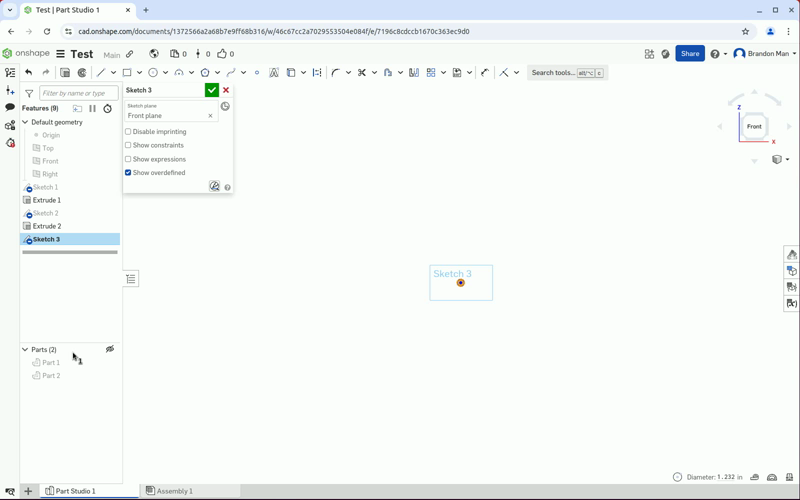
key(shift+y)
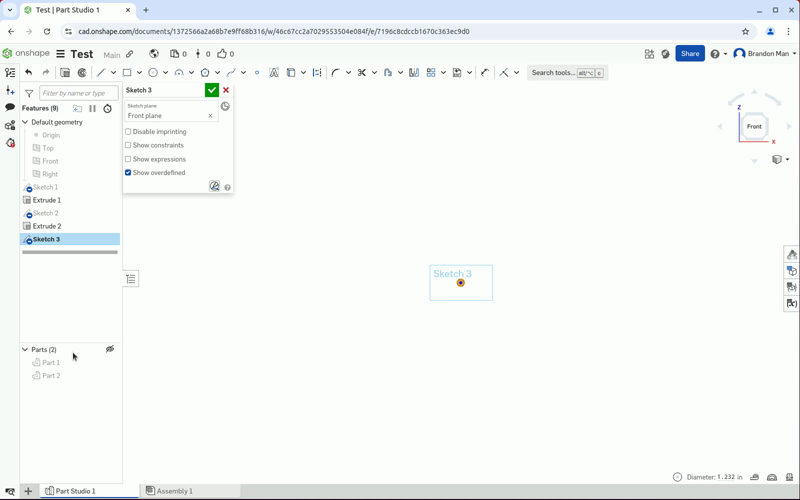
key(shift+e)
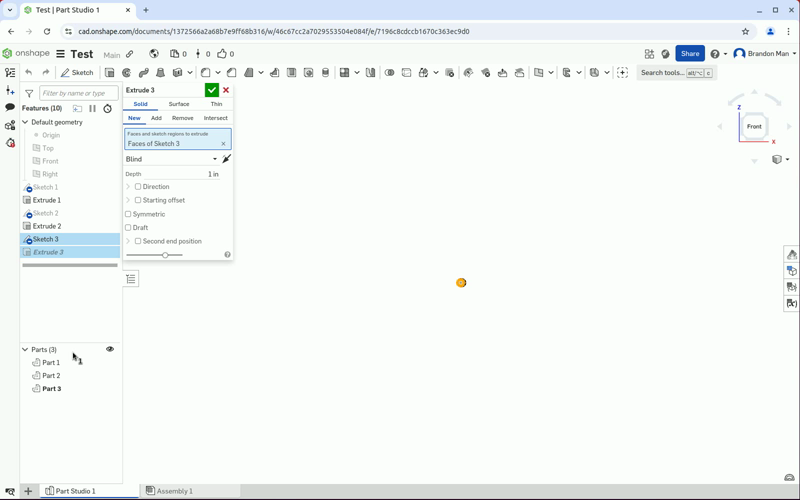
mouse_move(143, 106)
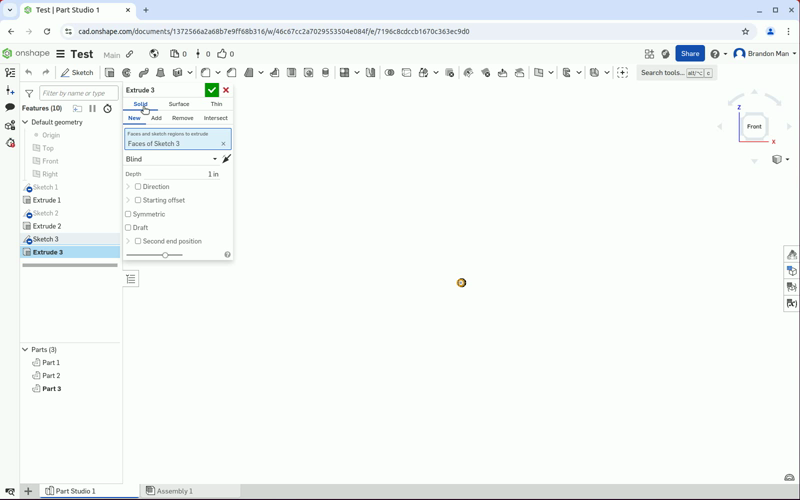
click(143, 106)
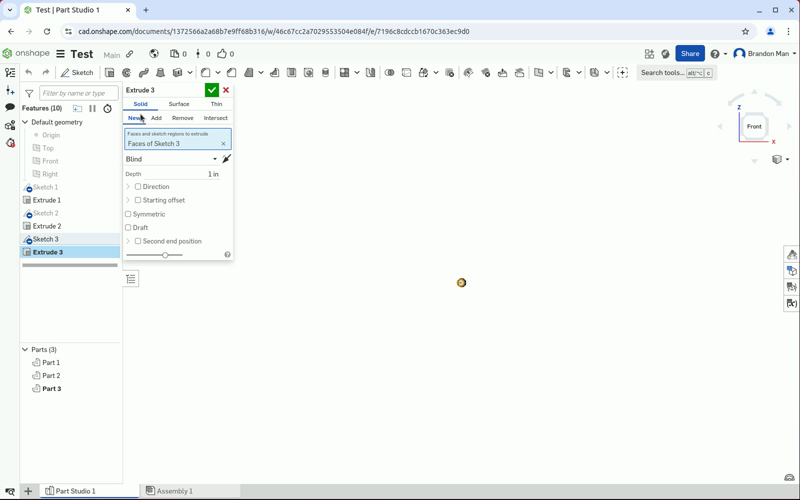
mouse_move(137, 120)
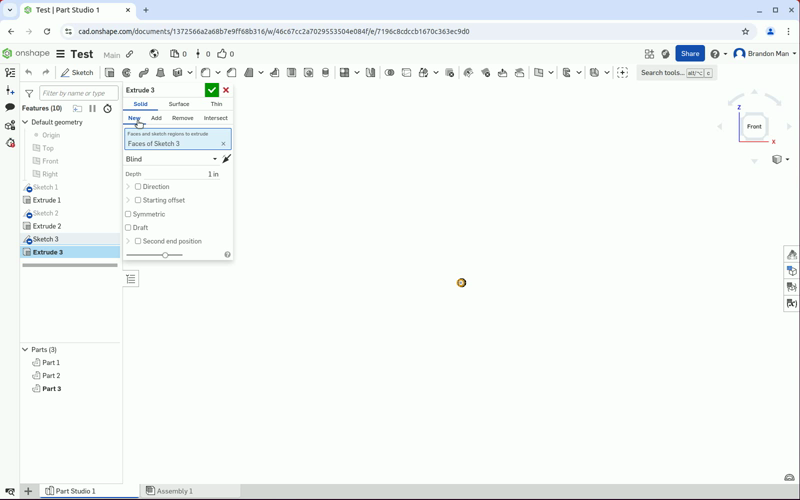
click(137, 120)
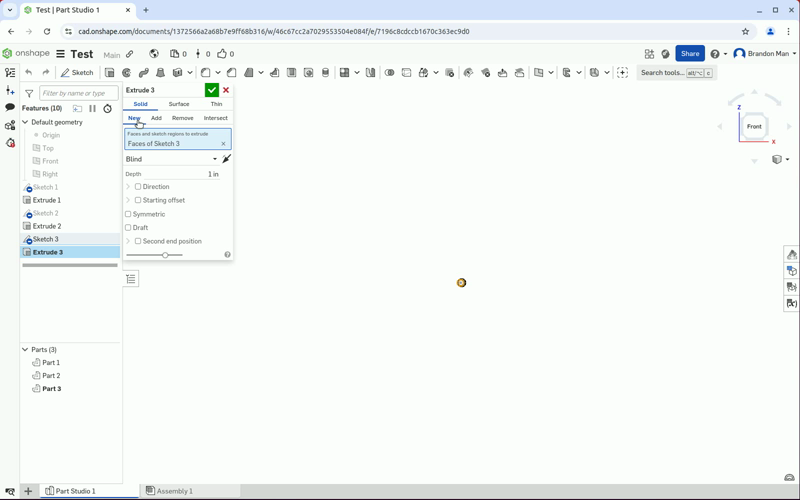
key(tab, 4)
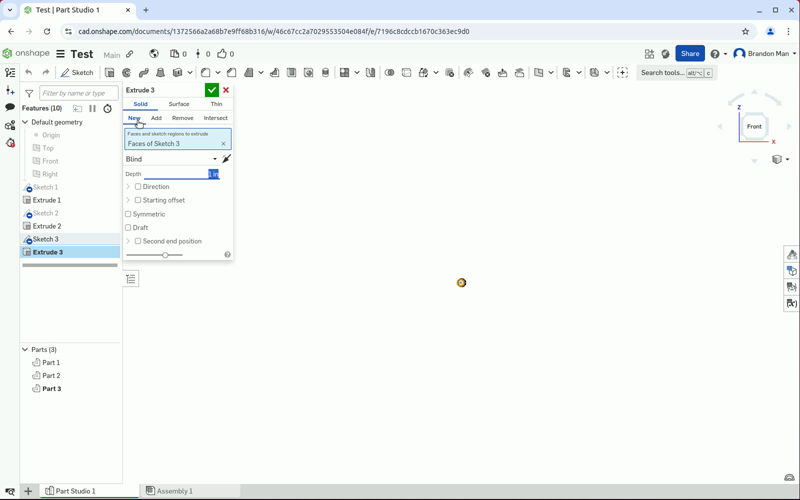
text(23.108)
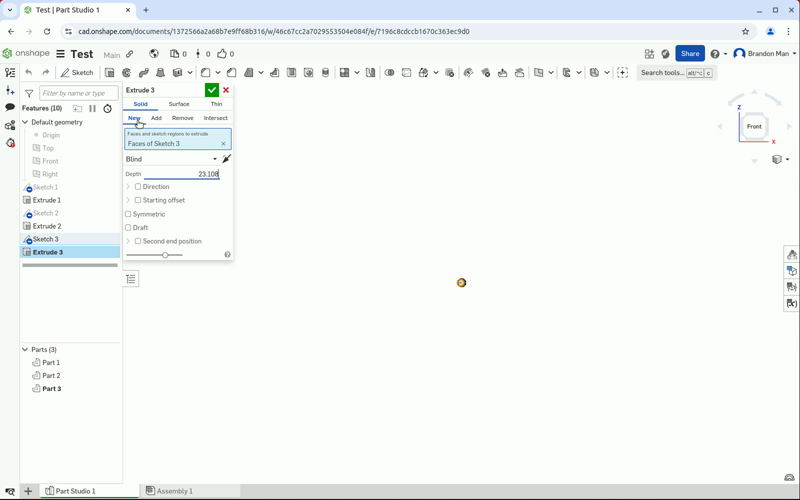
key(tab, 3)
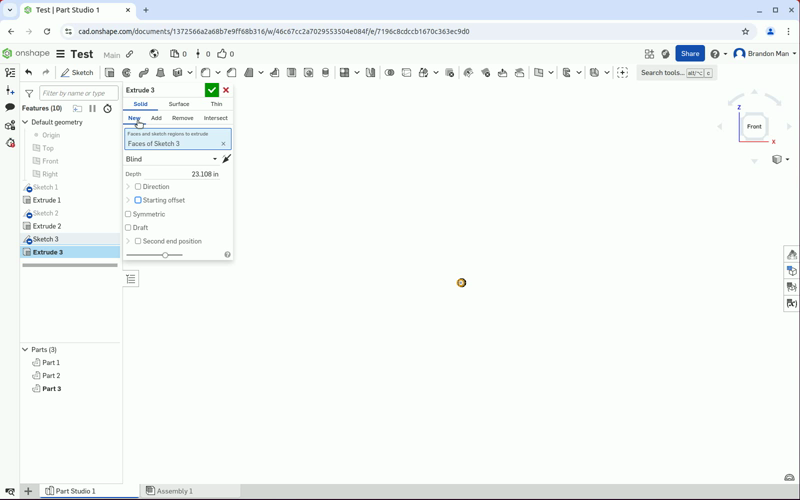
key(tab, 2)
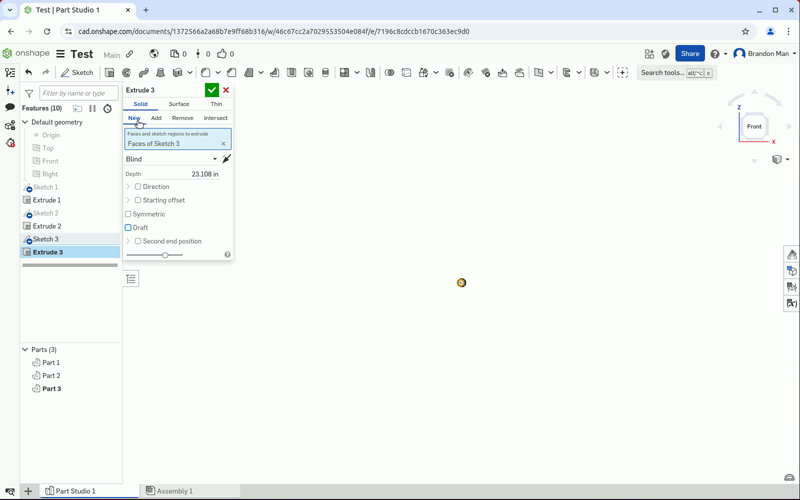
key(space)
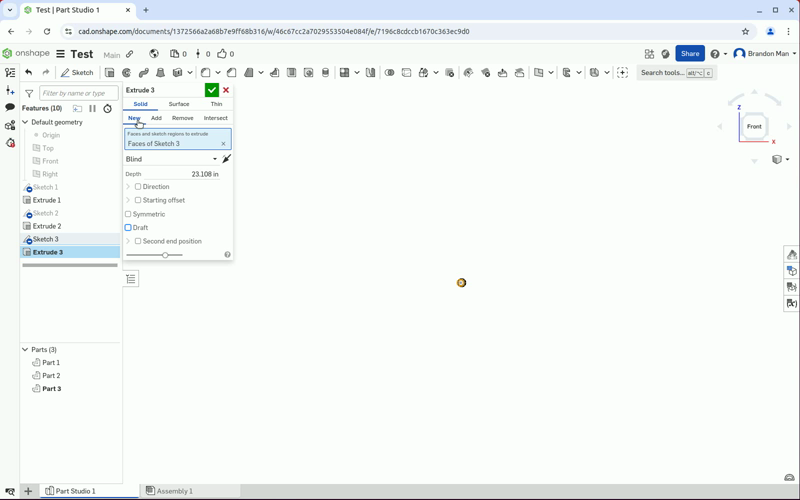
key(tab, 3)
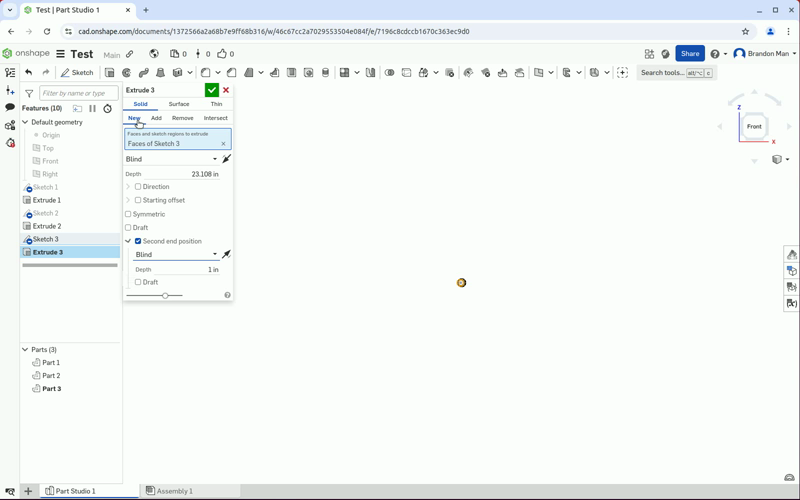
text(0.722)
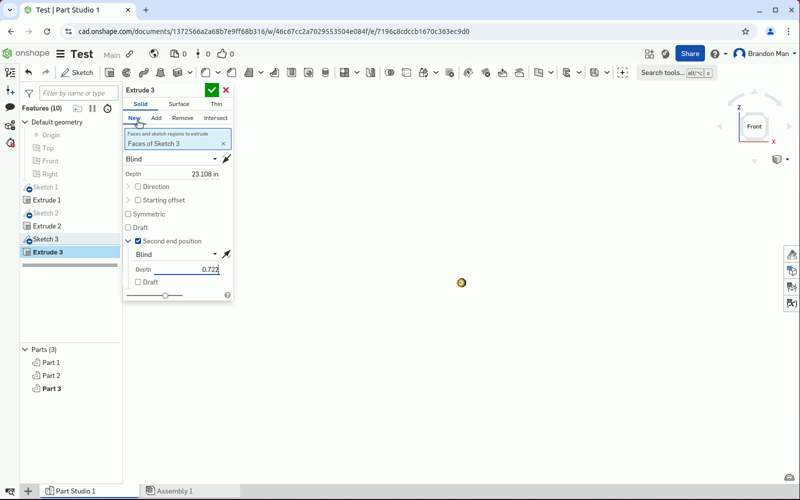
key(enter)
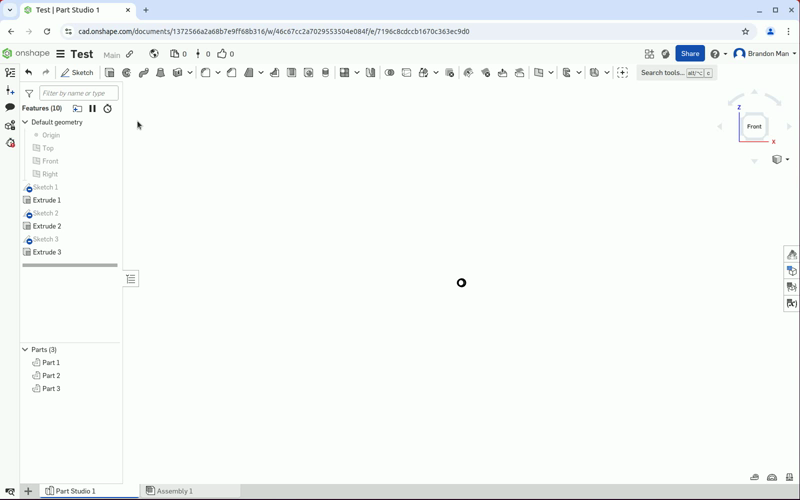
key(shift+h)
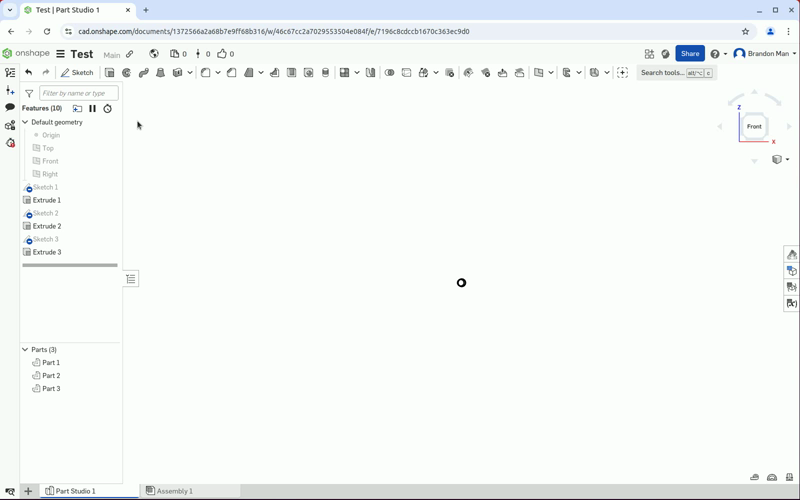
key(shift+h)
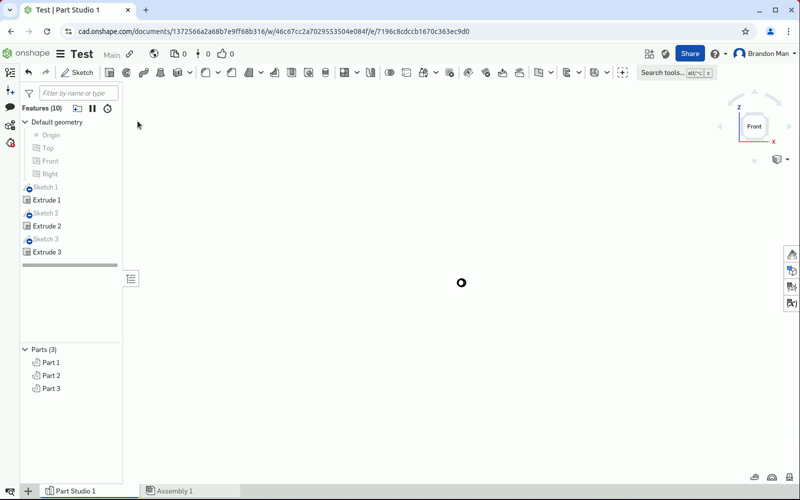
mouse_move(73, 189)
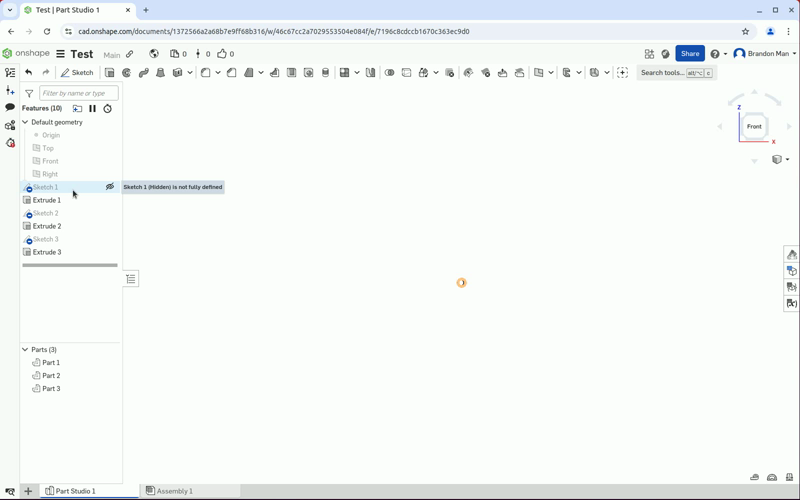
click(73, 189)
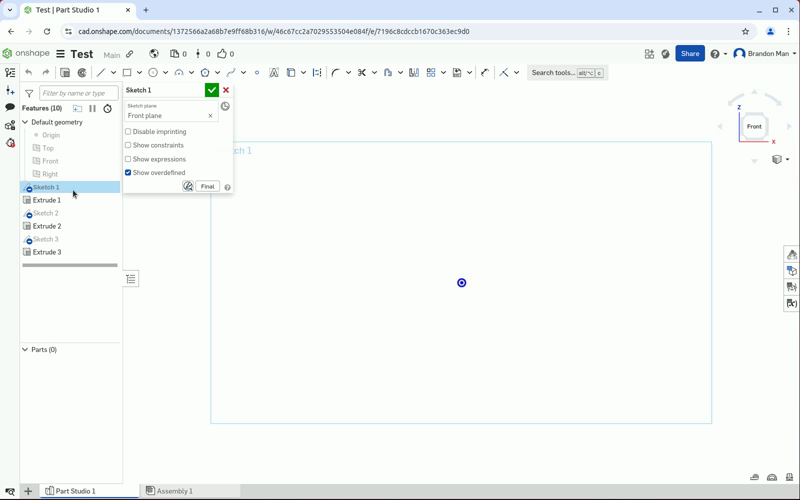
mouse_move(229, 92)
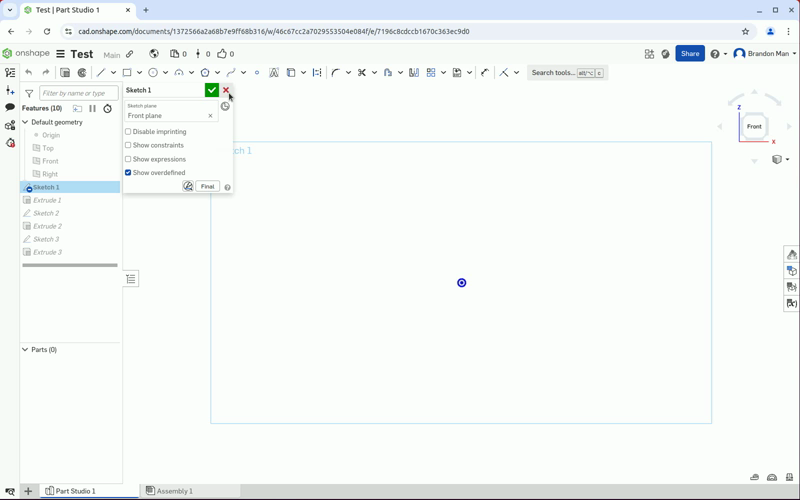
click(229, 92)
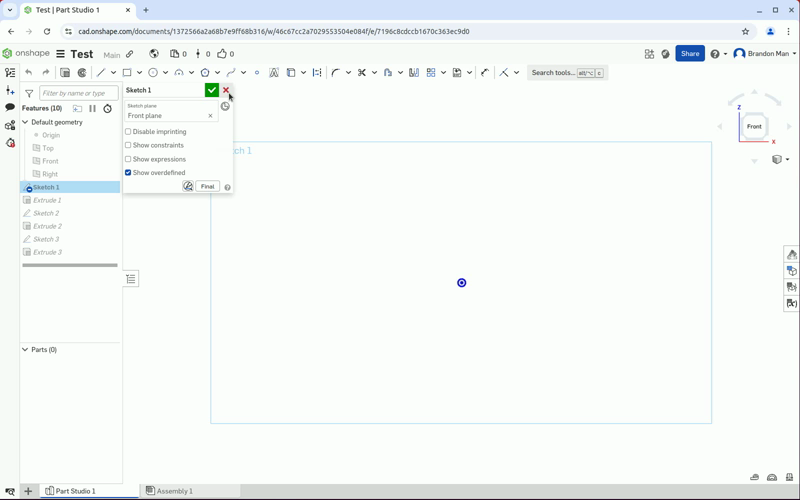
key(shift+s)
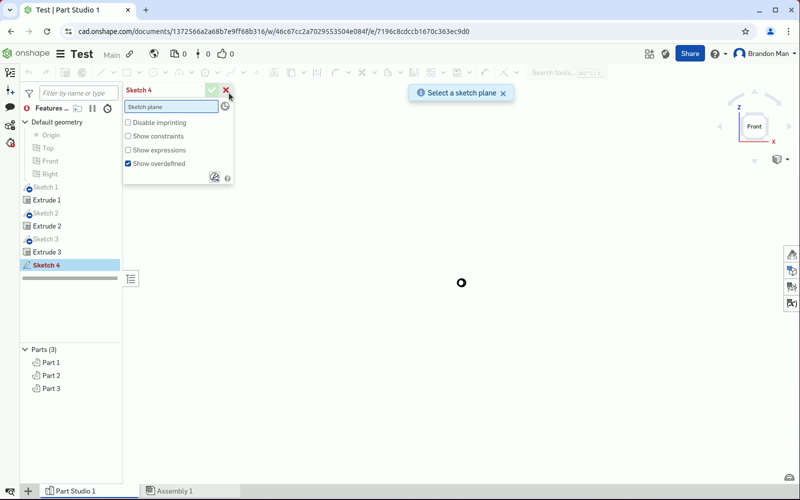
mouse_move(73, 163)
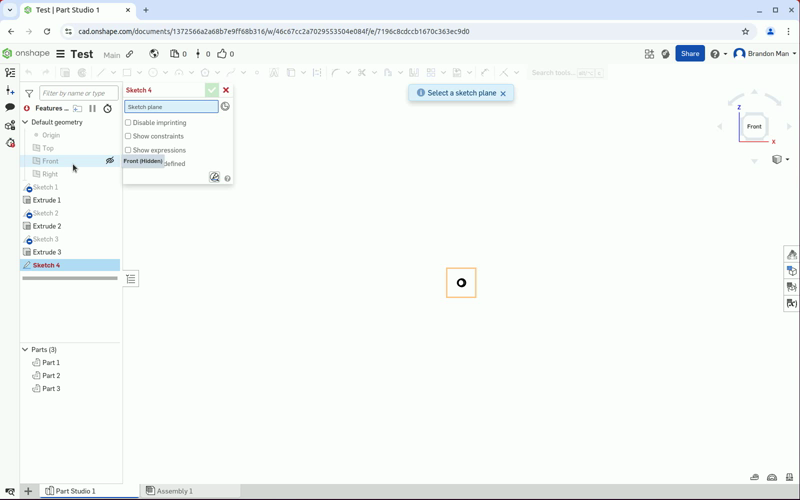
click(73, 163)
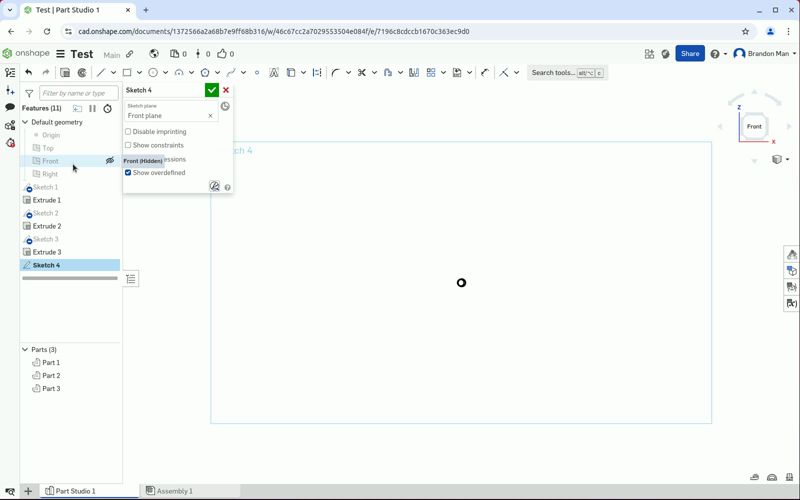
mouse_move(73, 352)
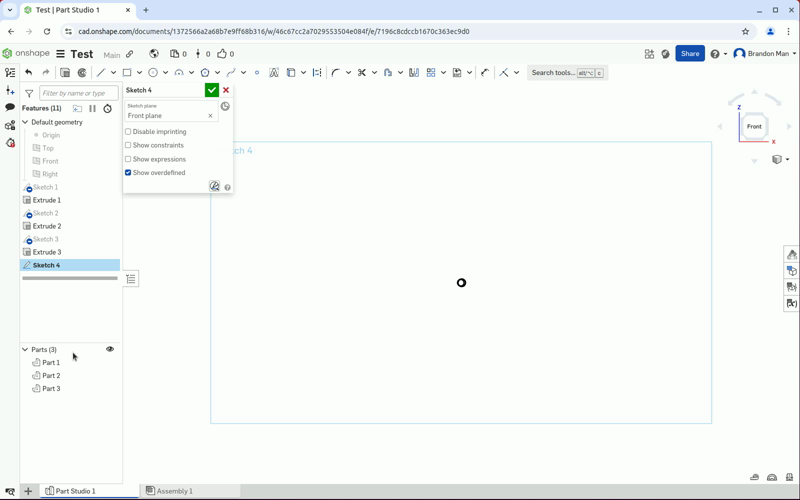
key(y)
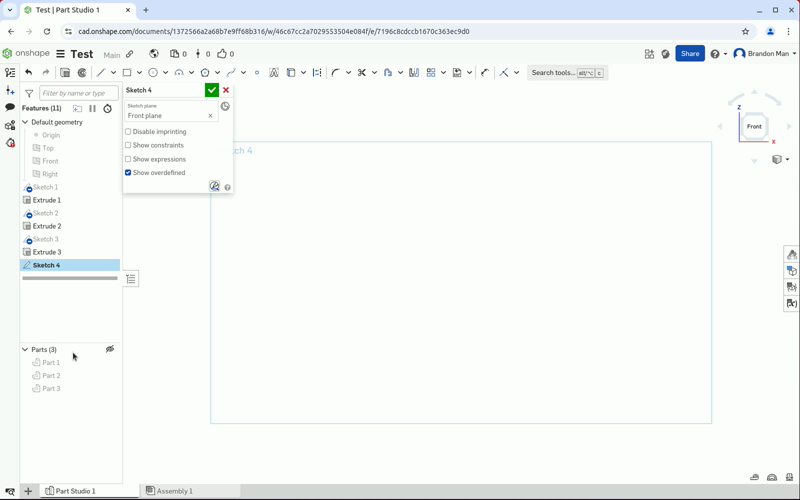
key(c)
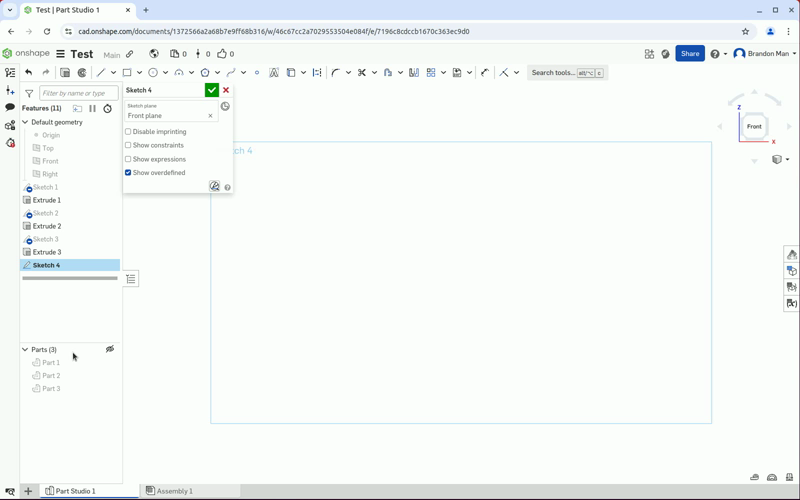
key_down(shift)
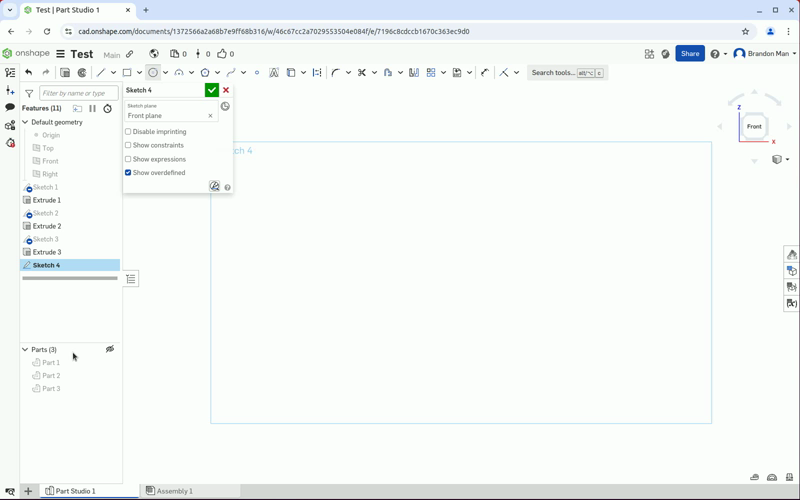
mouse_move(461, 282)
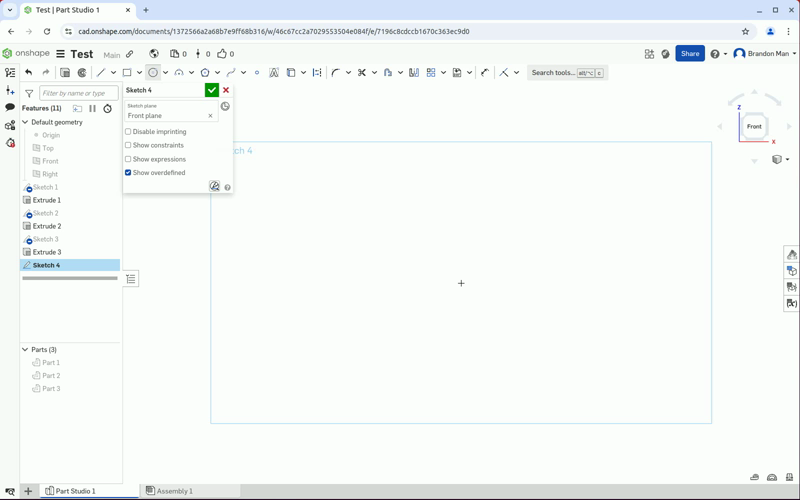
click(461, 282)
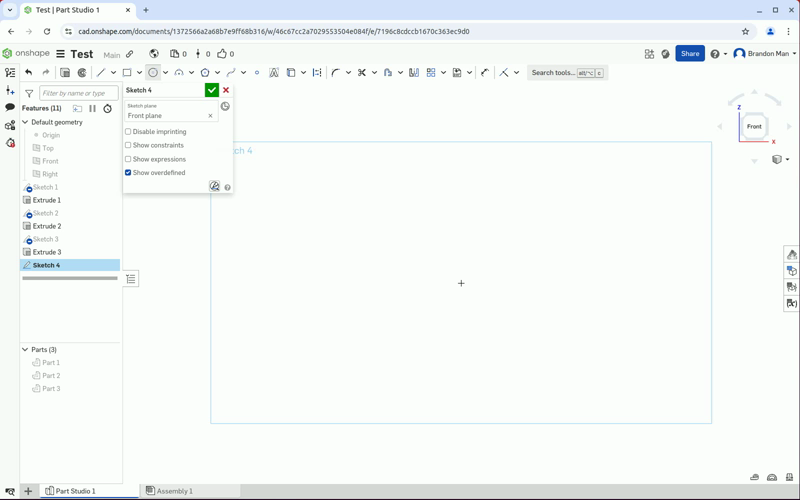
key_up(shift)
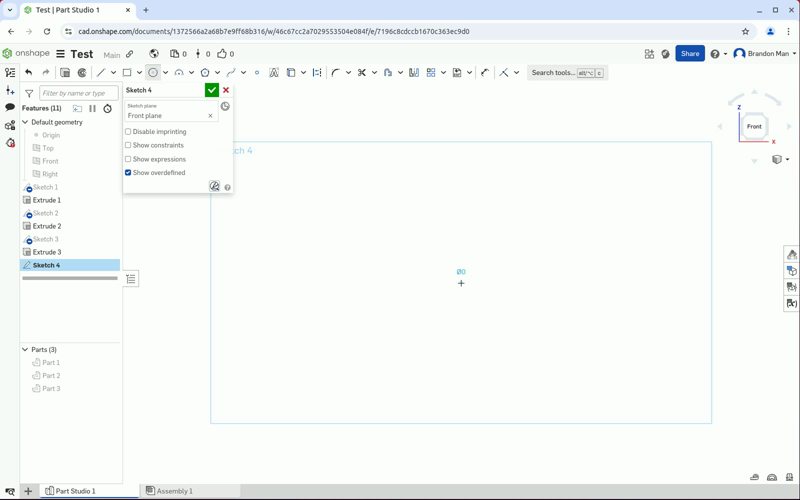
mouse_move(464, 282)
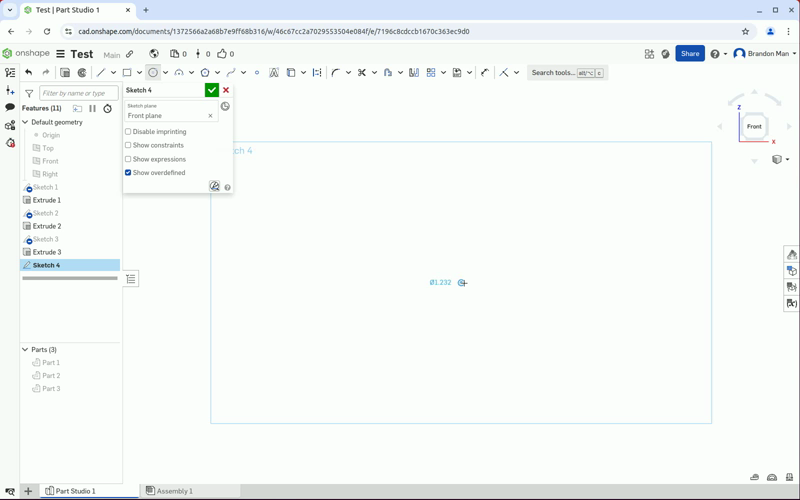
click(464, 282)
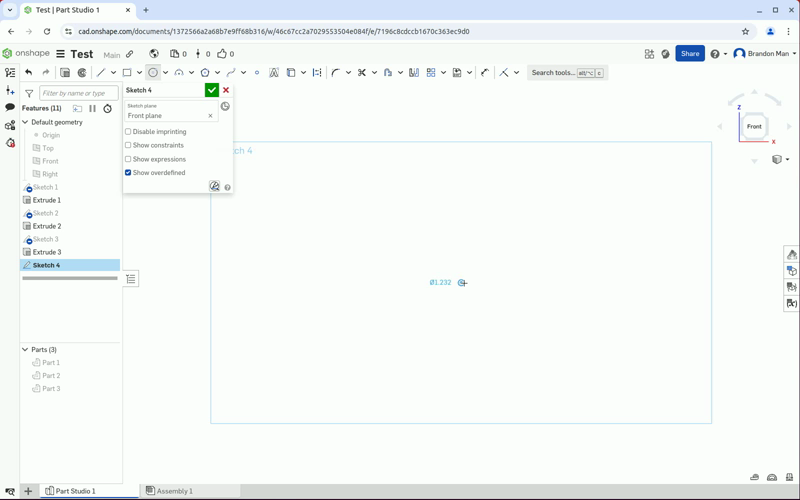
key(esc)
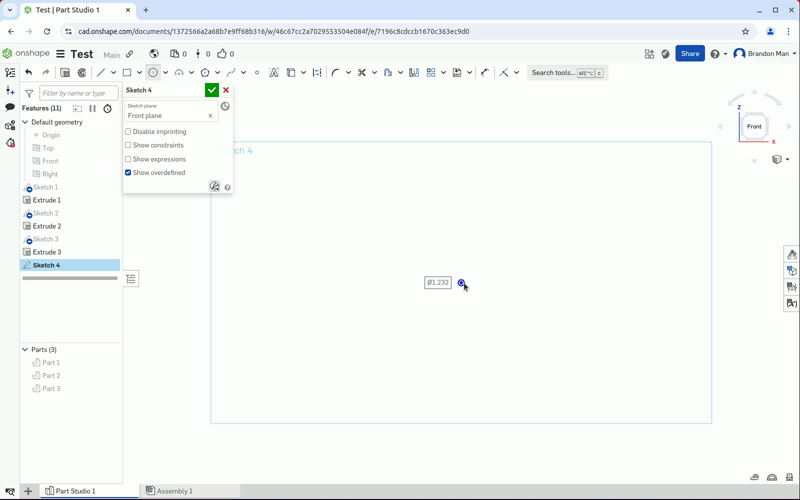
key(c)
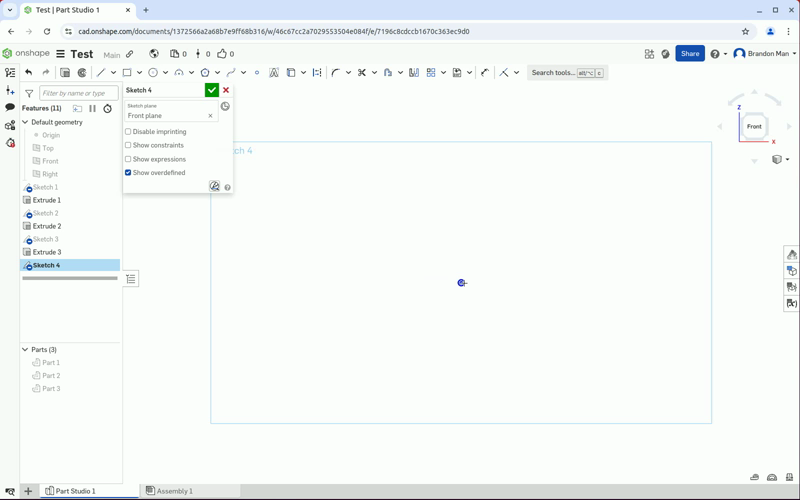
key_down(shift)
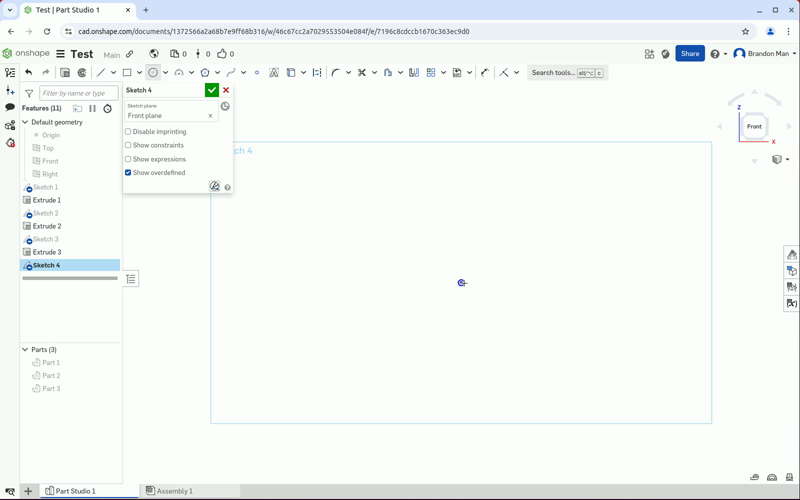
mouse_move(461, 282)
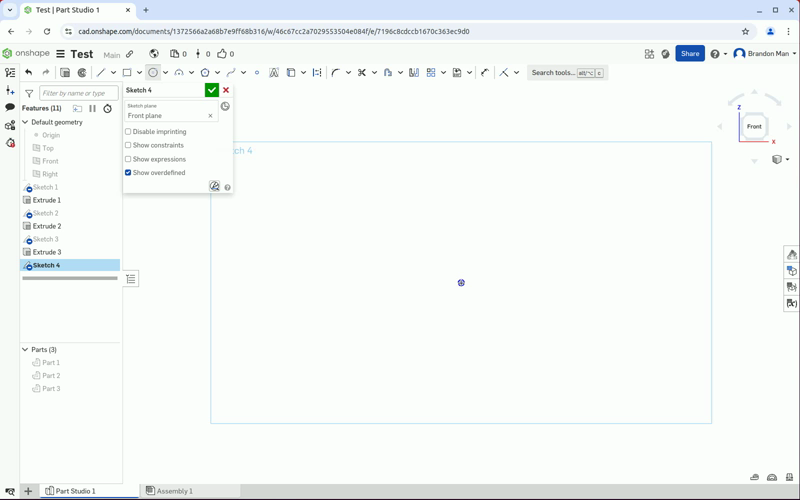
scroll(6)
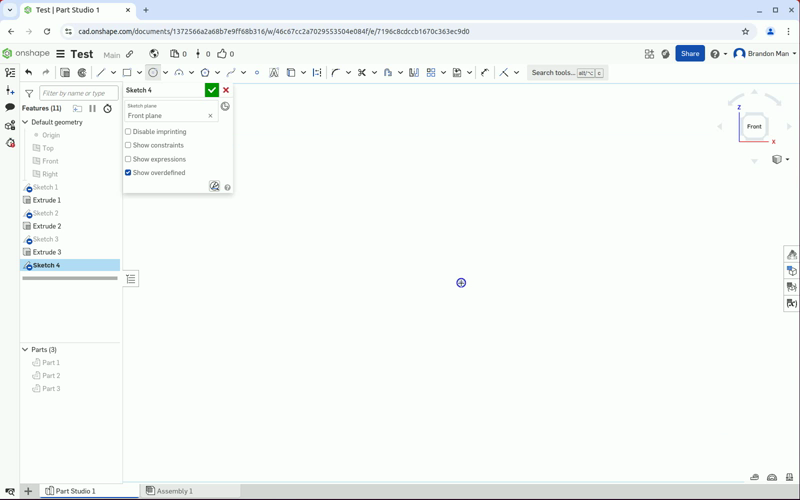
scroll(6)
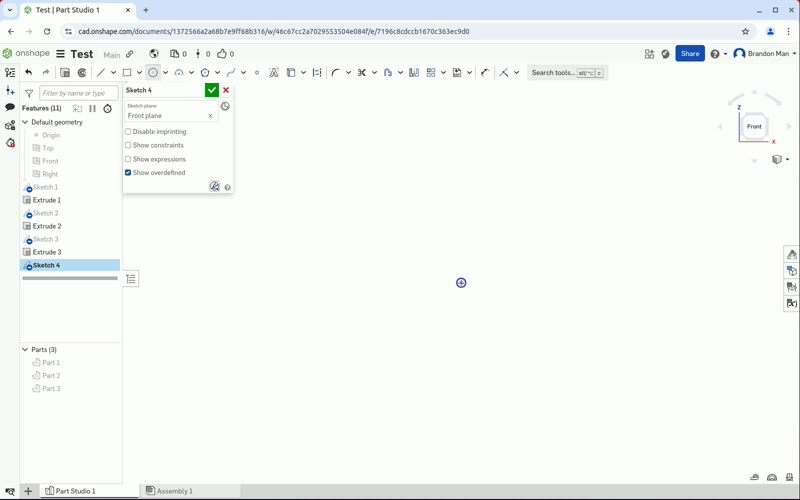
scroll(6)
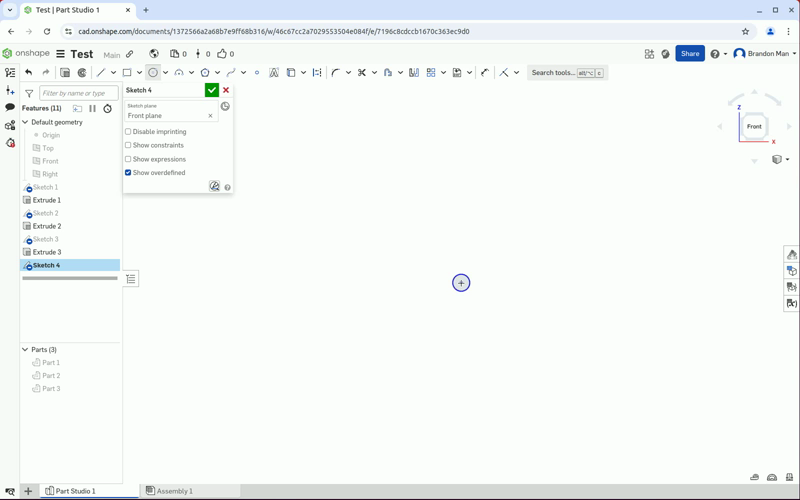
scroll(6)
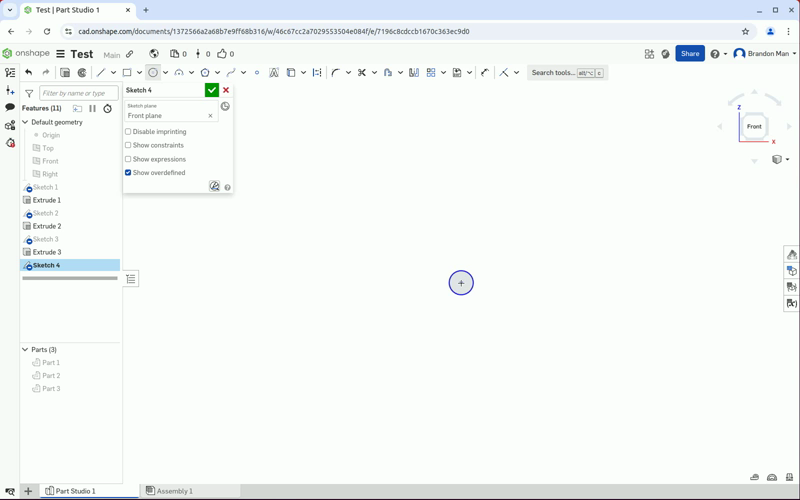
scroll(6)
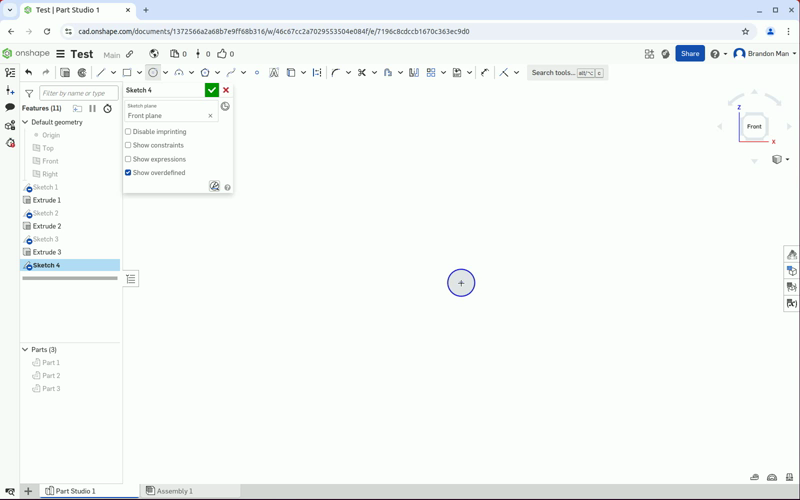
scroll(6)
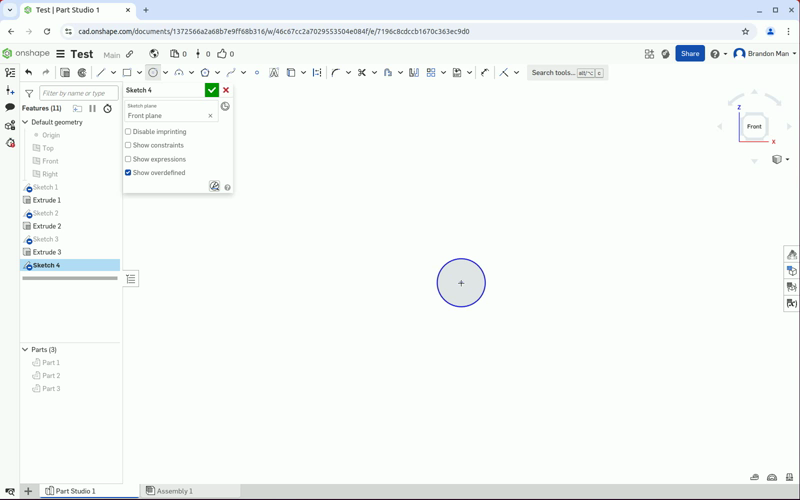
scroll(6)
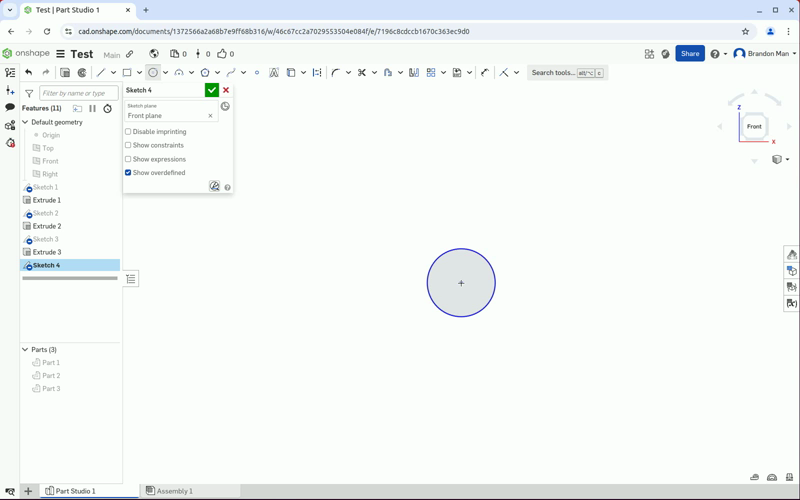
click(461, 282)
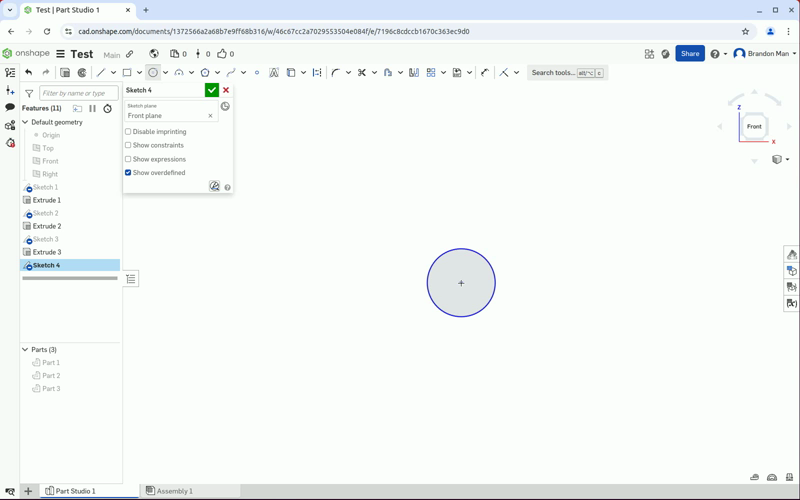
scroll(-6)
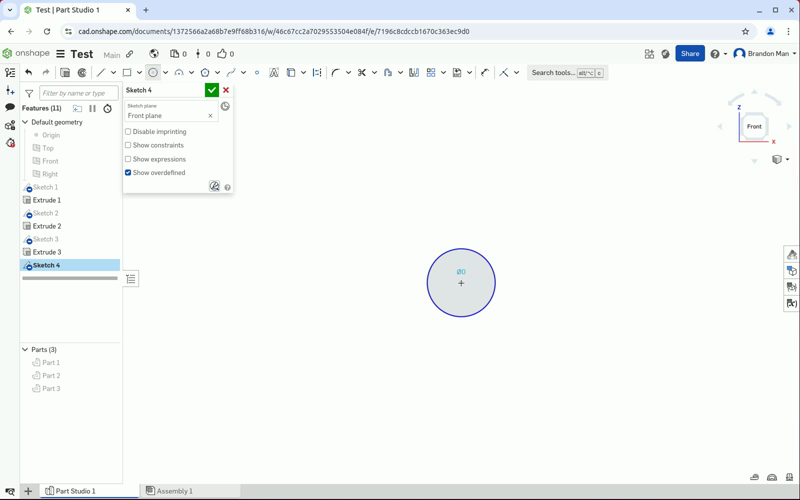
scroll(-6)
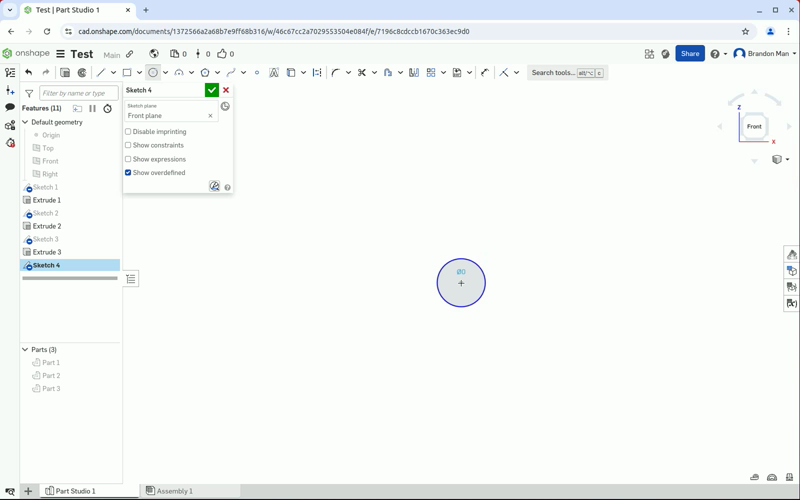
scroll(-6)
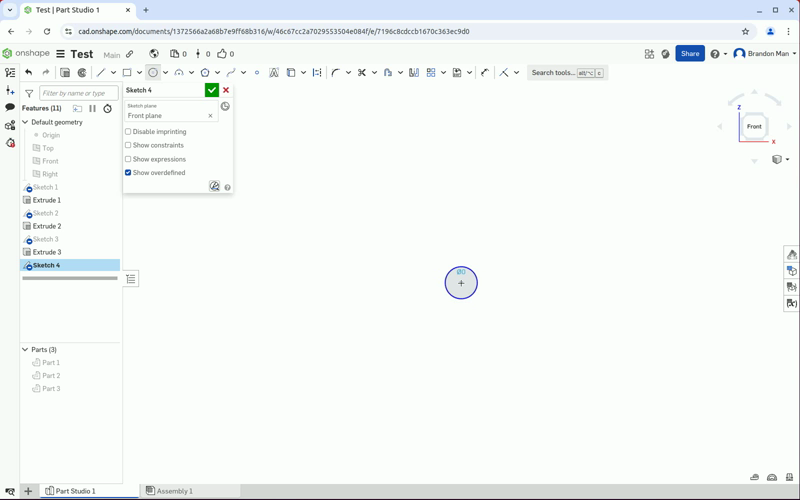
scroll(-6)
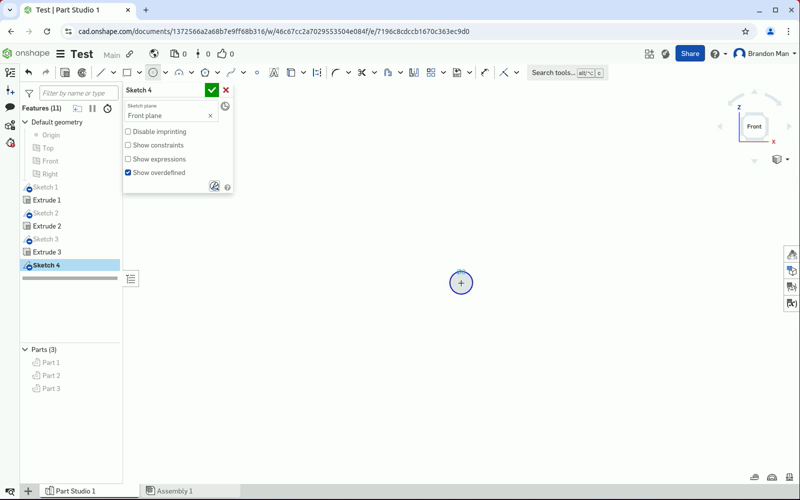
scroll(-6)
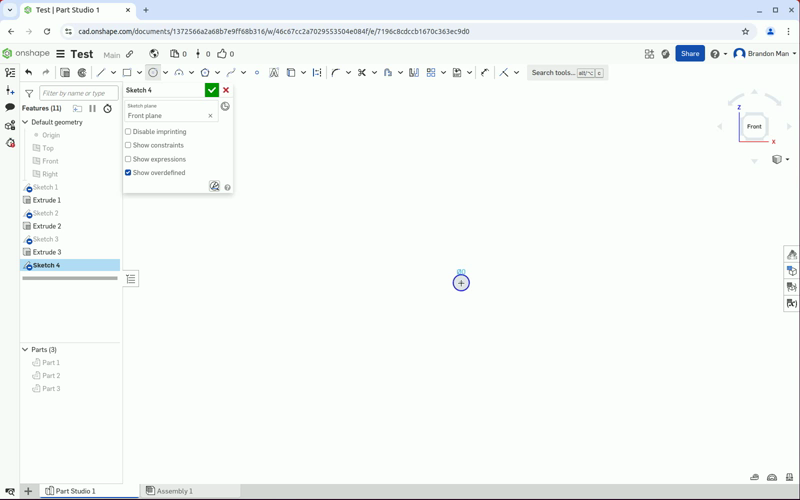
scroll(-6)
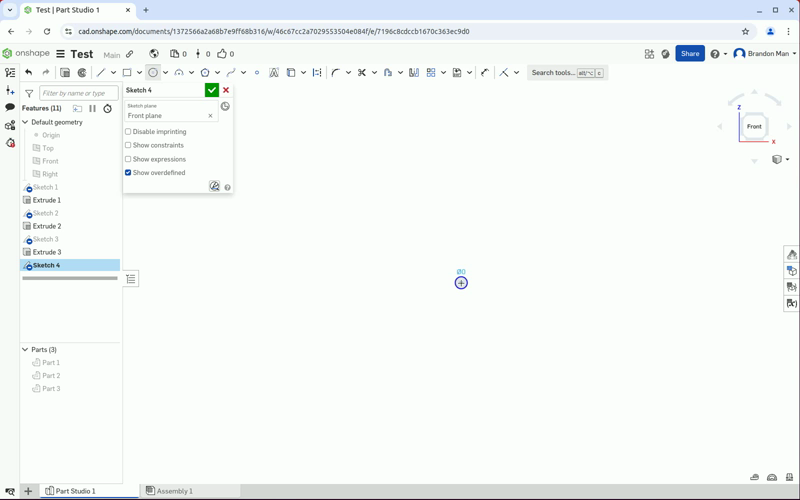
scroll(-6)
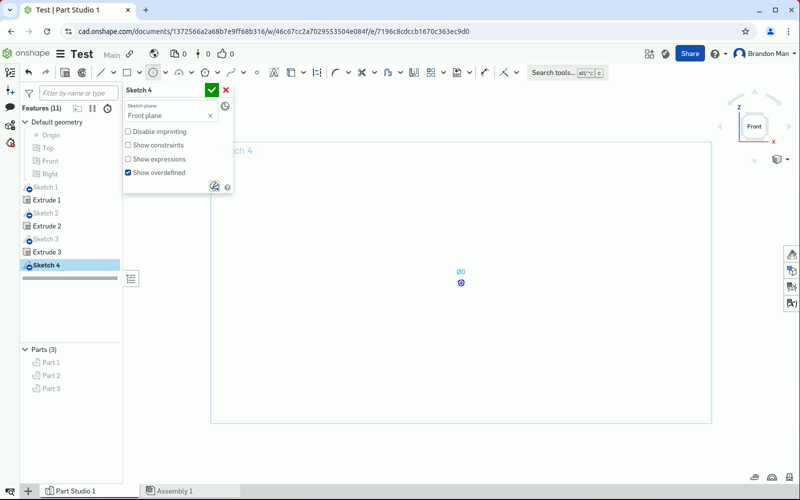
key_up(shift)
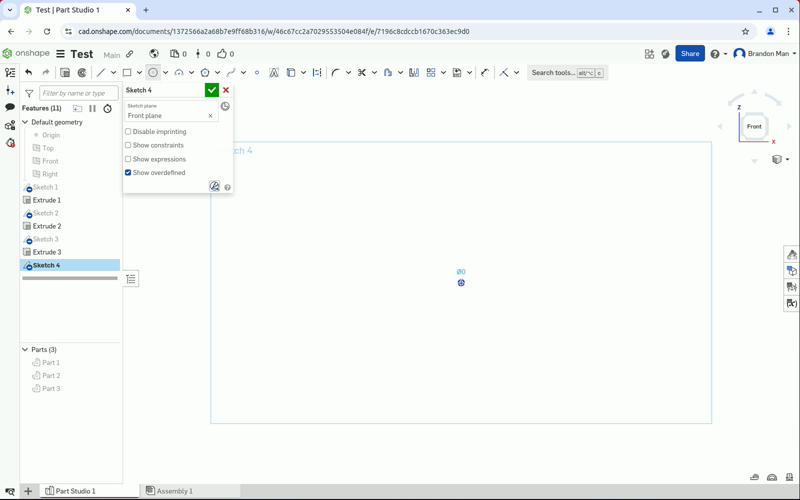
mouse_move(463, 282)
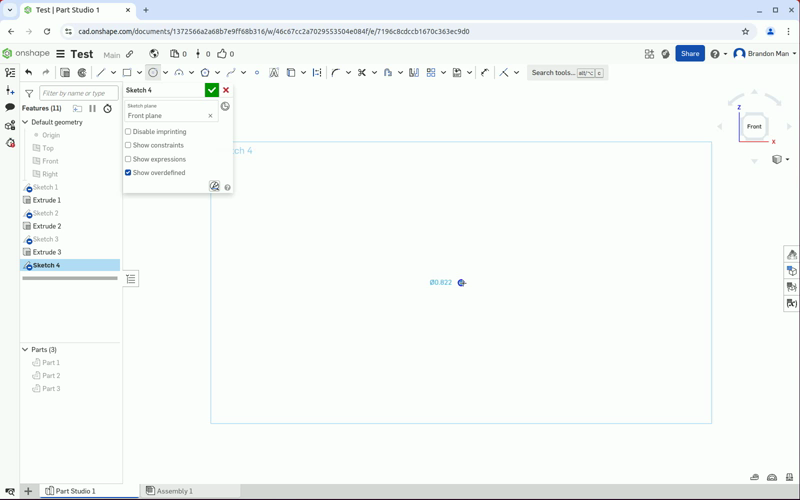
scroll(6)
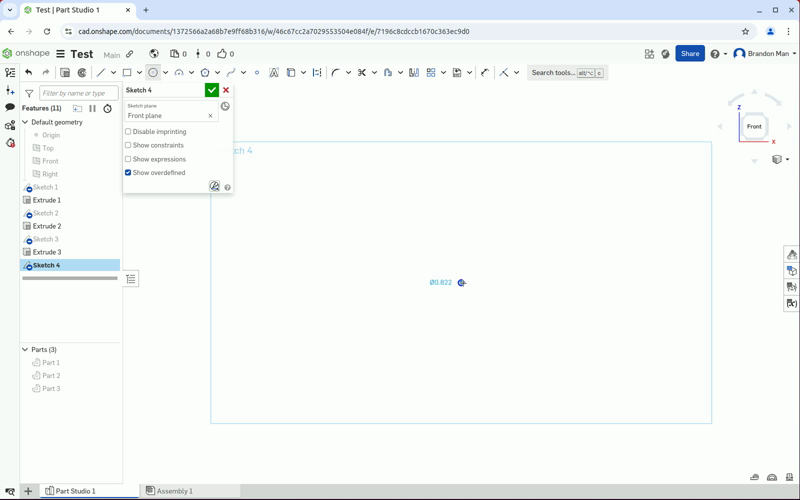
scroll(6)
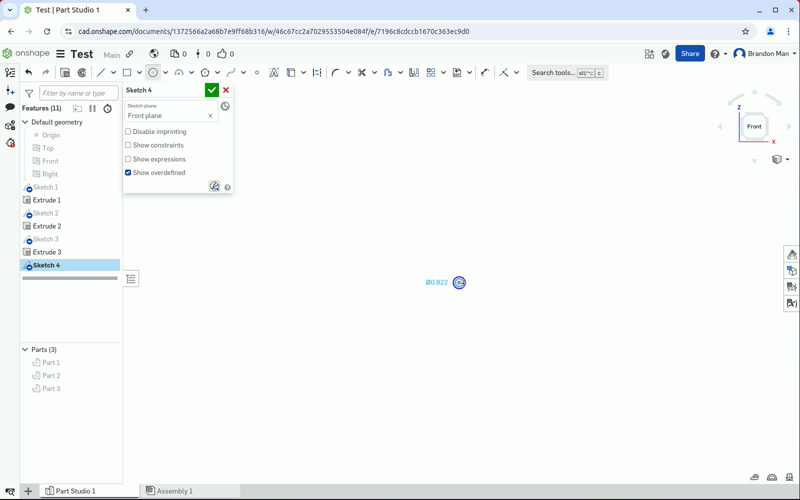
scroll(6)
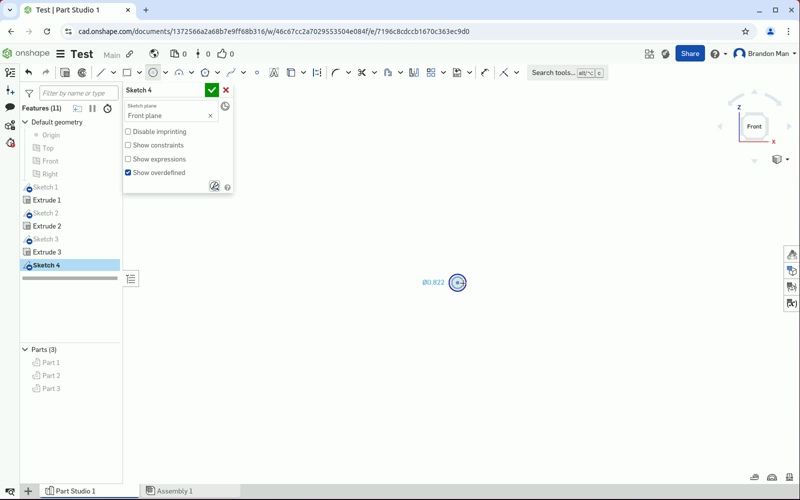
scroll(6)
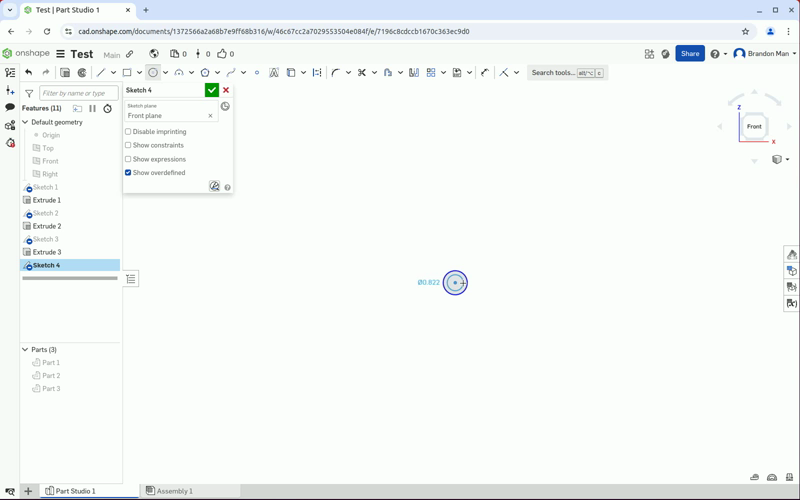
scroll(6)
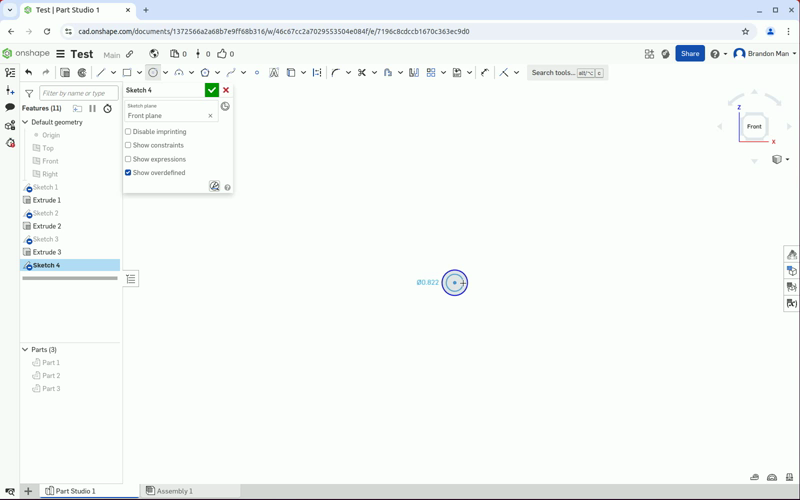
scroll(6)
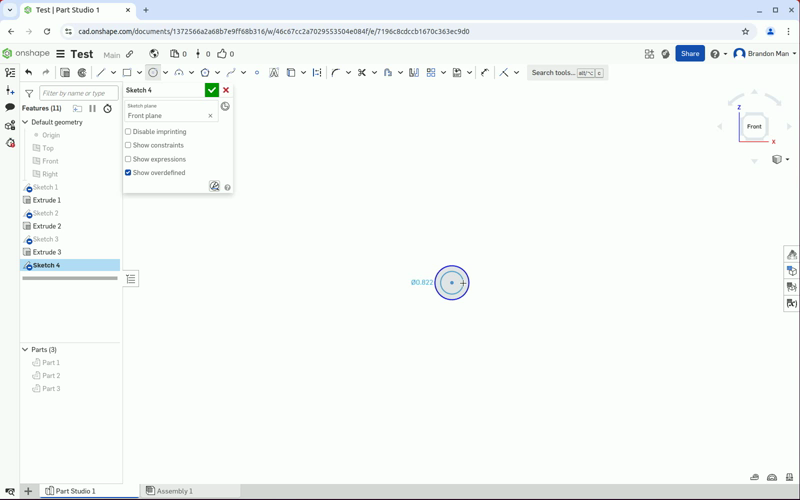
scroll(6)
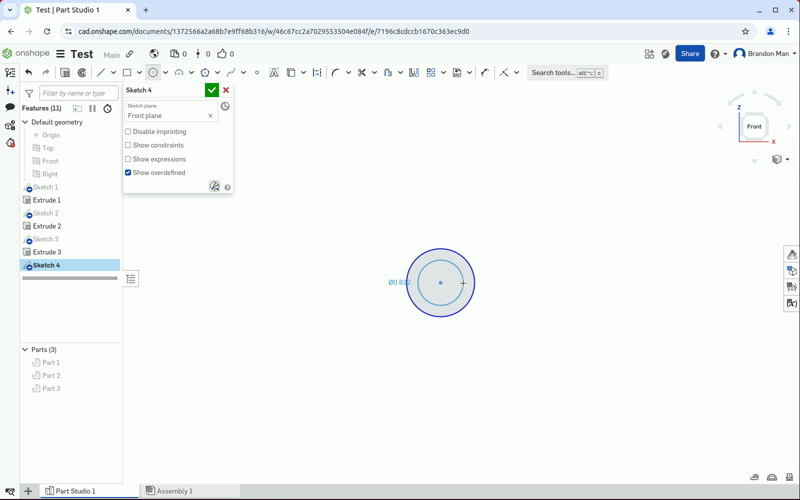
click(463, 282)
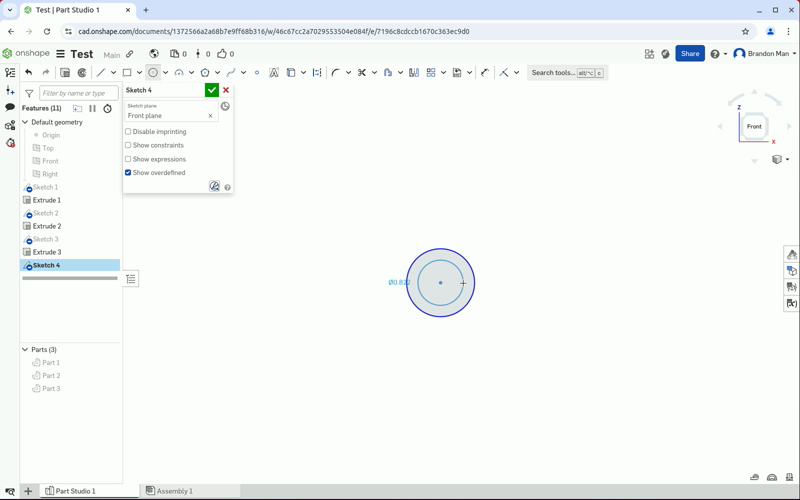
scroll(-6)
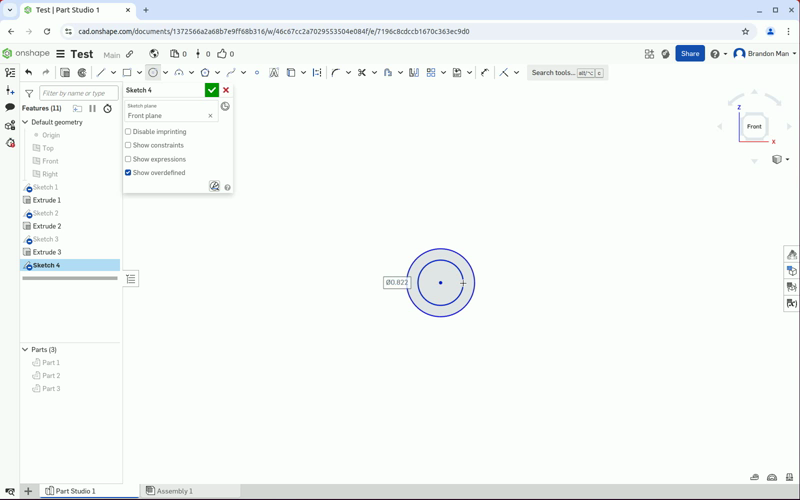
scroll(-6)
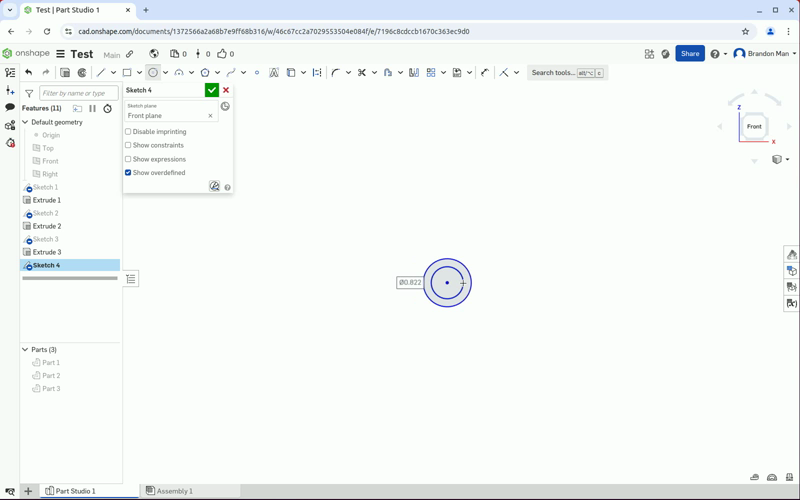
scroll(-6)
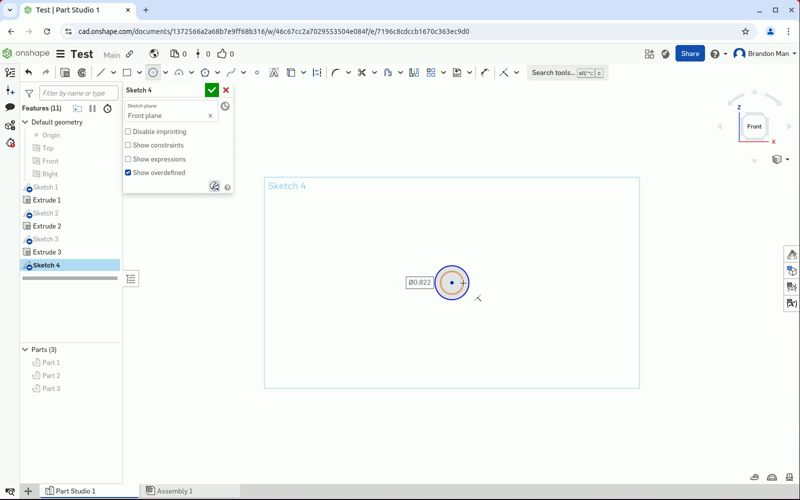
scroll(-6)
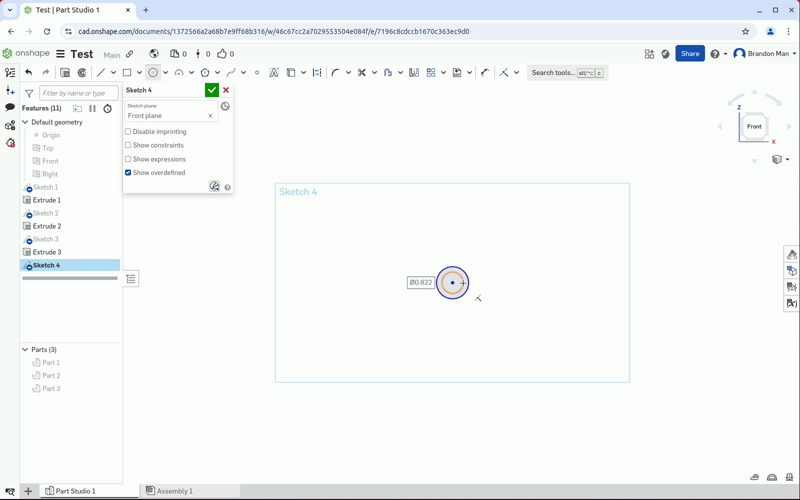
scroll(-6)
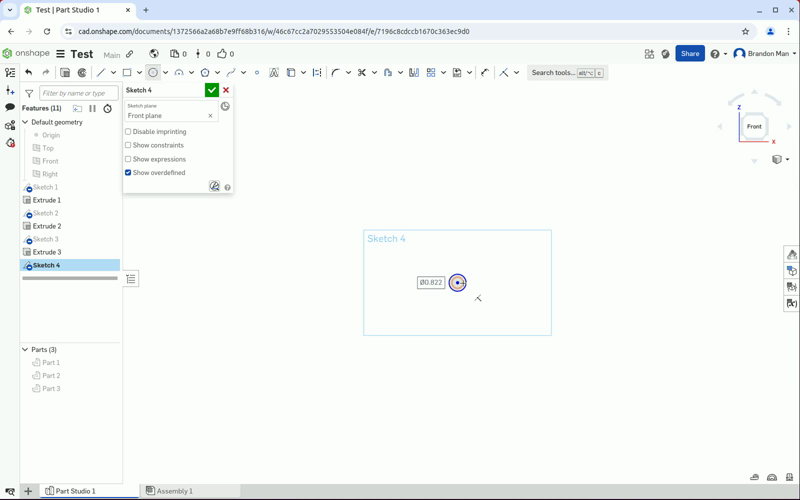
scroll(-6)
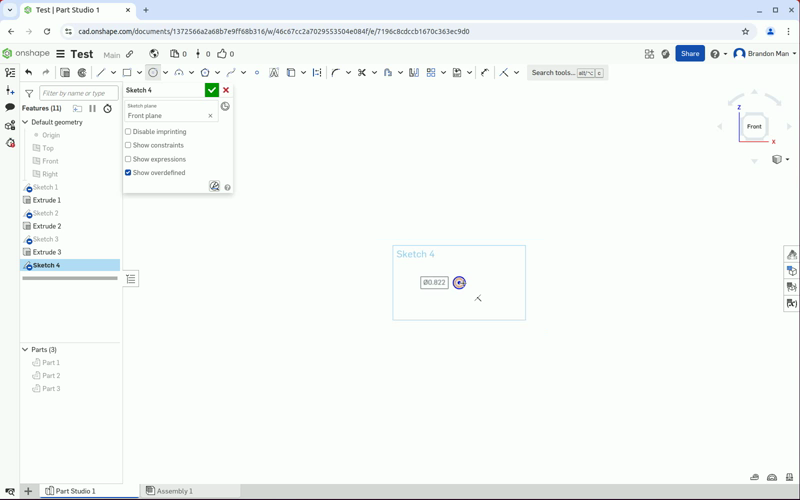
scroll(-6)
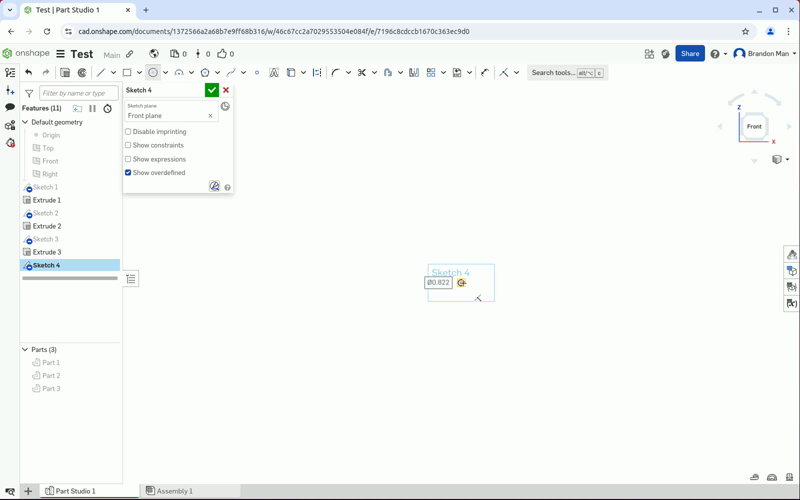
key(esc)
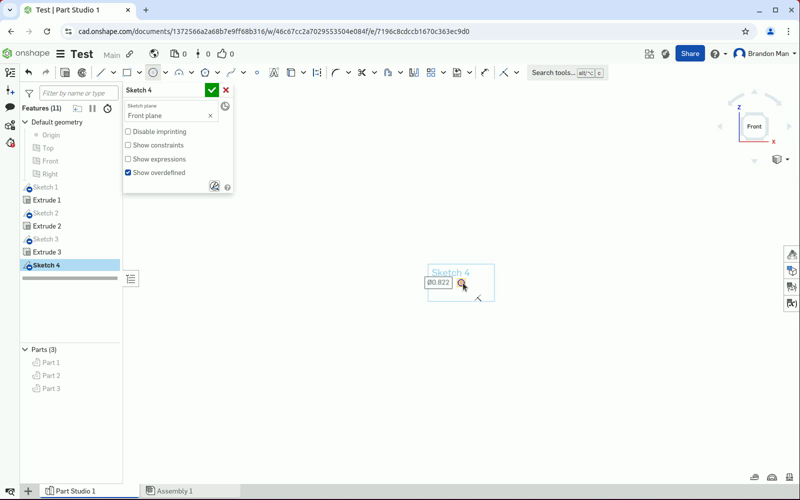
mouse_move(461, 285)
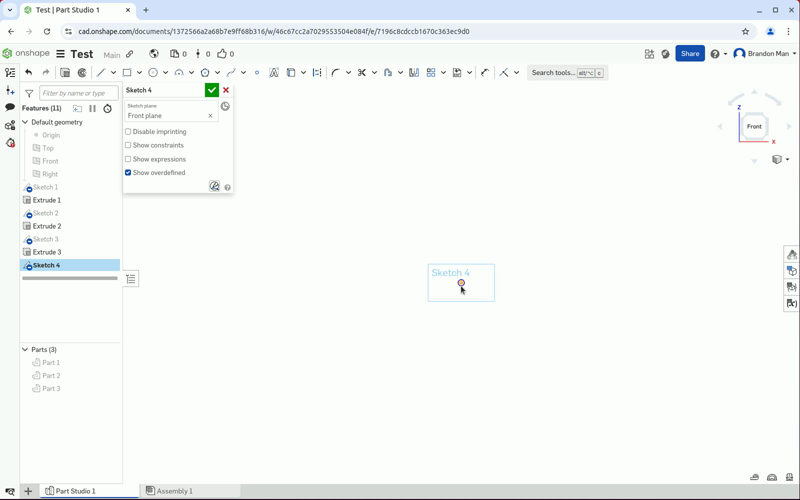
scroll(6)
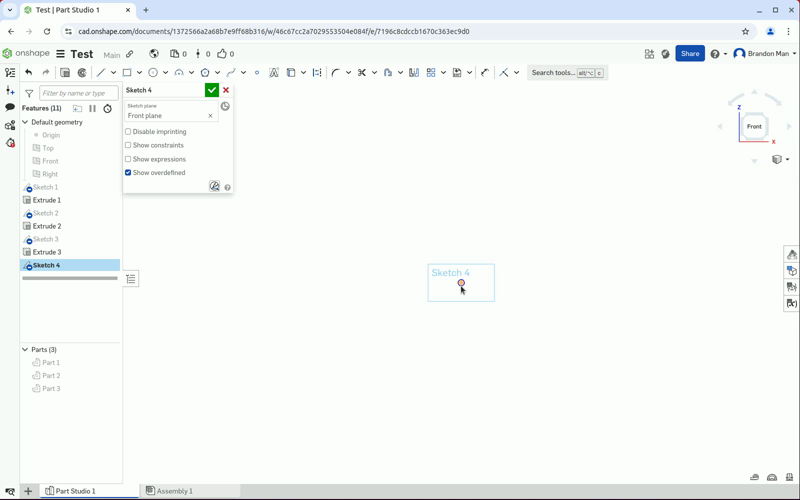
scroll(6)
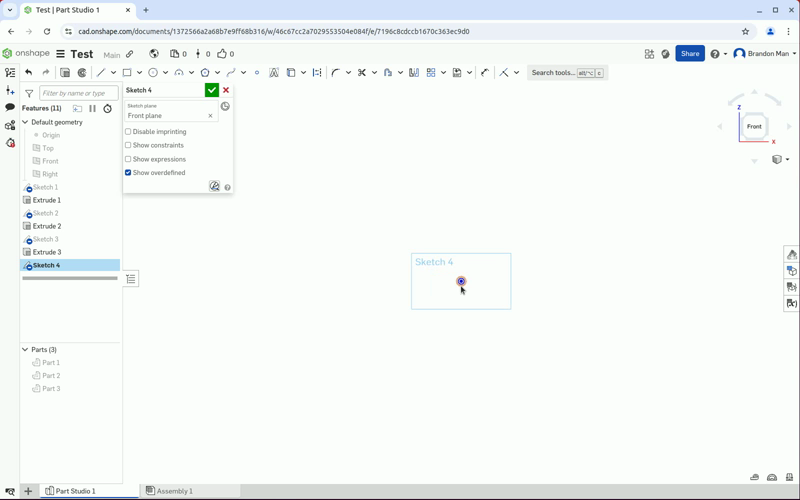
scroll(6)
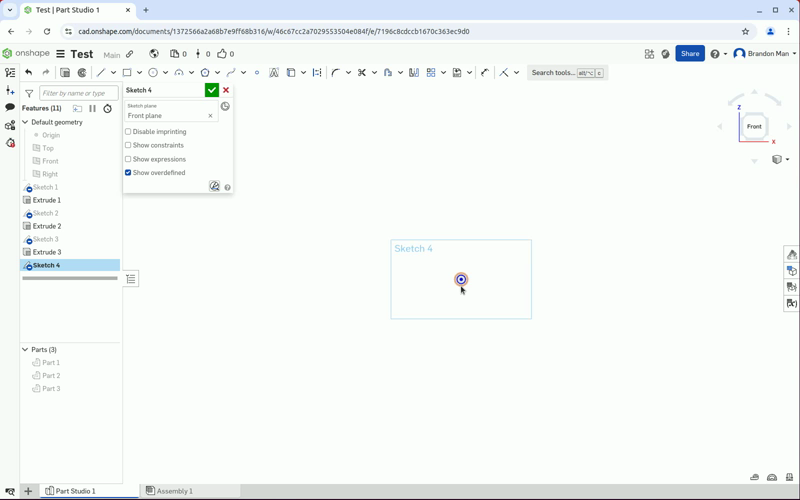
scroll(6)
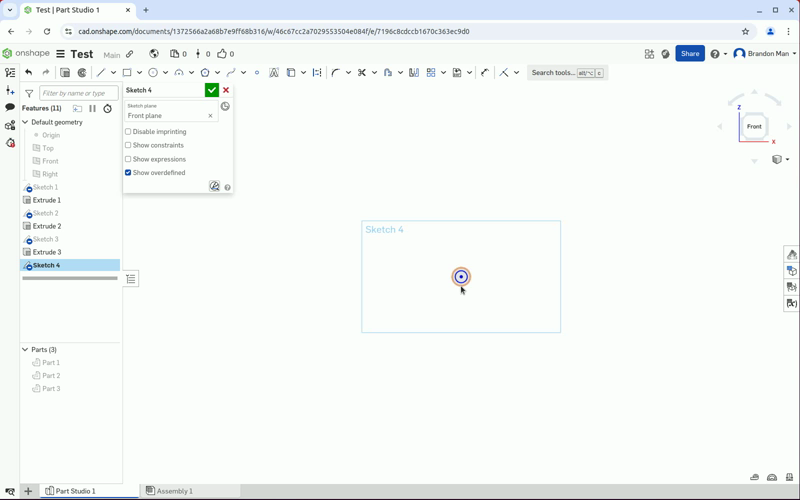
scroll(6)
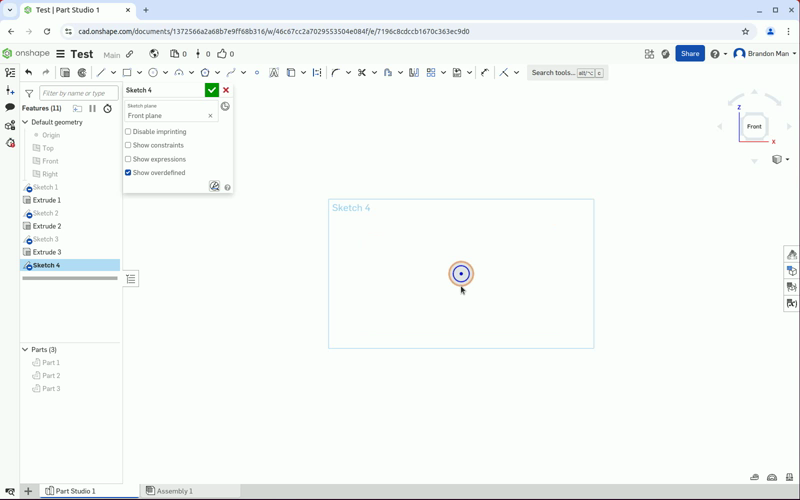
scroll(6)
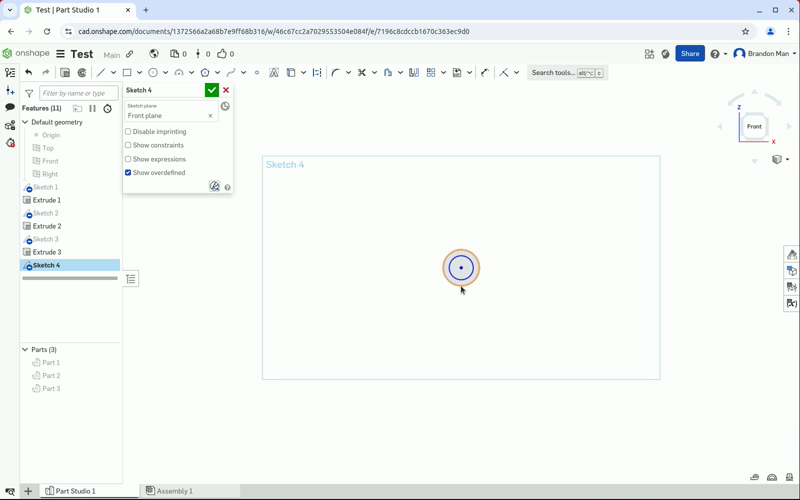
scroll(6)
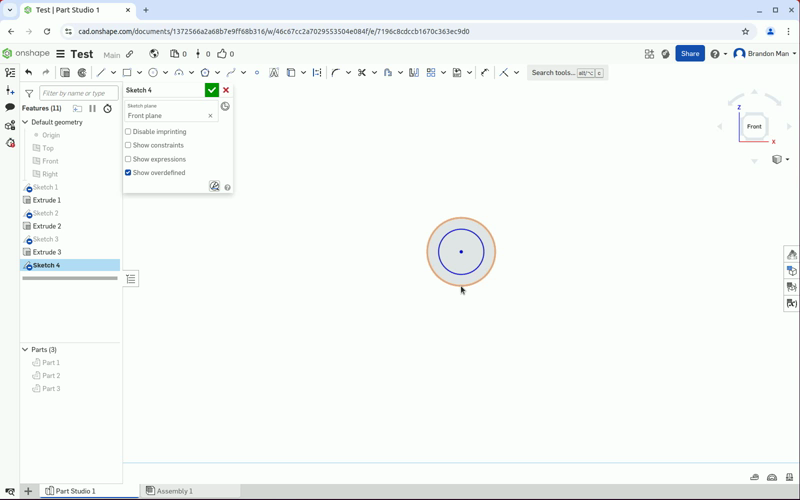
click(461, 285)
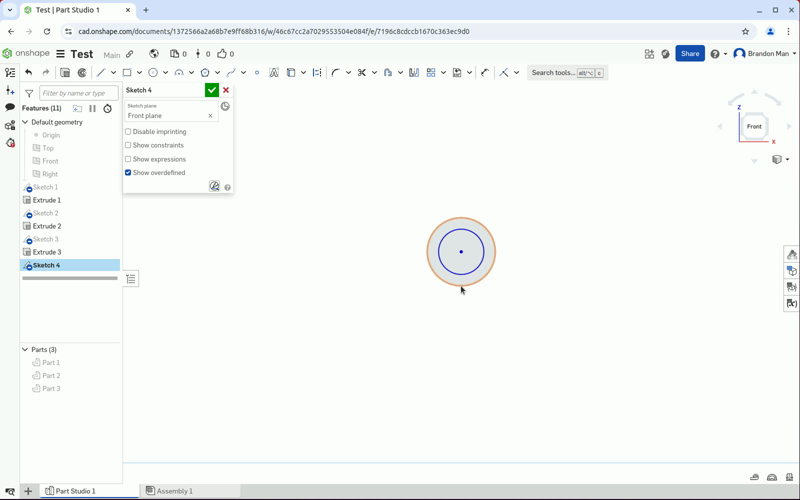
scroll(-6)
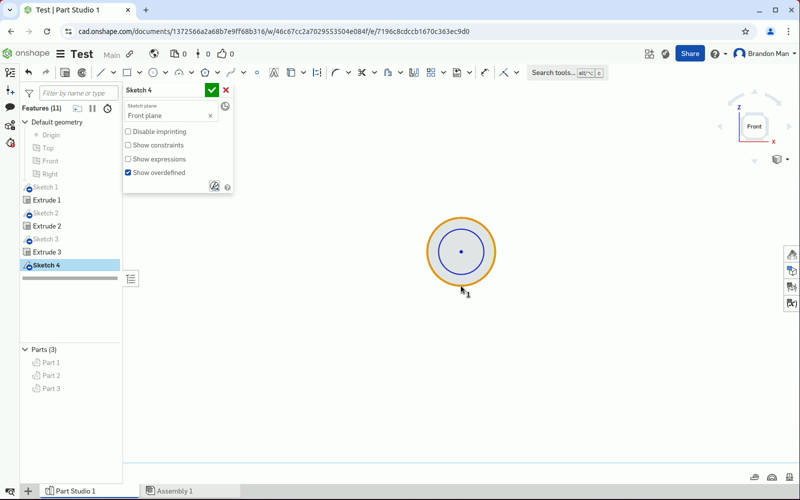
scroll(-6)
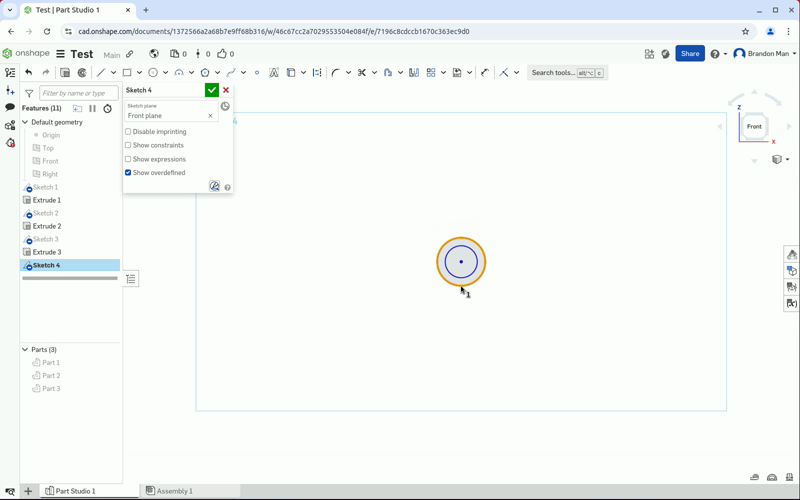
scroll(-6)
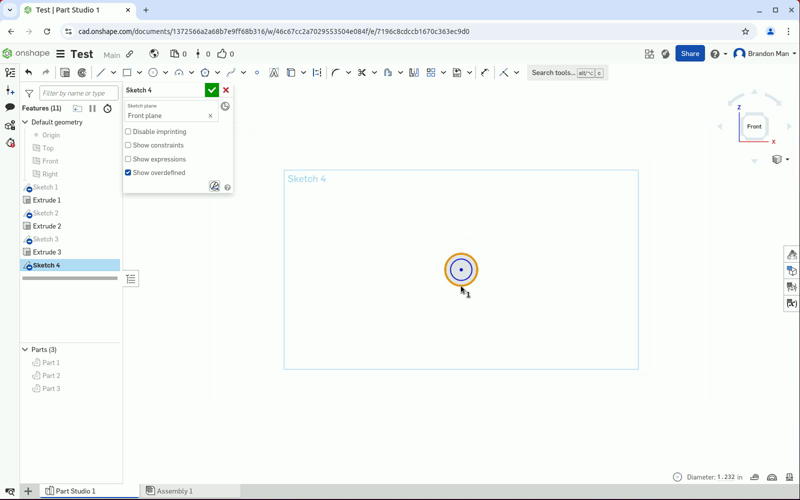
scroll(-6)
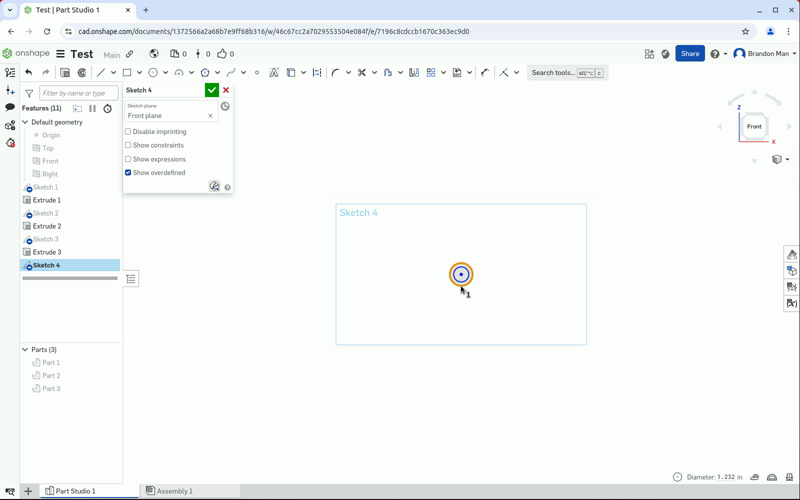
scroll(-6)
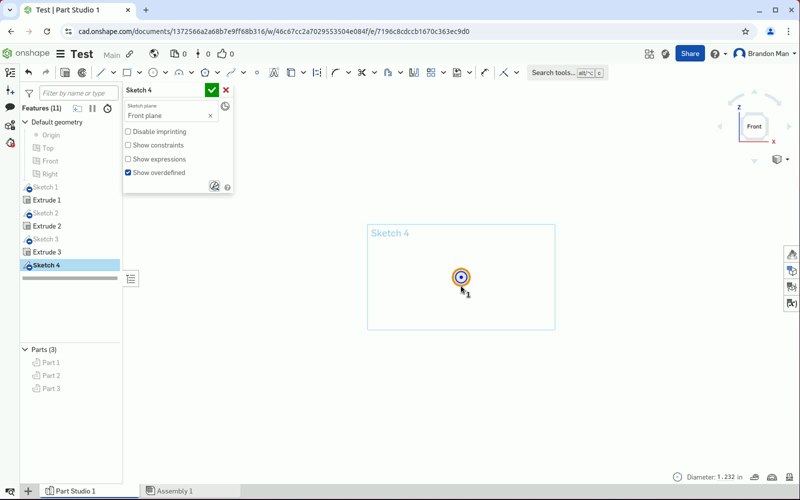
scroll(-6)
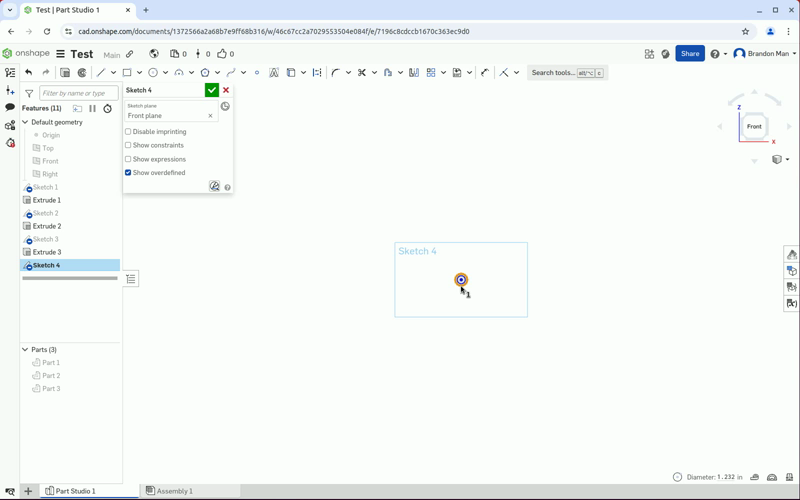
scroll(-6)
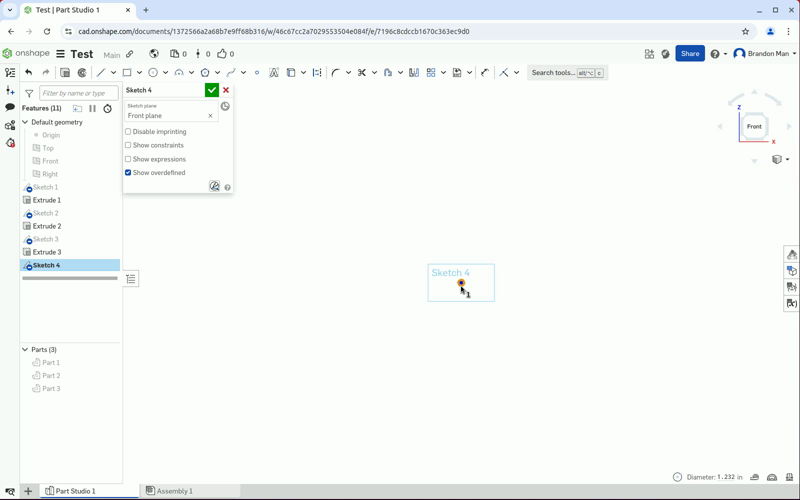
mouse_move(73, 352)
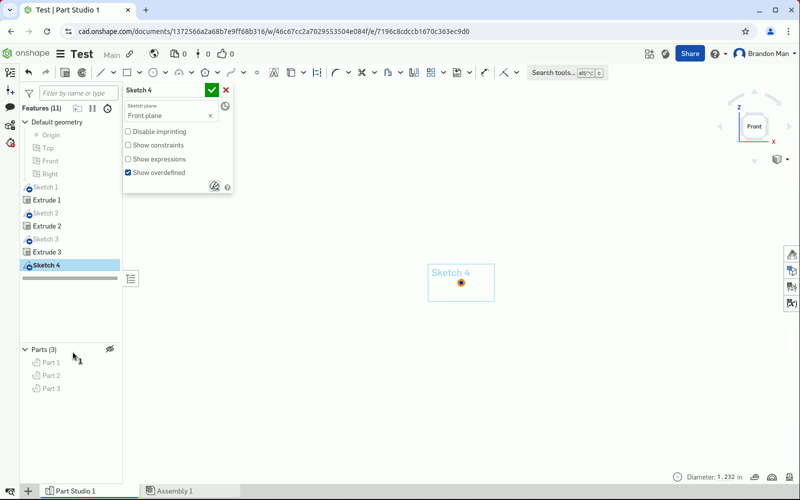
key(shift+y)
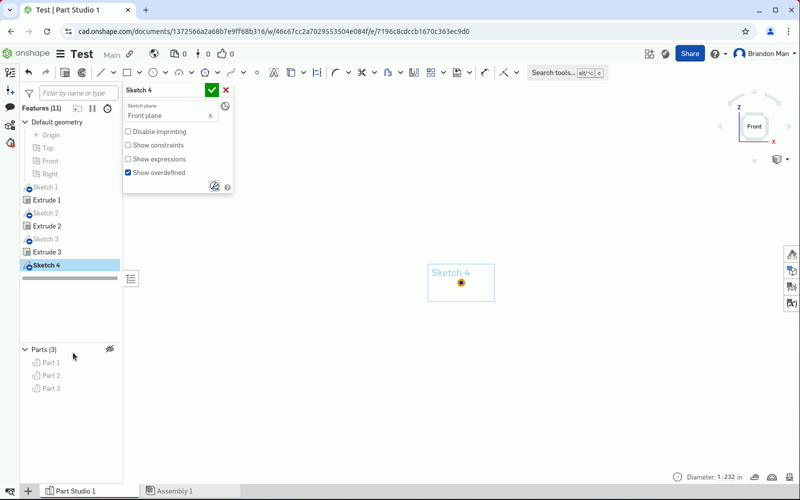
key(shift+e)
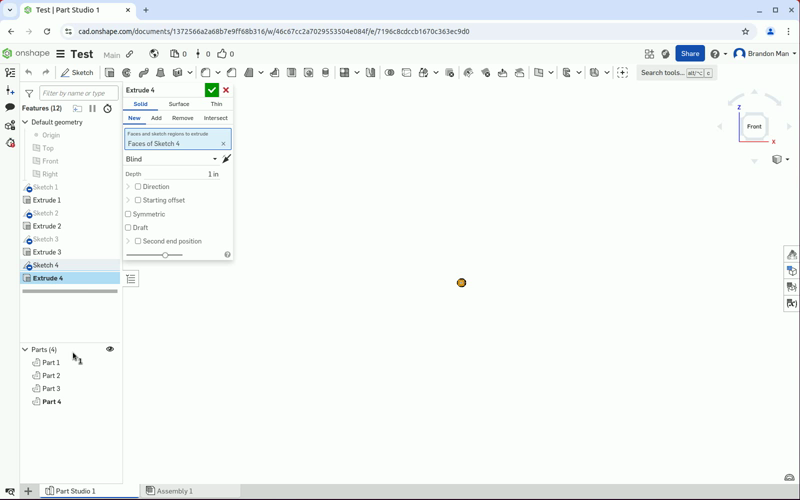
mouse_move(143, 106)
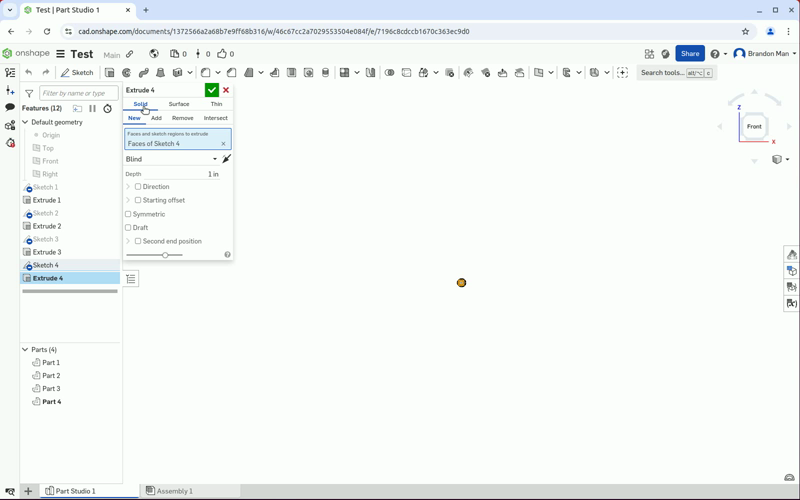
click(143, 106)
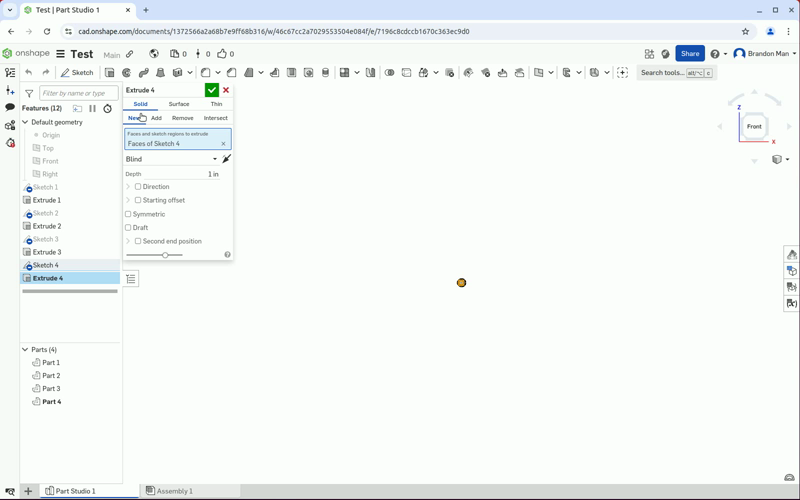
mouse_move(137, 120)
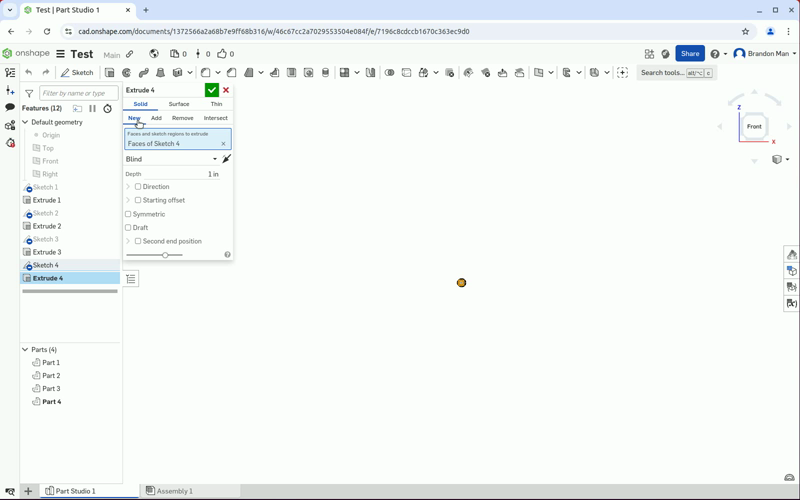
click(137, 120)
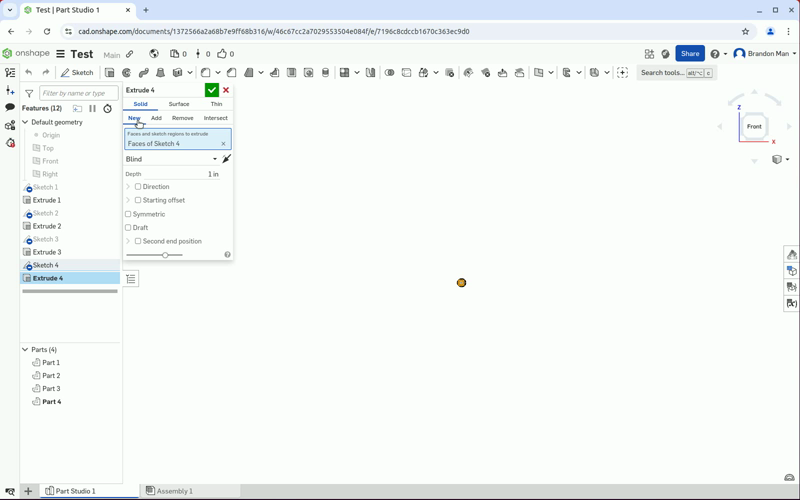
key(tab, 4)
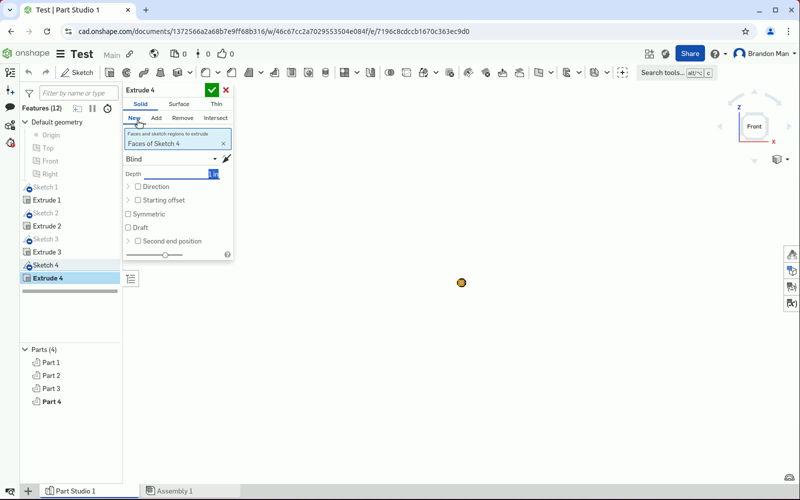
text(46.216)
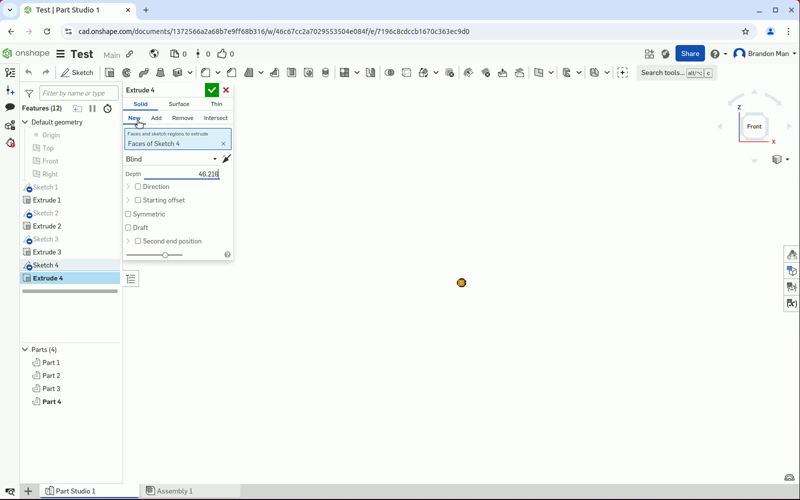
key(tab, 3)
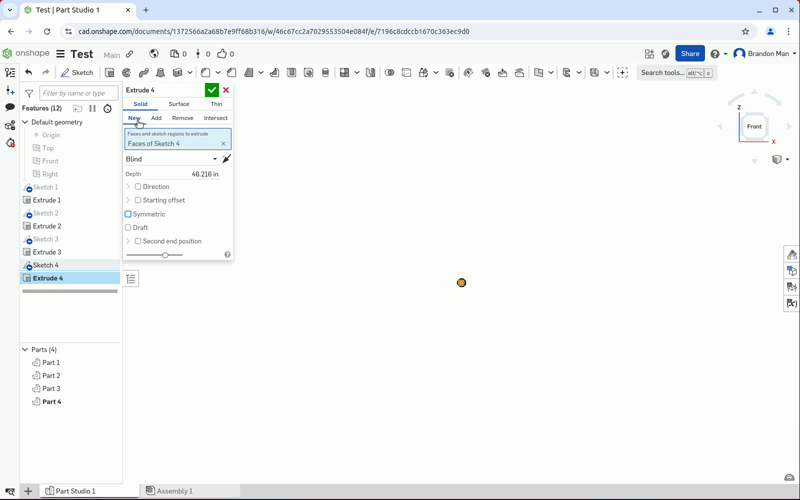
key(space)
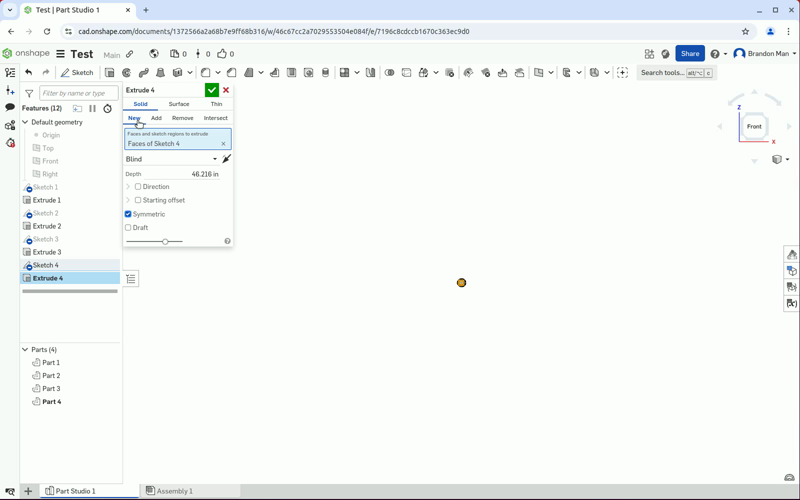
key(enter)
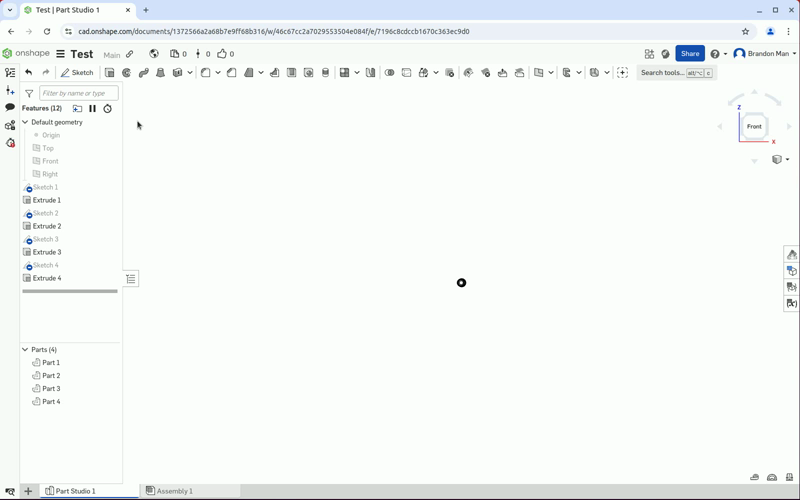
key(shift+h)
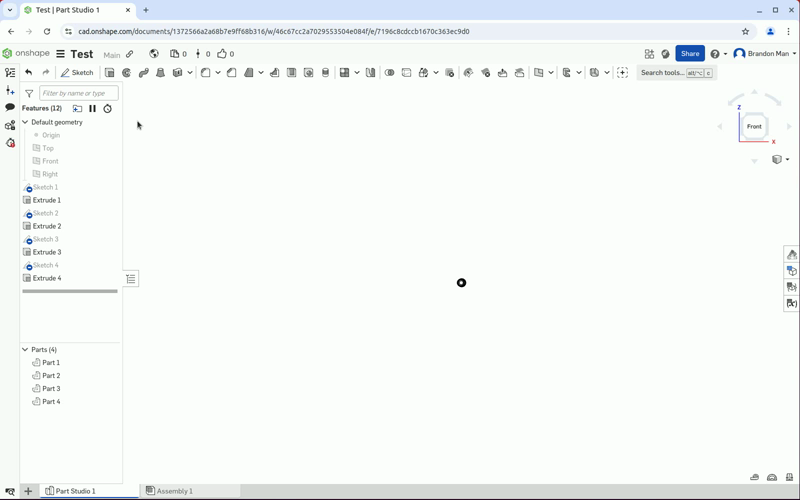
key(shift+h)
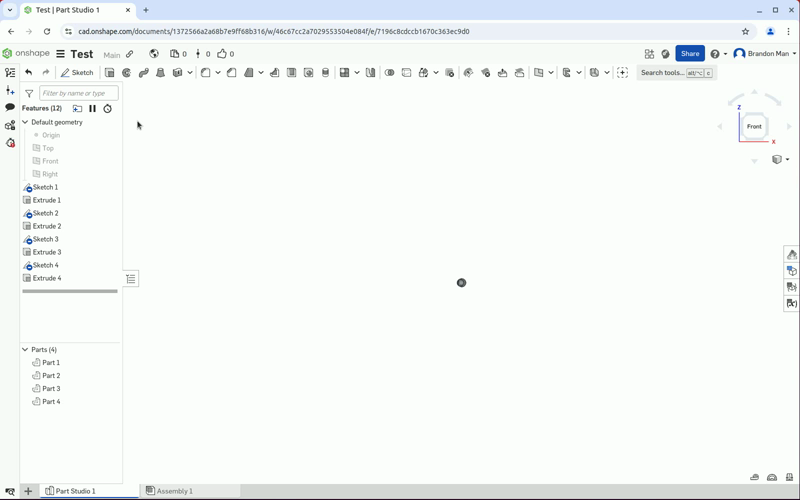
key(shift+7)
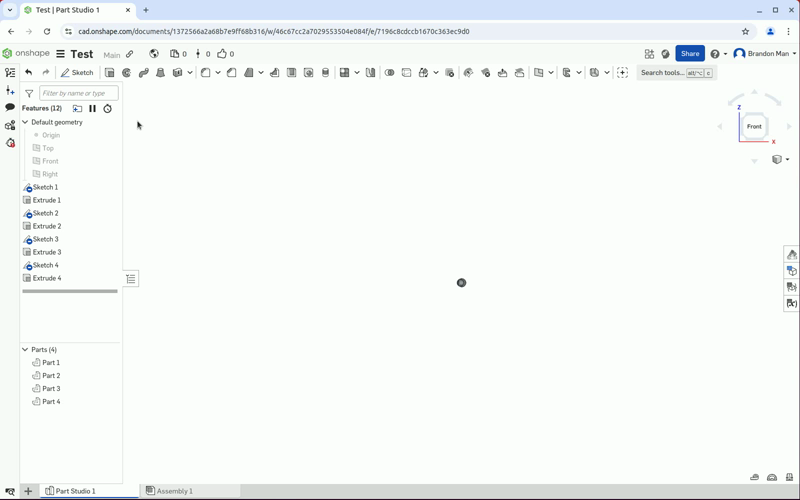
key(left, 2)
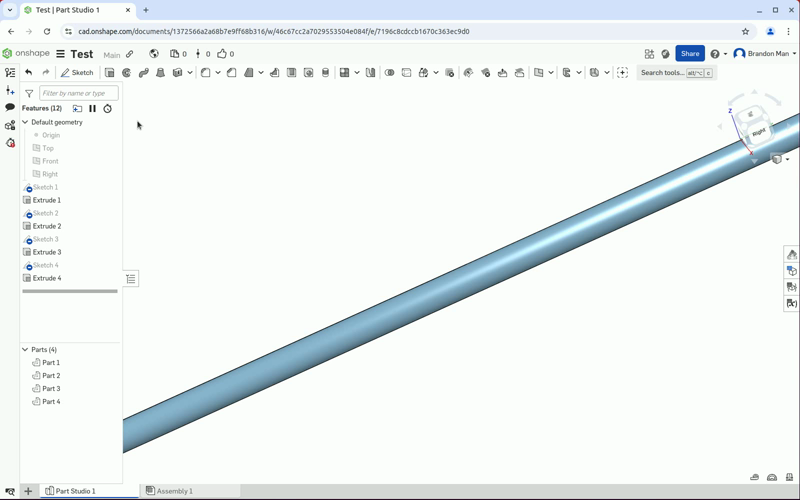
key(down, 2)
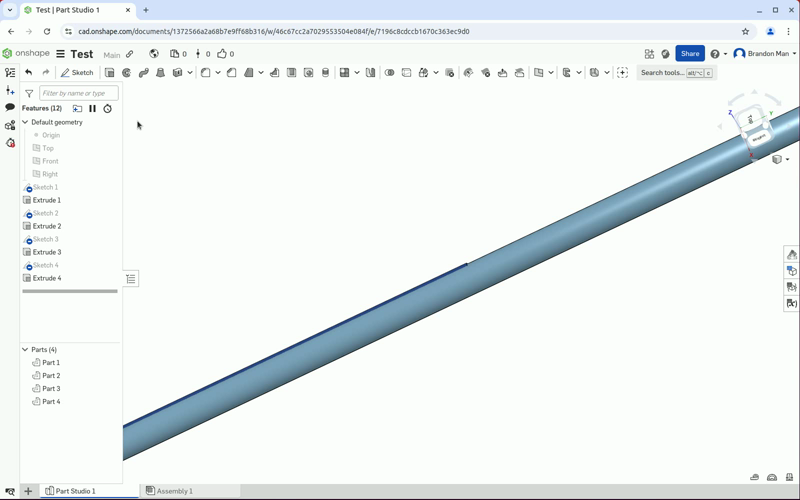
key(up, 2)
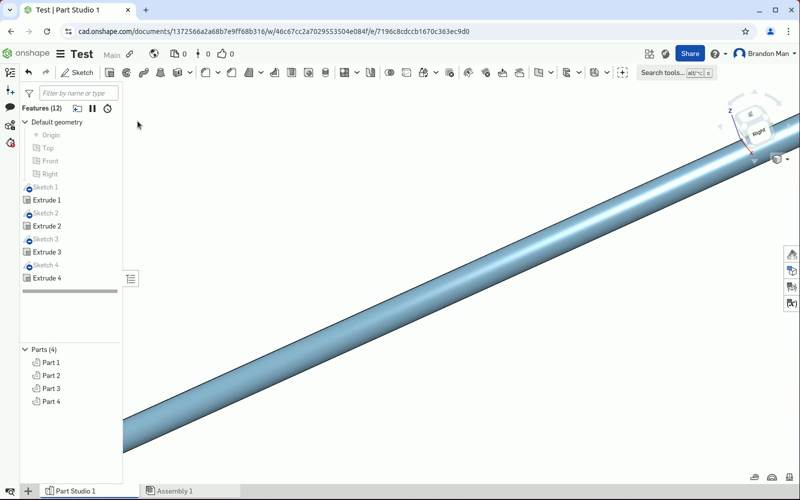
key(right, 2)
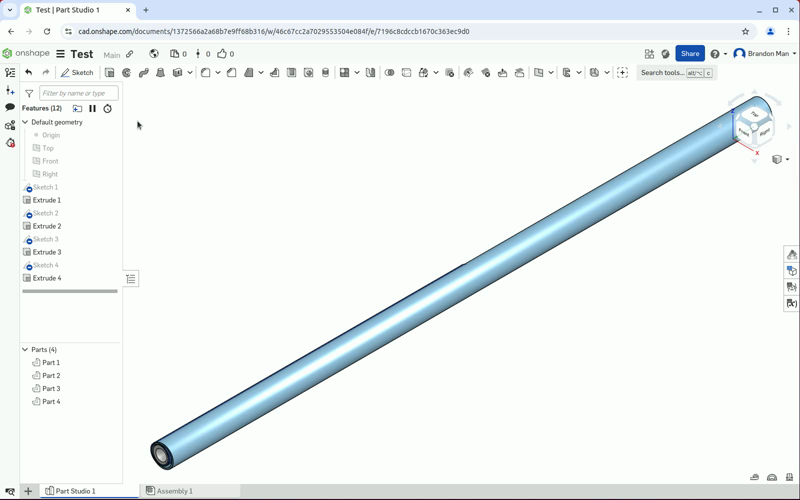
mouse_move(73, 189)
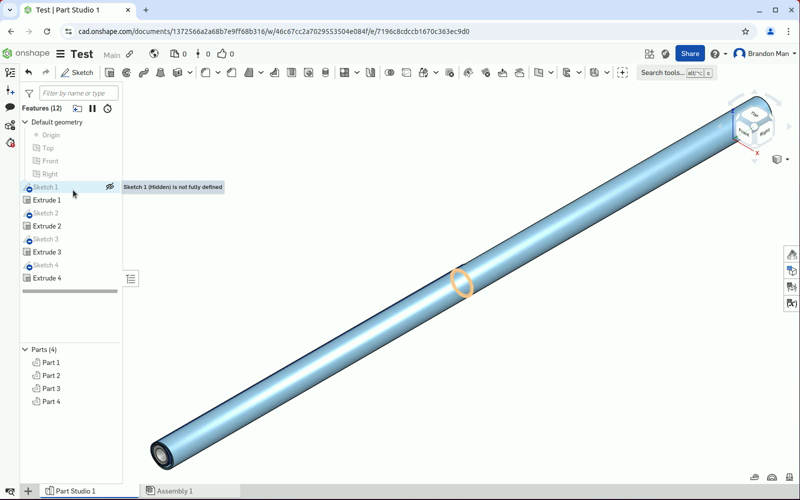
click(73, 189)